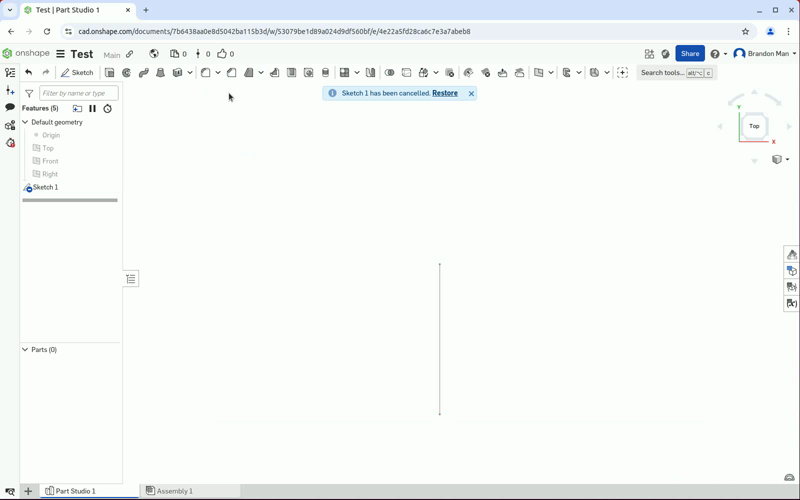
key(shift+h)
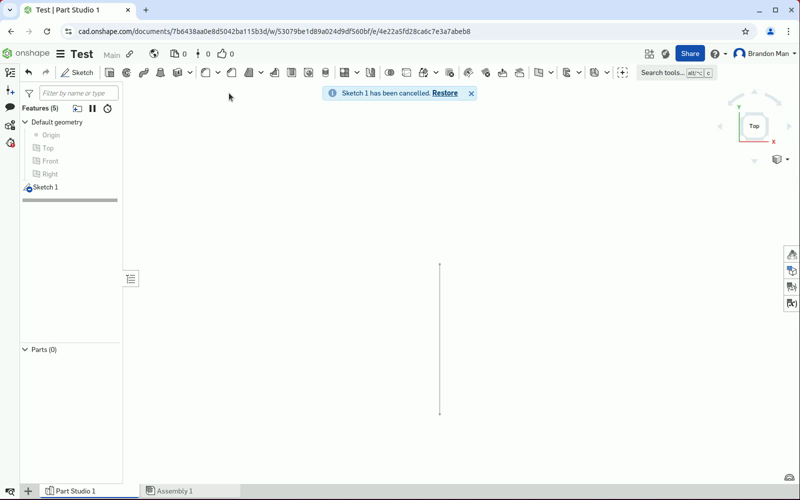
key(shift+s)
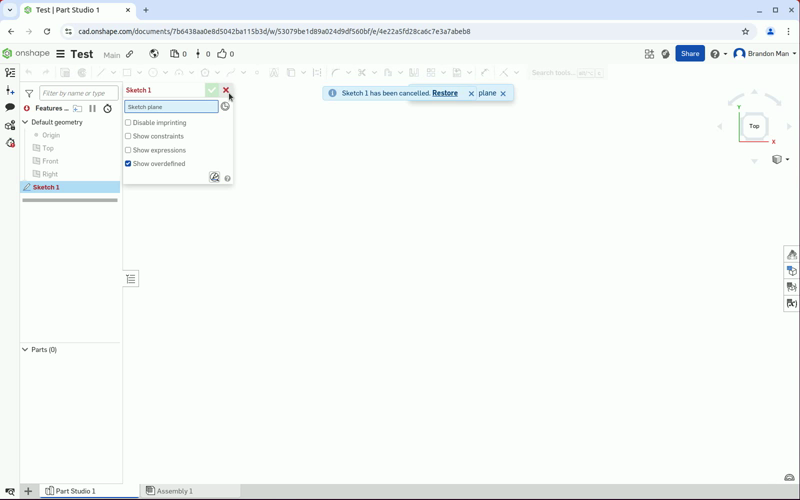
mouse_move(73, 150)
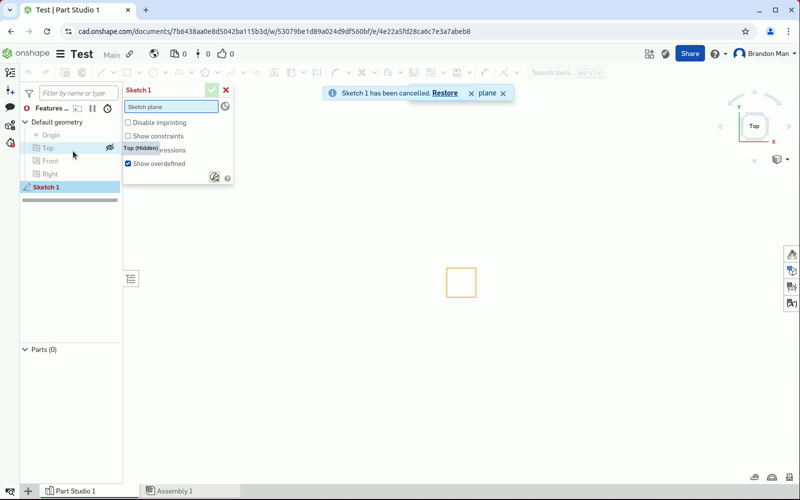
click(73, 150)
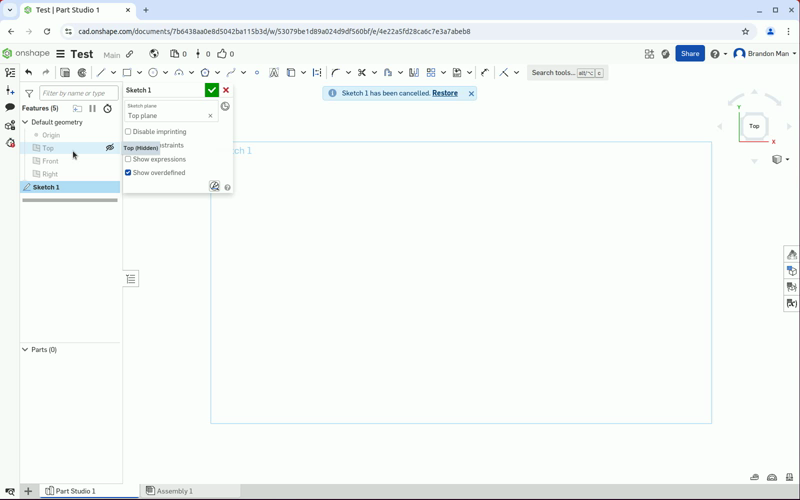
mouse_move(73, 352)
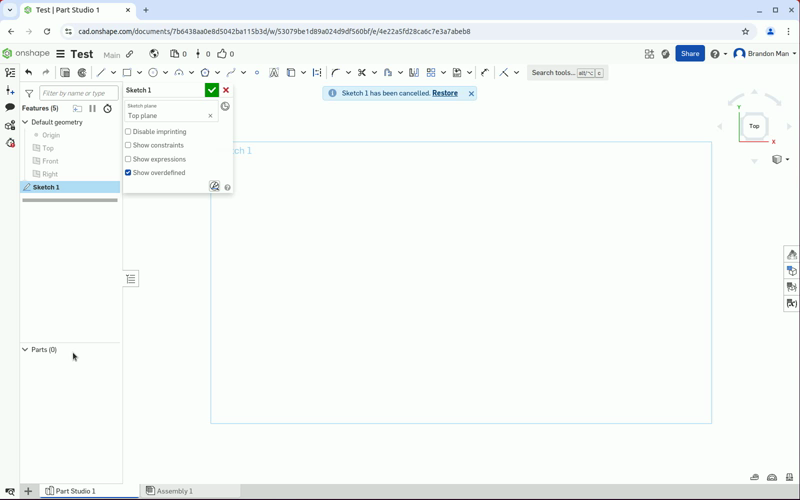
key(y)
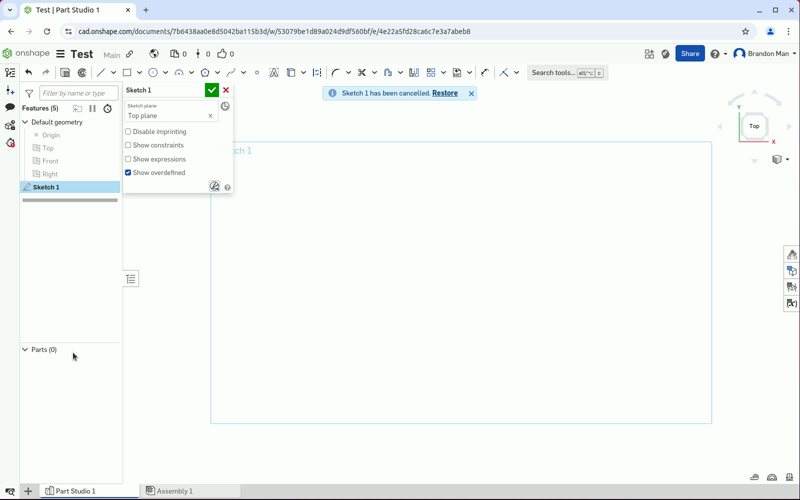
key(c)
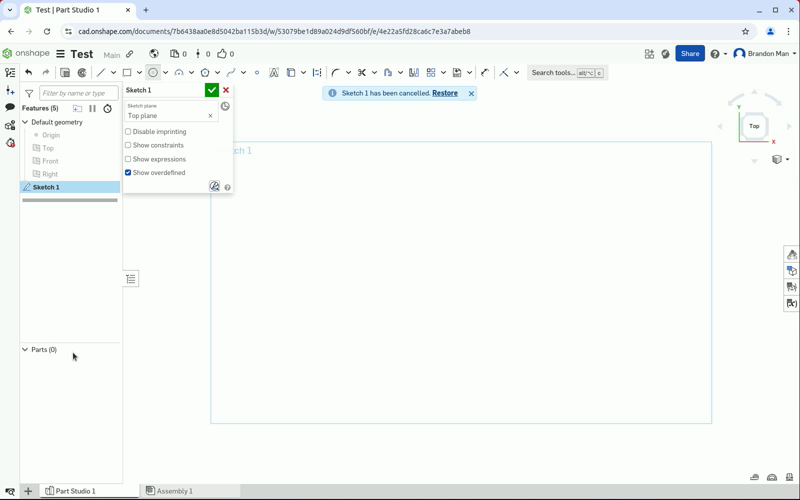
key_down(shift)
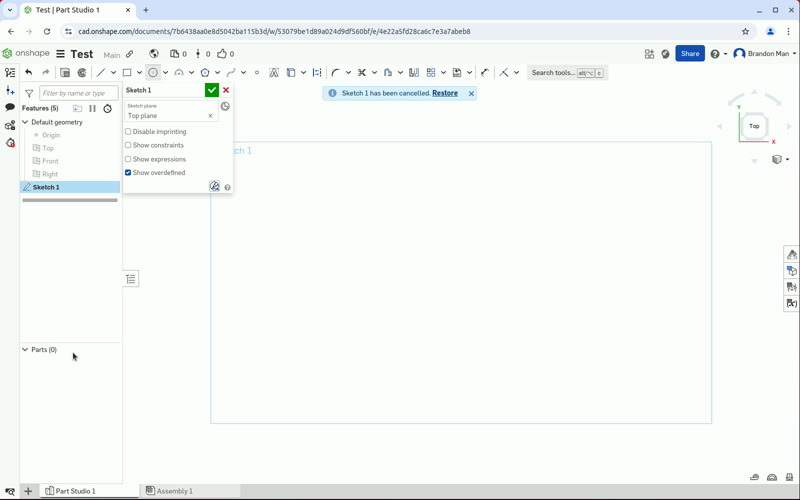
mouse_move(461, 282)
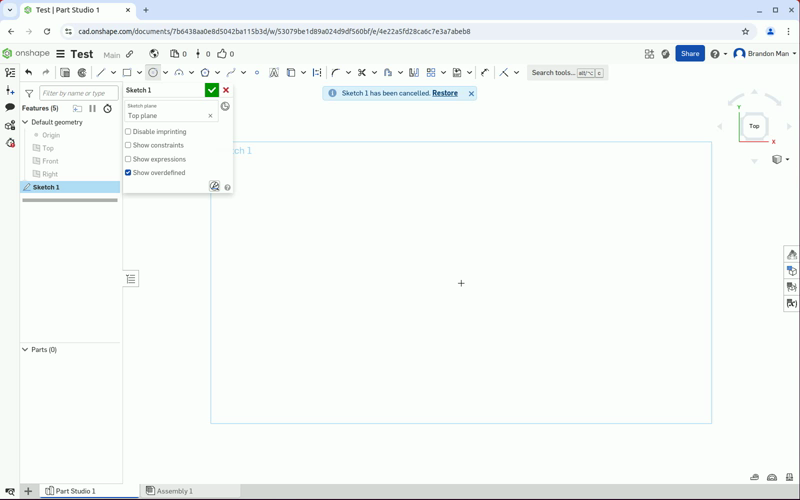
click(461, 282)
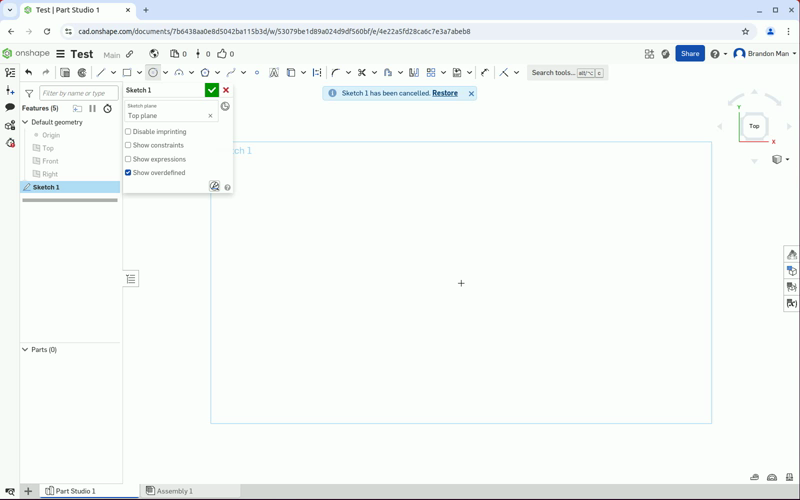
key_up(shift)
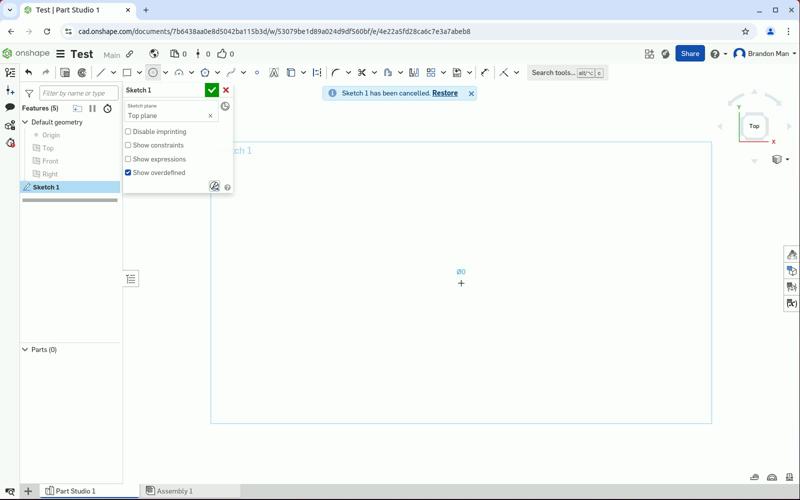
mouse_move(491, 282)
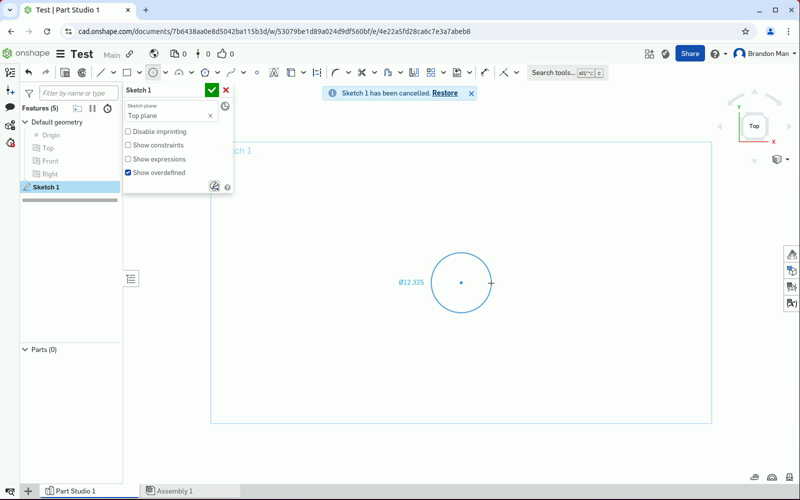
click(491, 282)
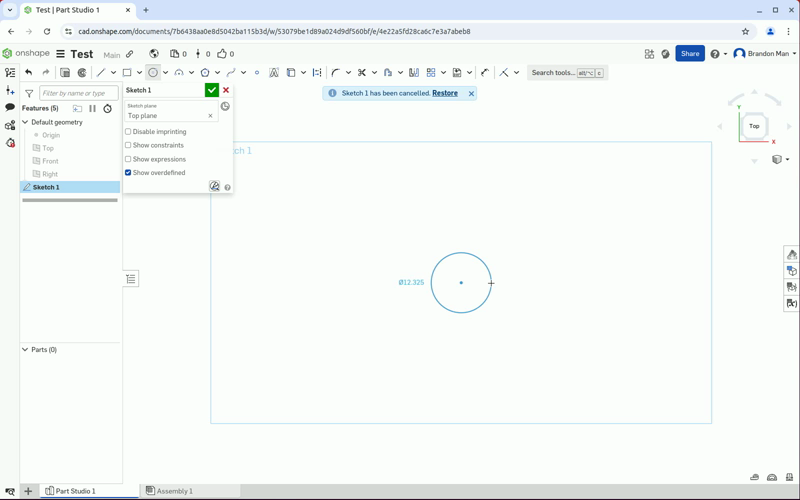
key(esc)
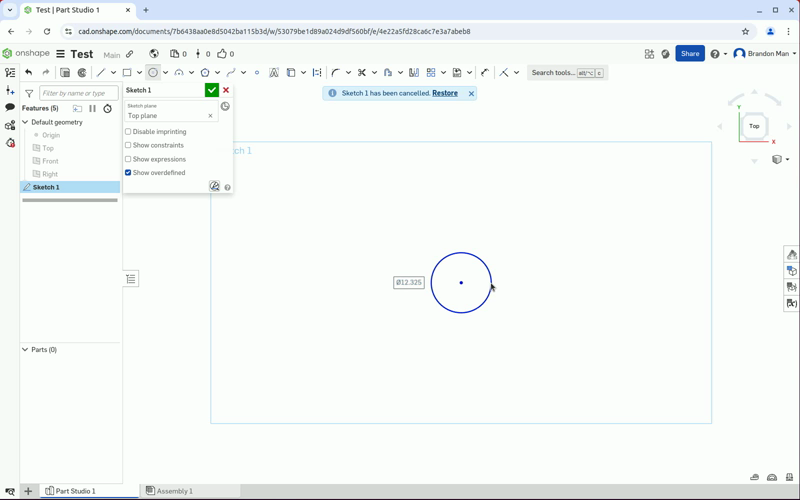
mouse_move(472, 291)
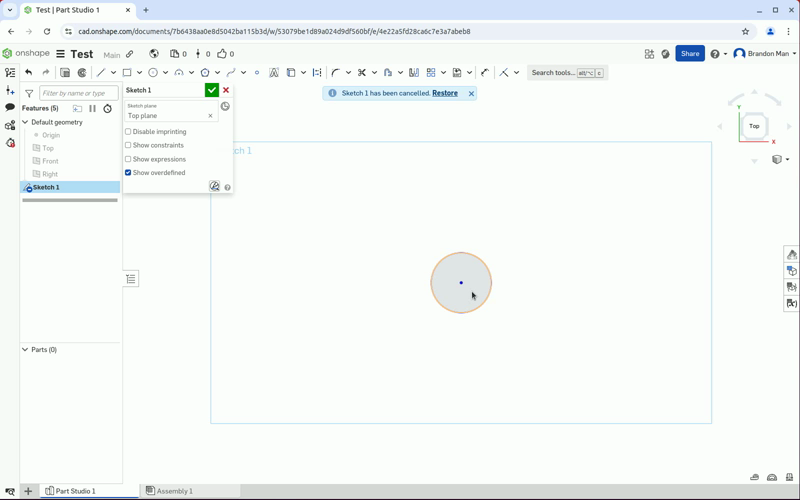
click(472, 291)
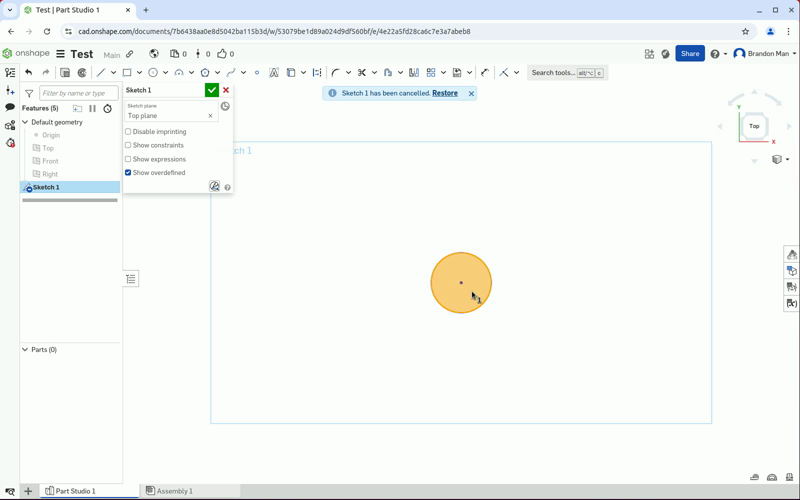
mouse_move(73, 352)
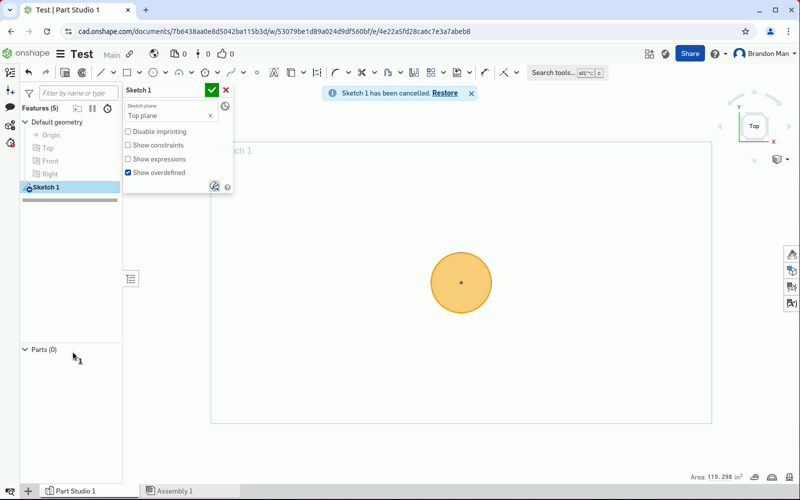
key(shift+y)
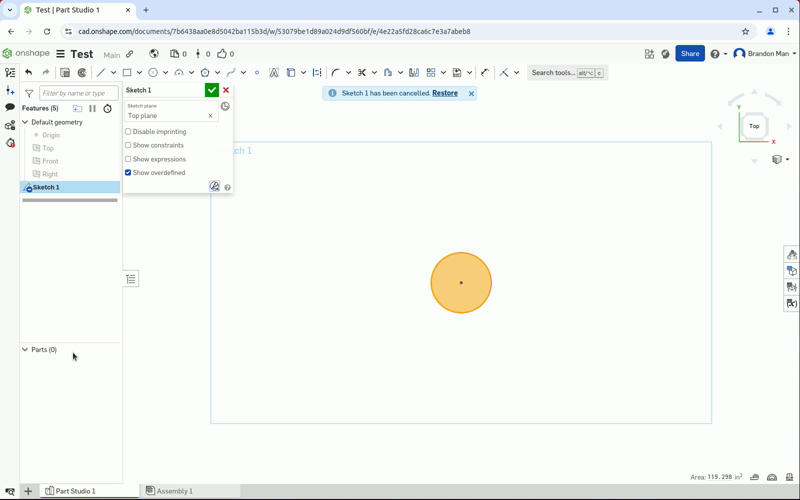
key(shift+e)
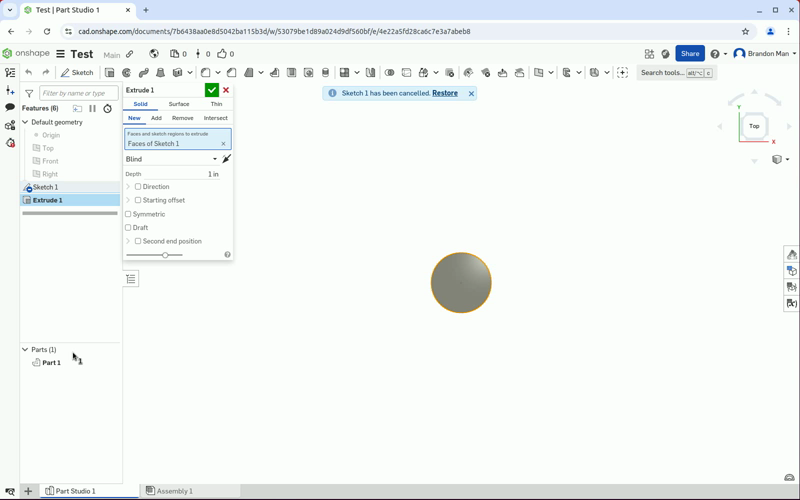
mouse_move(143, 106)
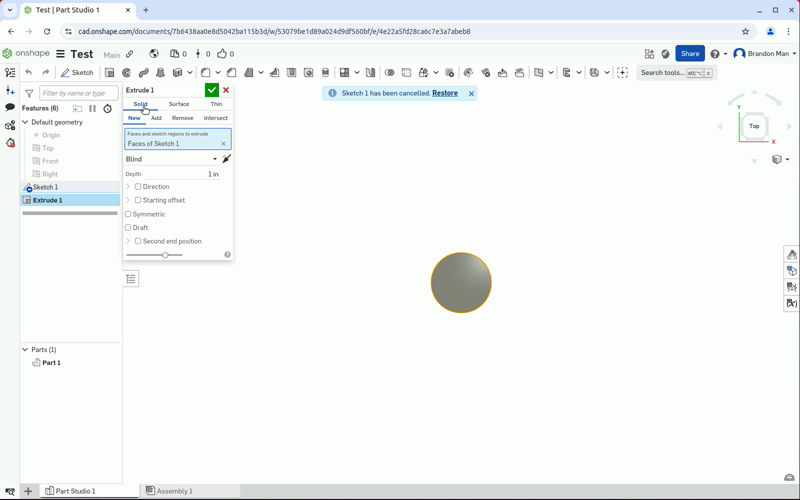
click(143, 106)
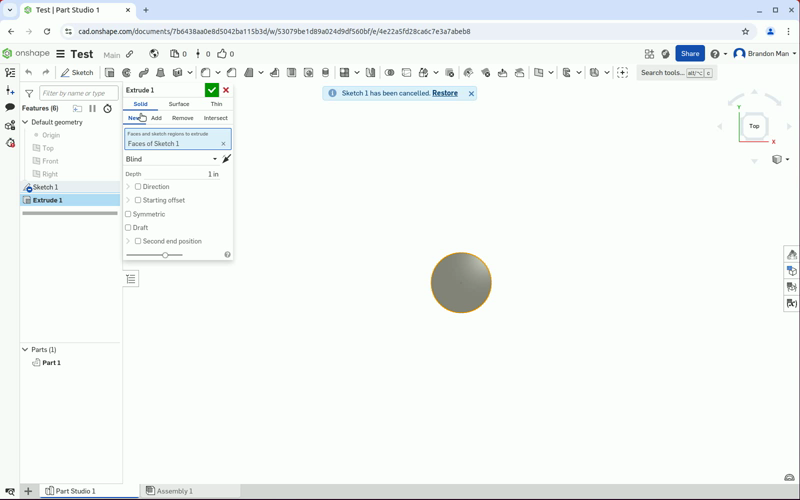
mouse_move(137, 120)
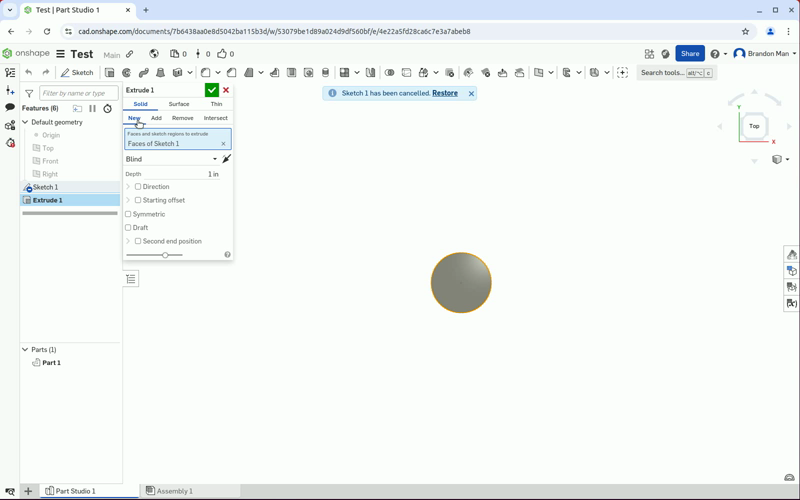
click(137, 120)
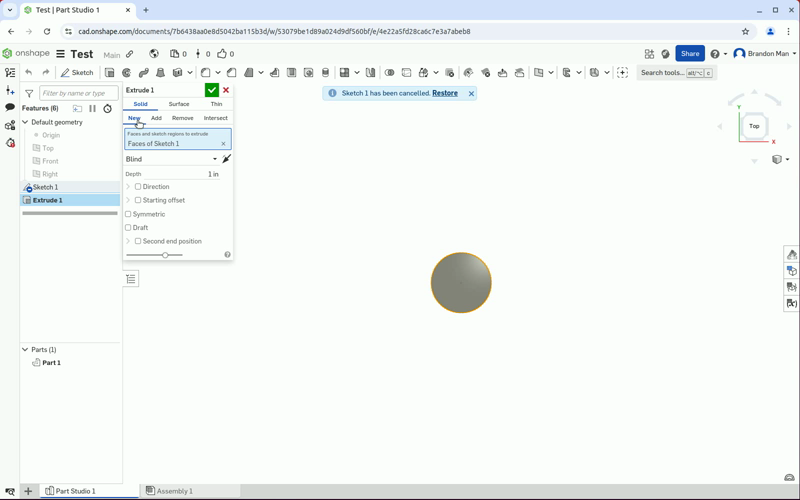
key(tab, 4)
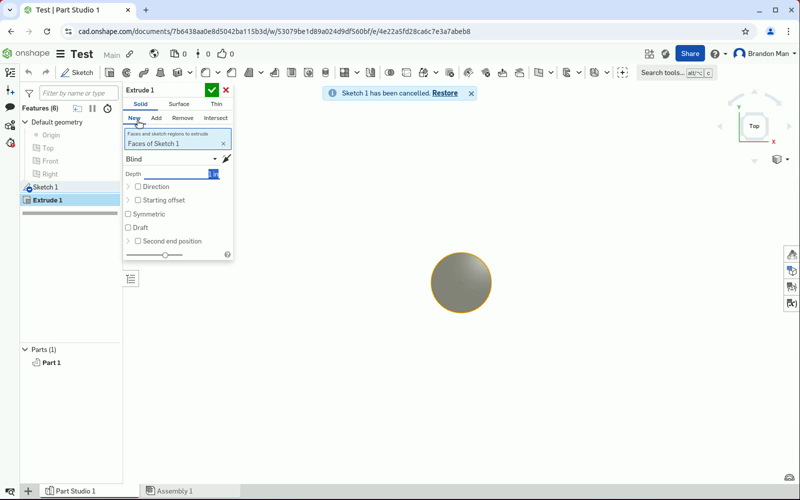
text(22.627)
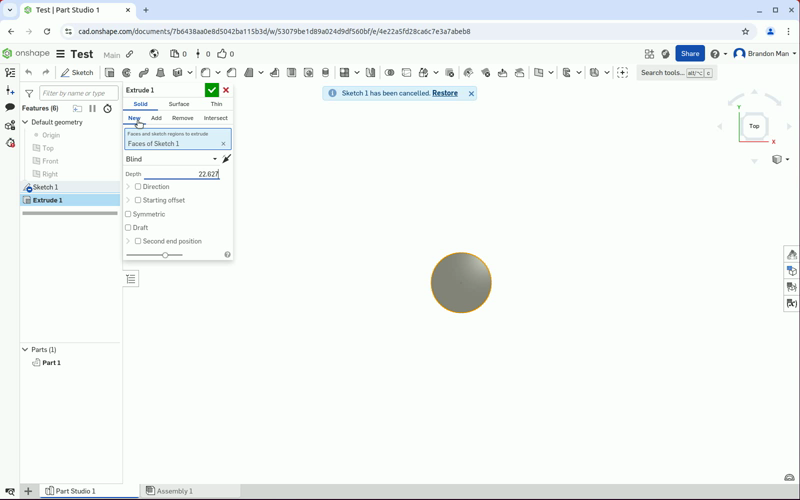
key(enter)
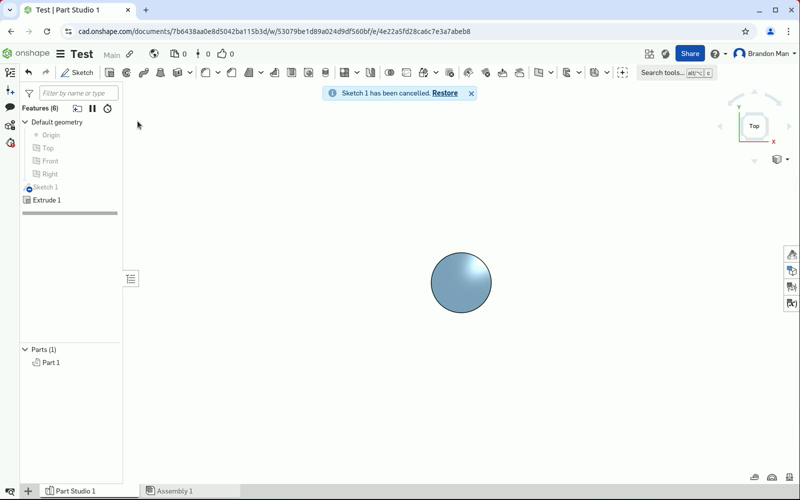
key(shift+h)
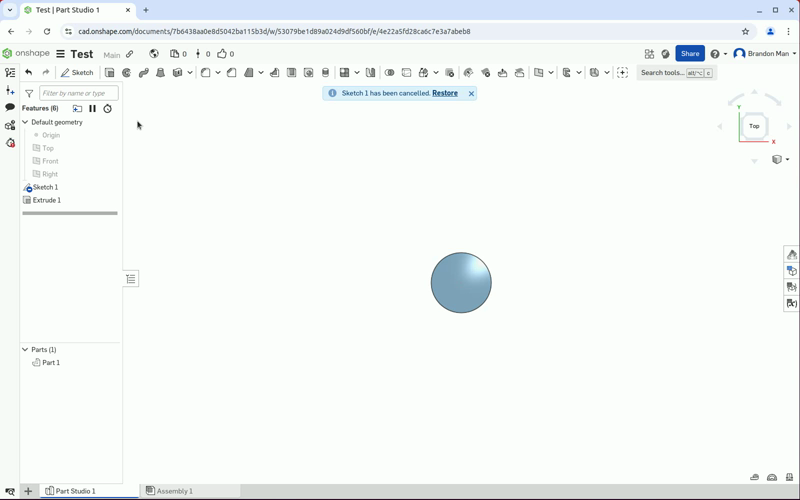
key(shift+h)
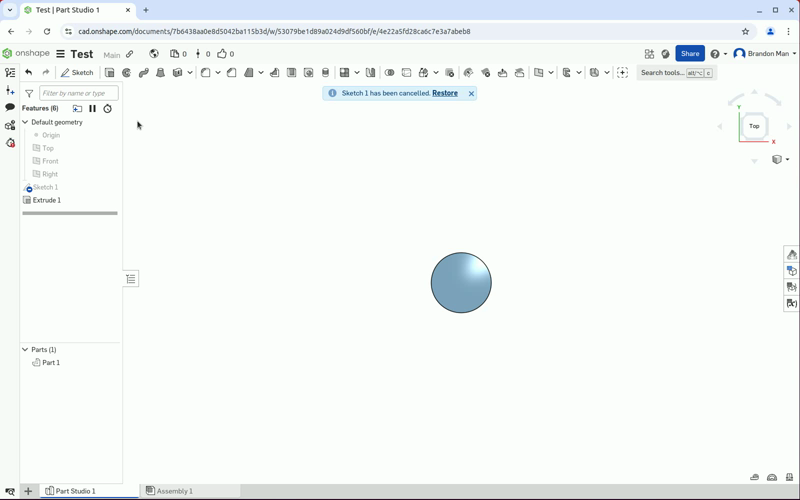
mouse_move(73, 189)
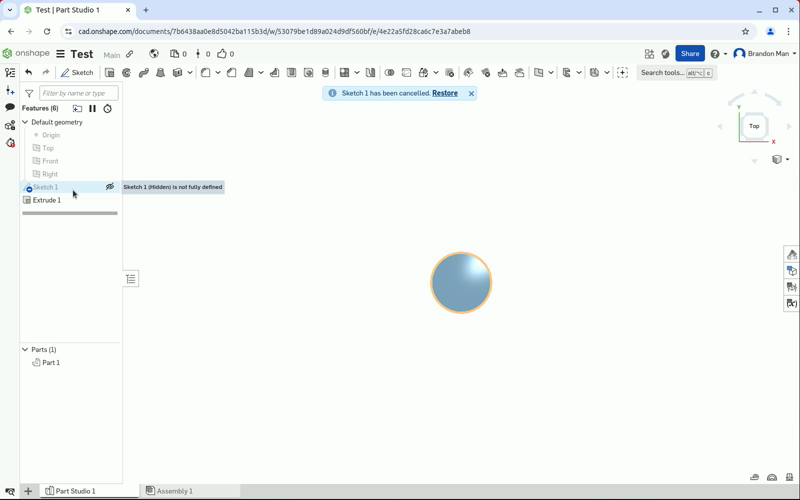
click(73, 189)
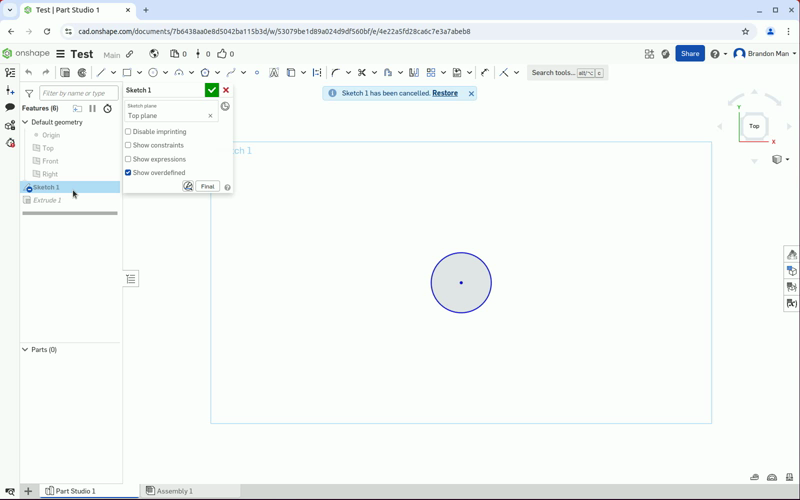
mouse_move(229, 92)
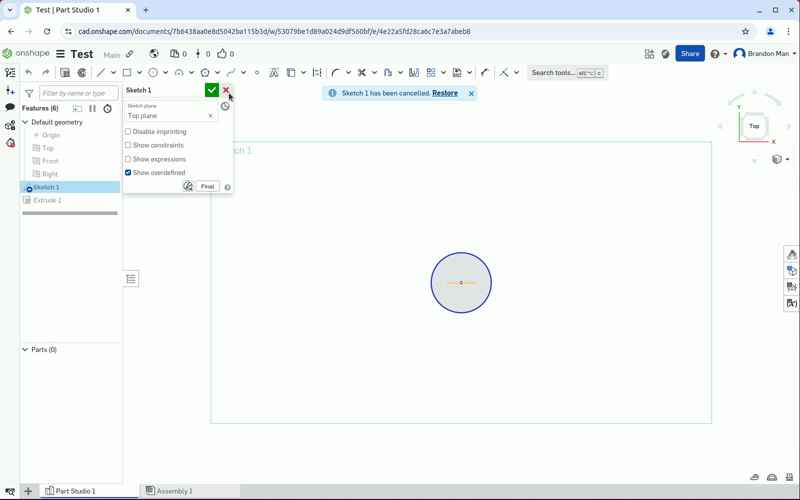
click(229, 92)
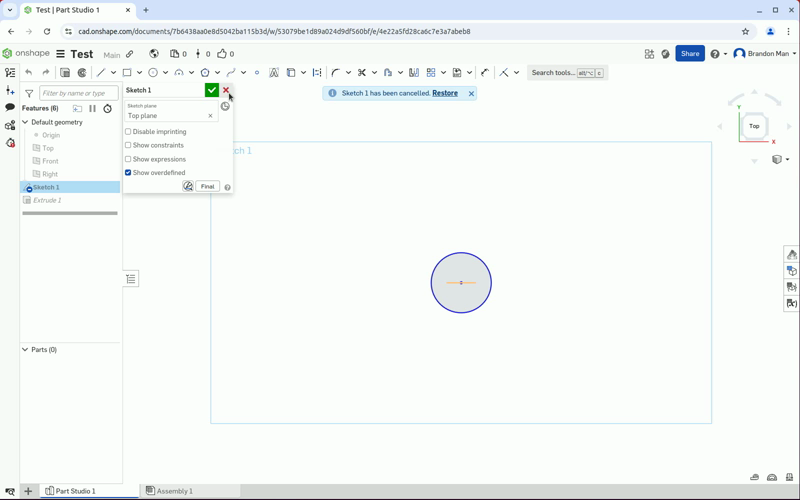
key(shift+s)
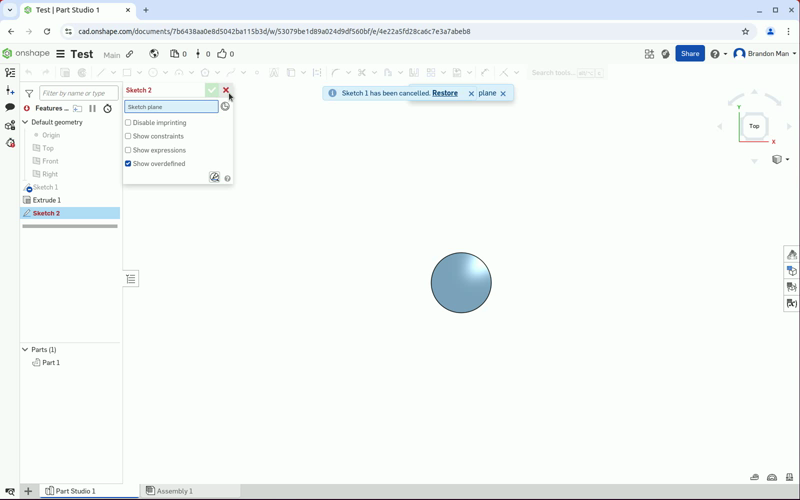
mouse_move(73, 150)
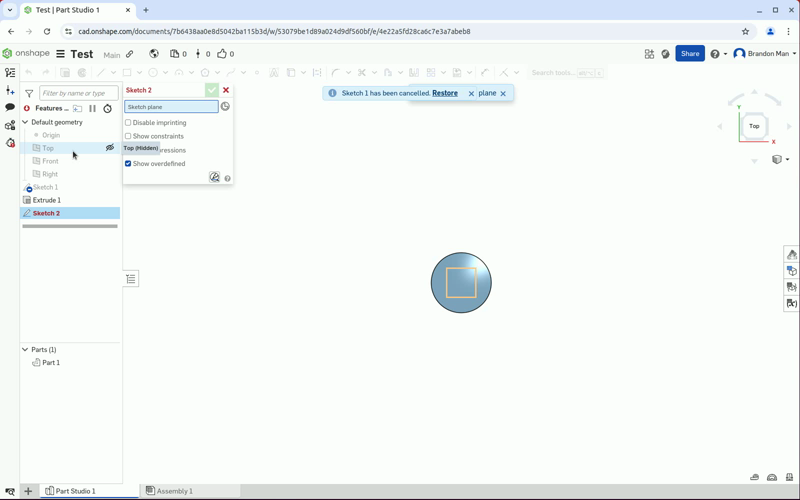
click(73, 150)
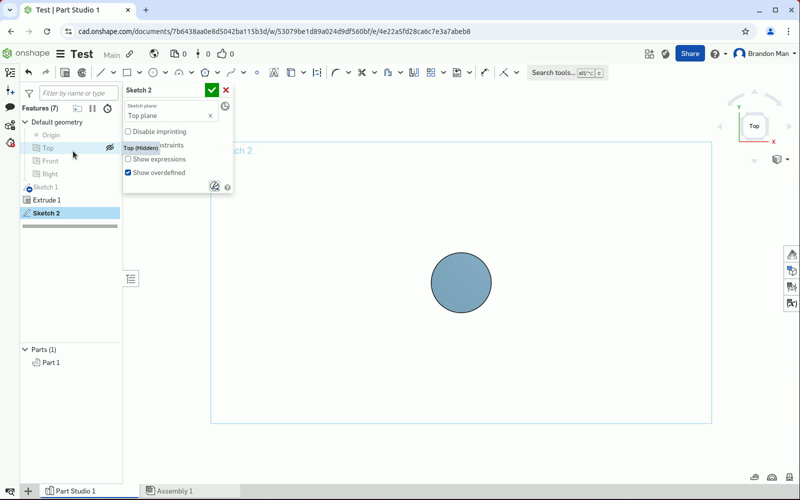
mouse_move(73, 352)
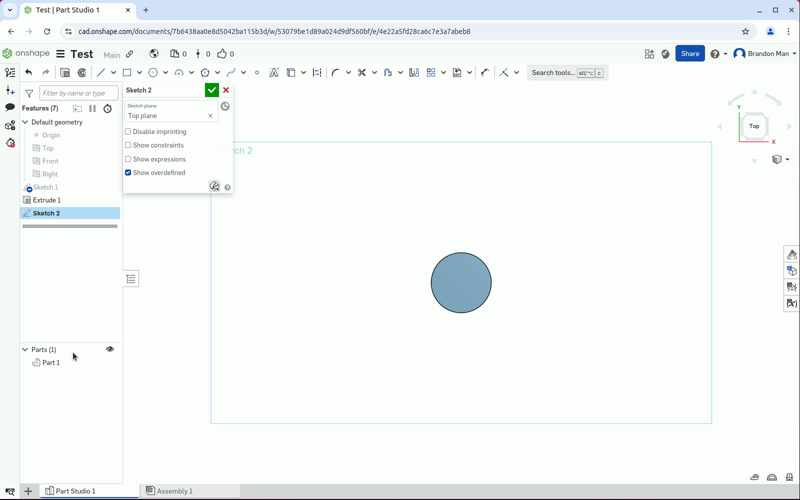
key(y)
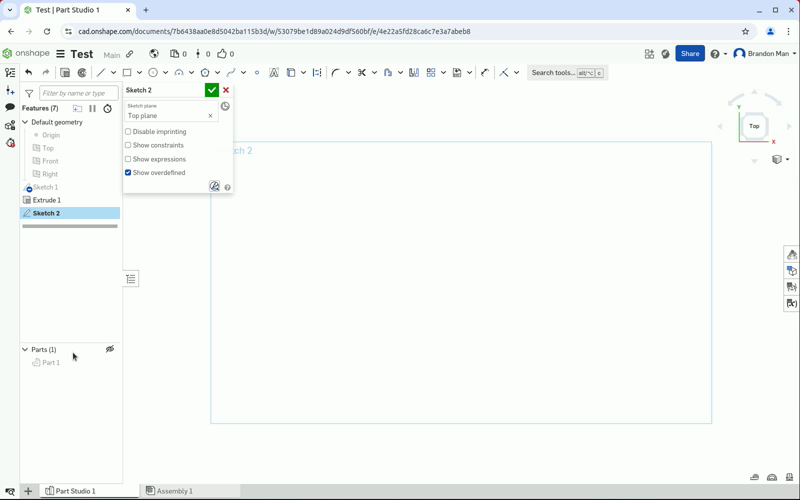
key(c)
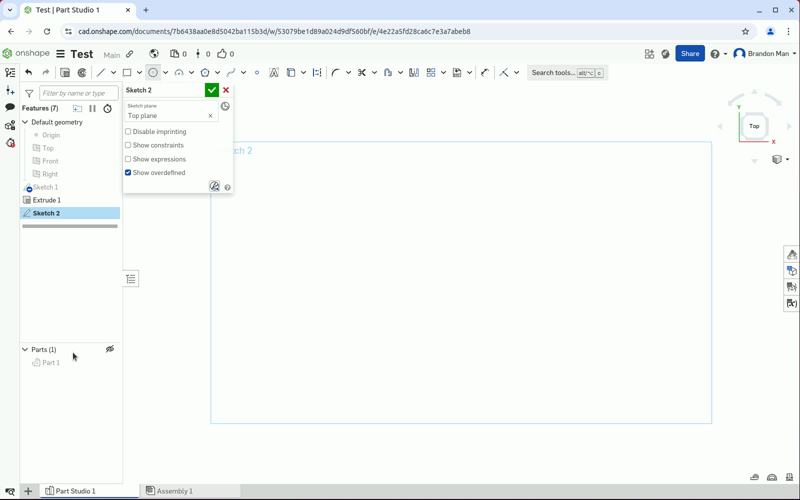
key_down(shift)
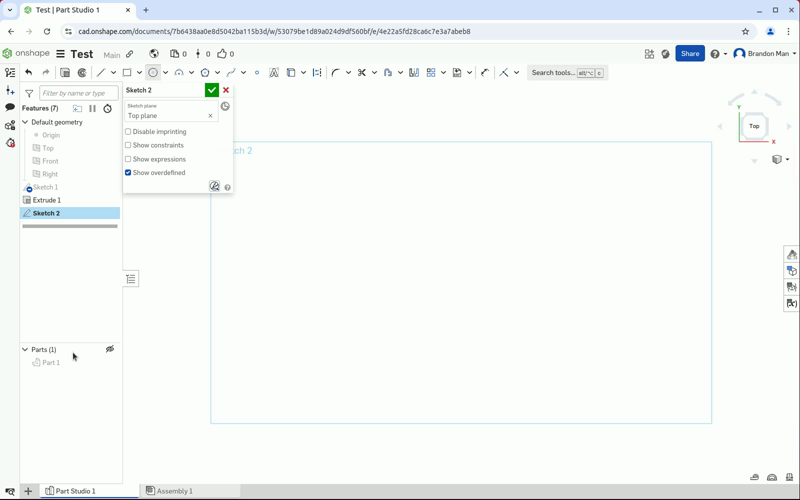
mouse_move(461, 282)
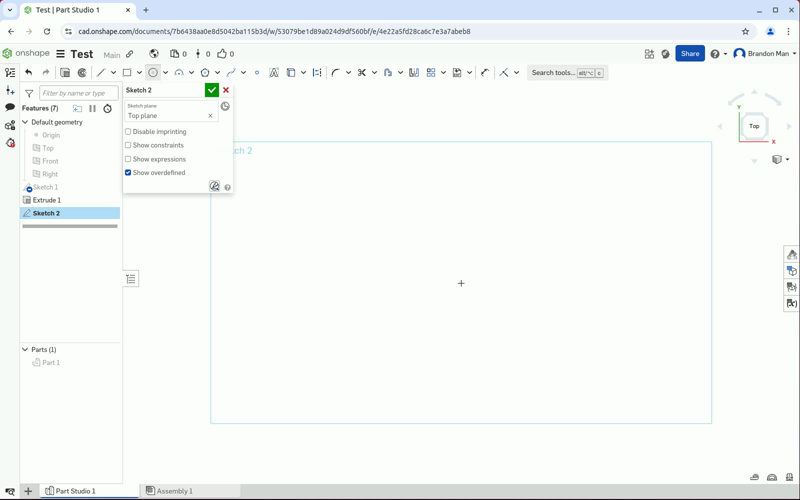
click(461, 282)
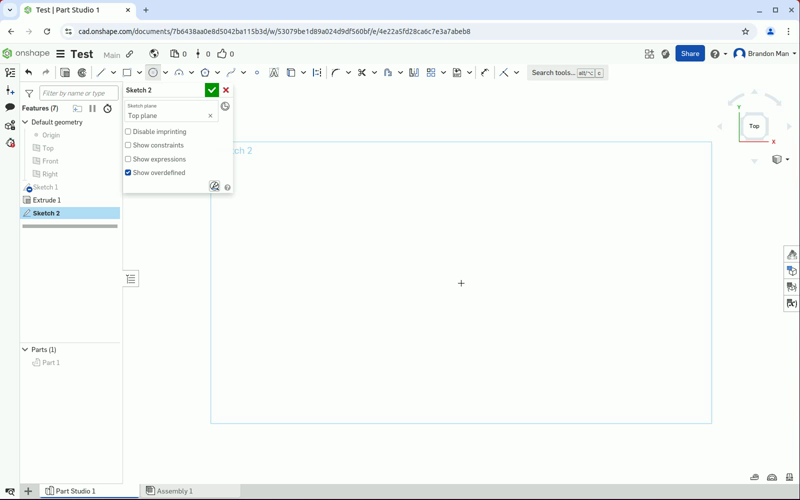
key_up(shift)
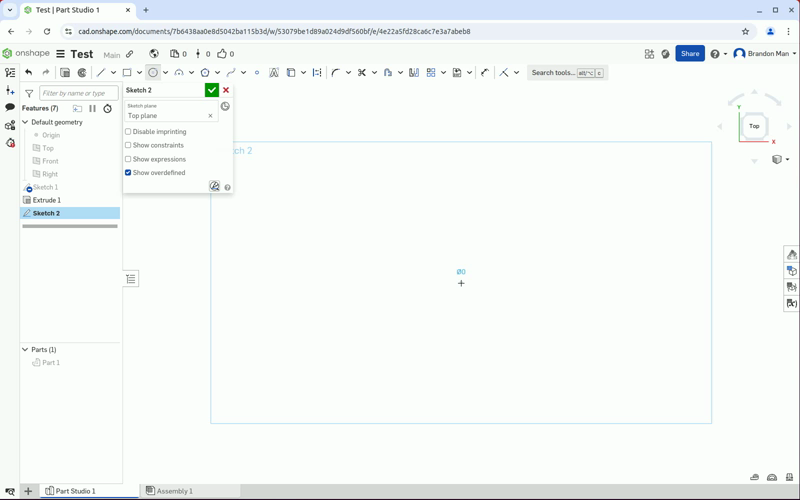
mouse_move(494, 282)
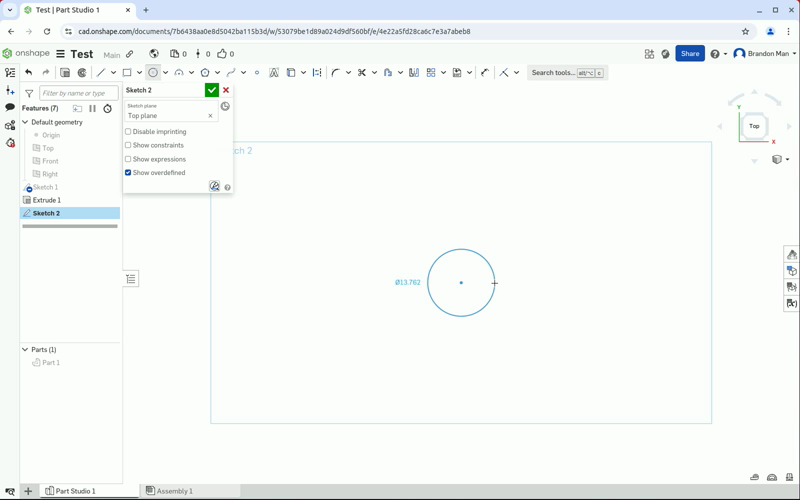
click(494, 282)
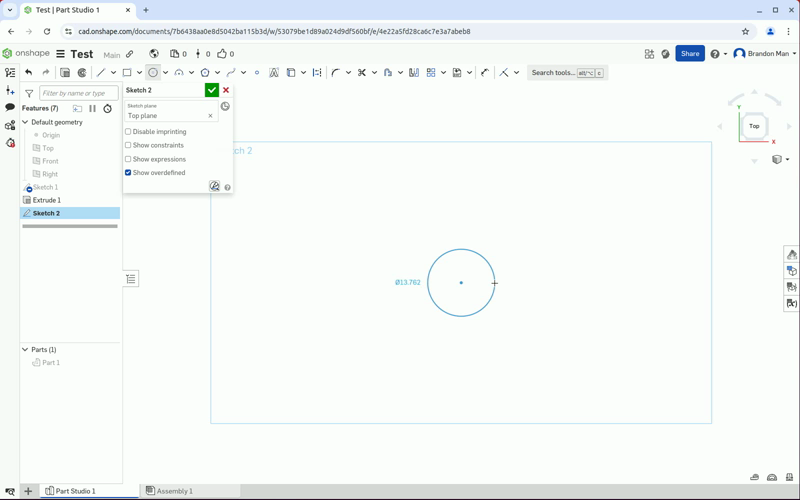
key(esc)
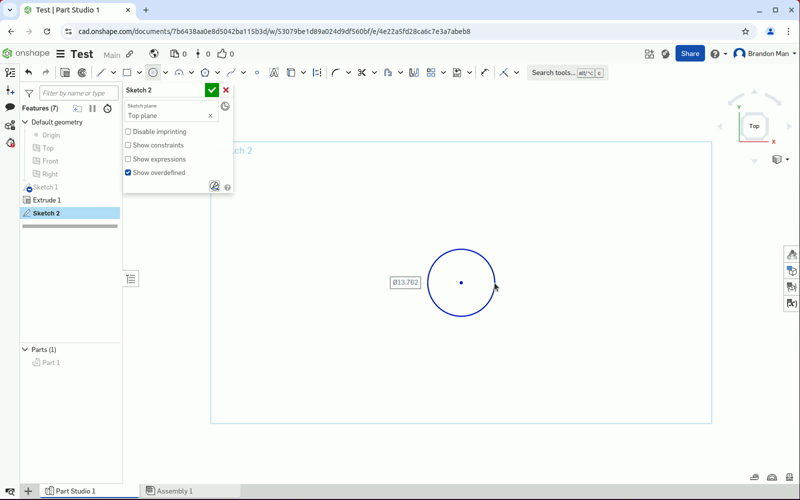
key(c)
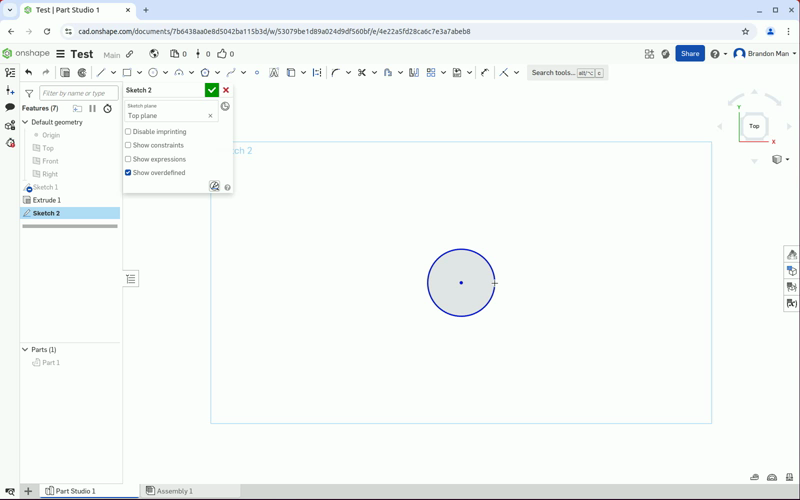
key_down(shift)
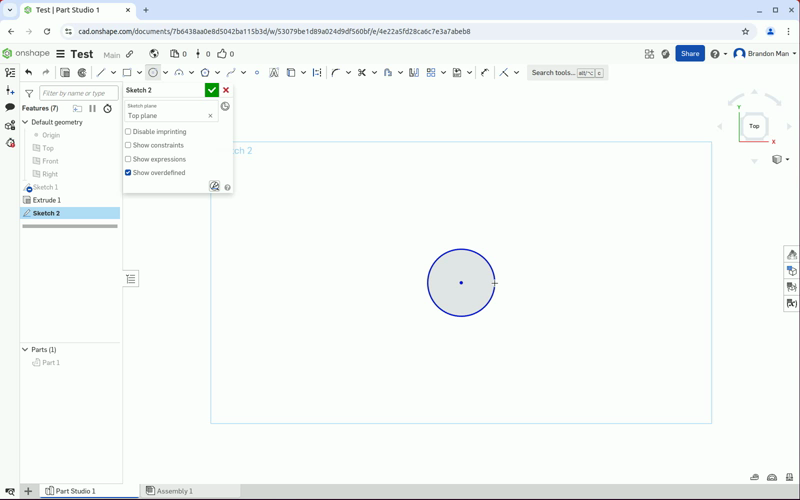
mouse_move(461, 282)
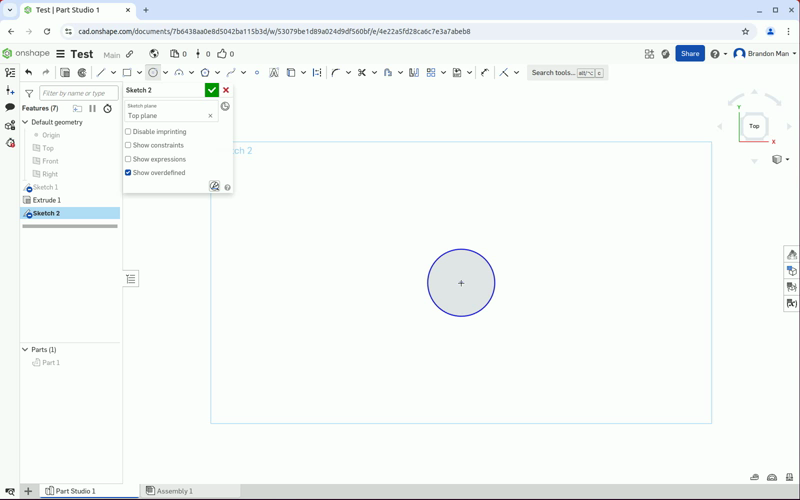
click(461, 282)
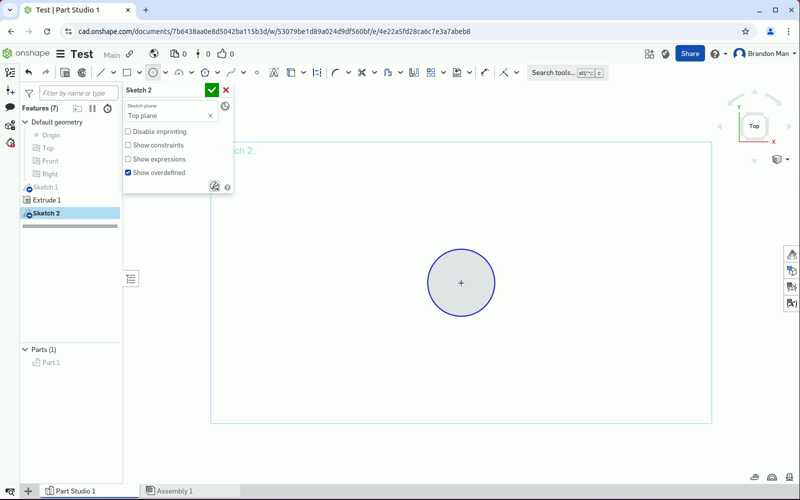
key_up(shift)
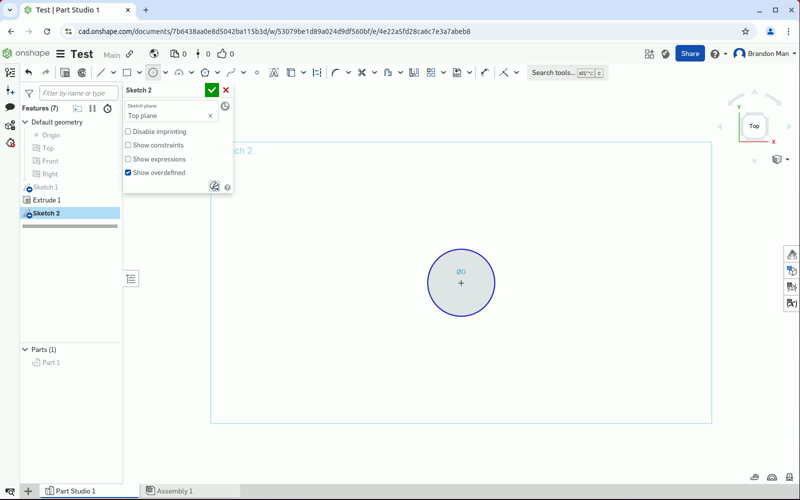
mouse_move(490, 282)
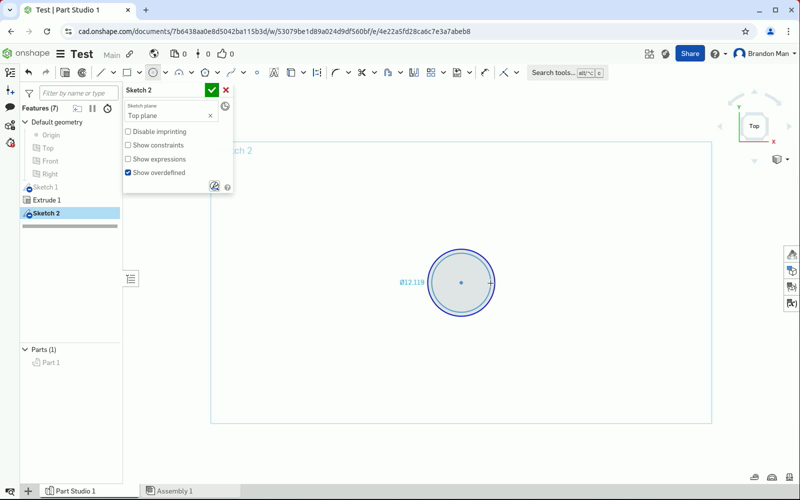
scroll(6)
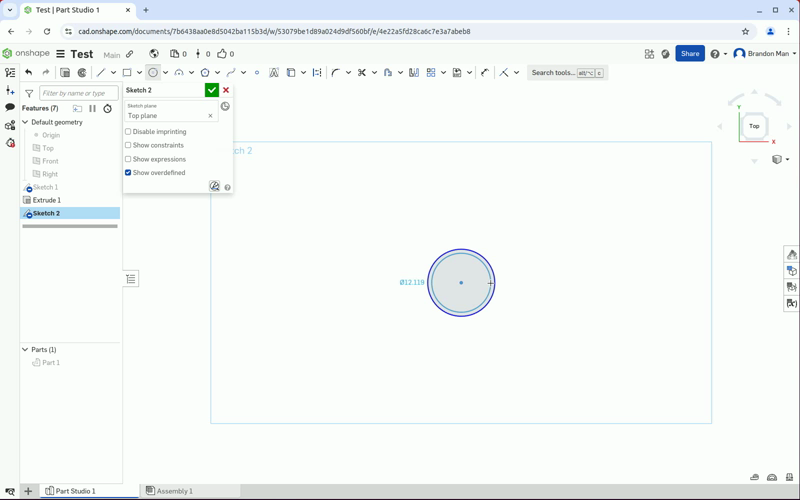
scroll(6)
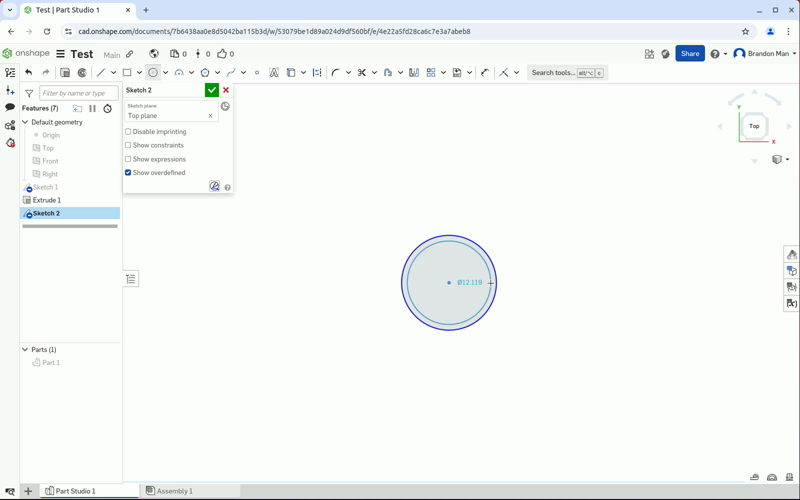
scroll(6)
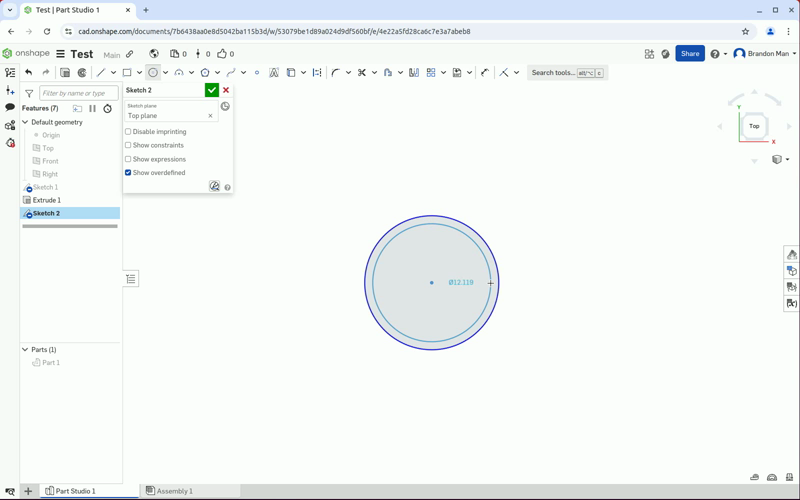
scroll(6)
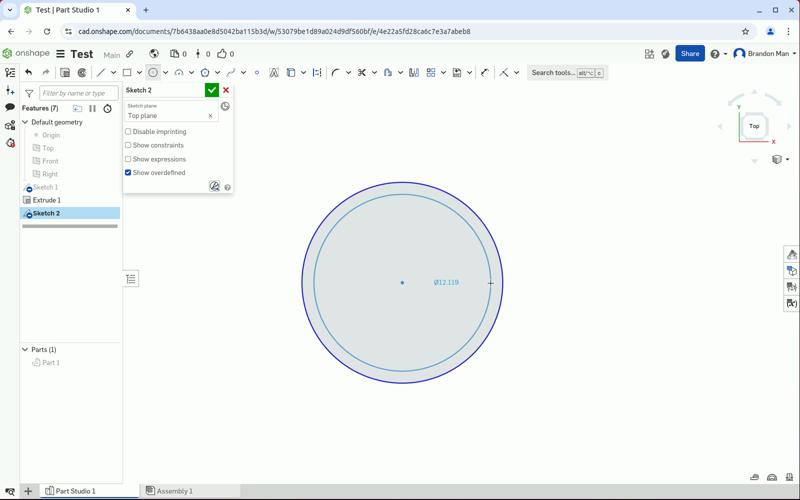
scroll(6)
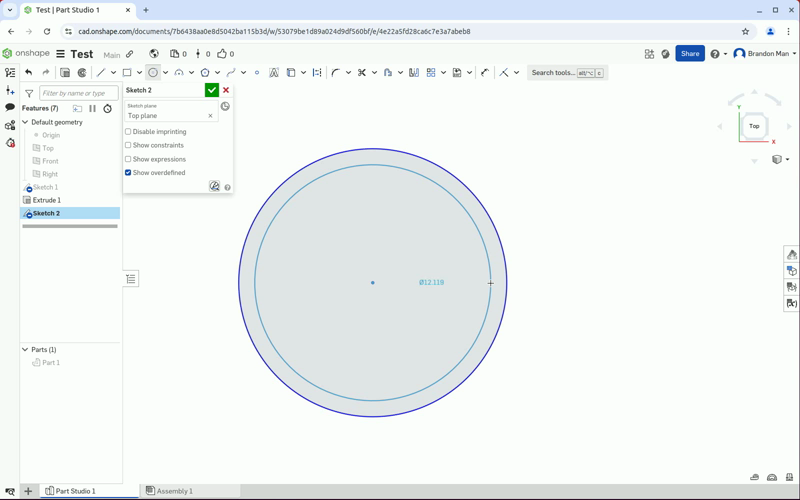
scroll(6)
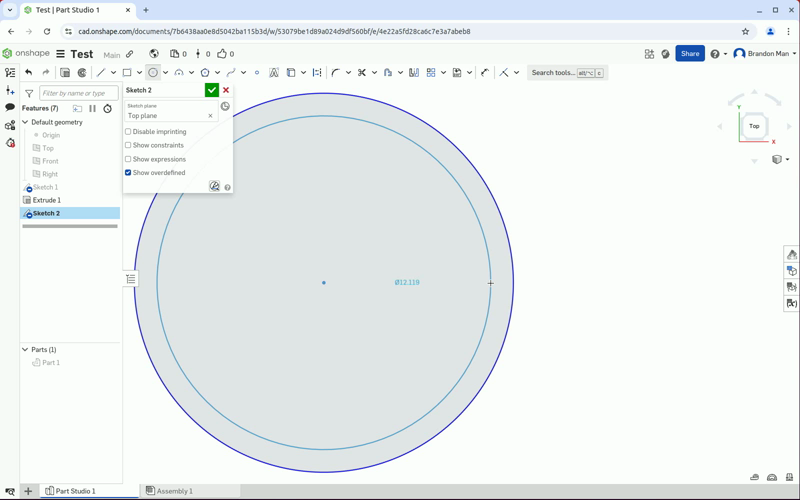
scroll(6)
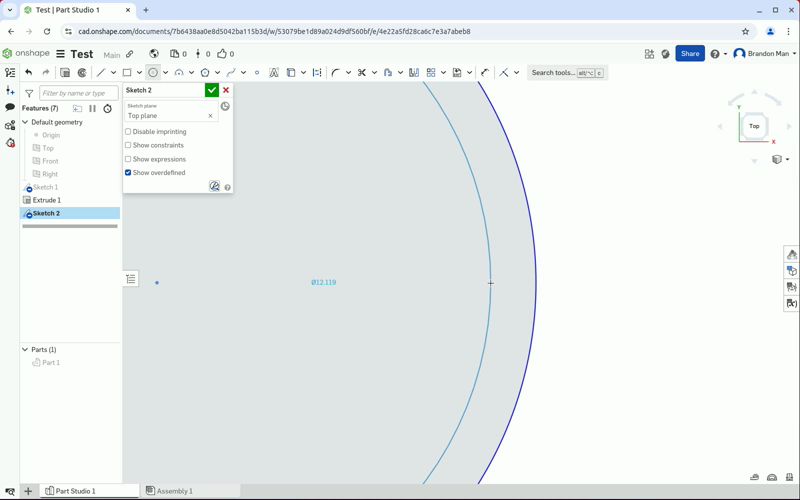
click(490, 282)
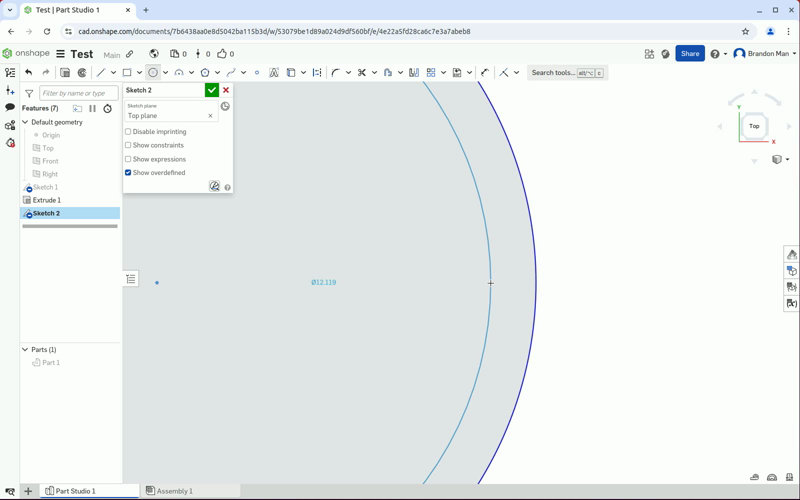
scroll(-6)
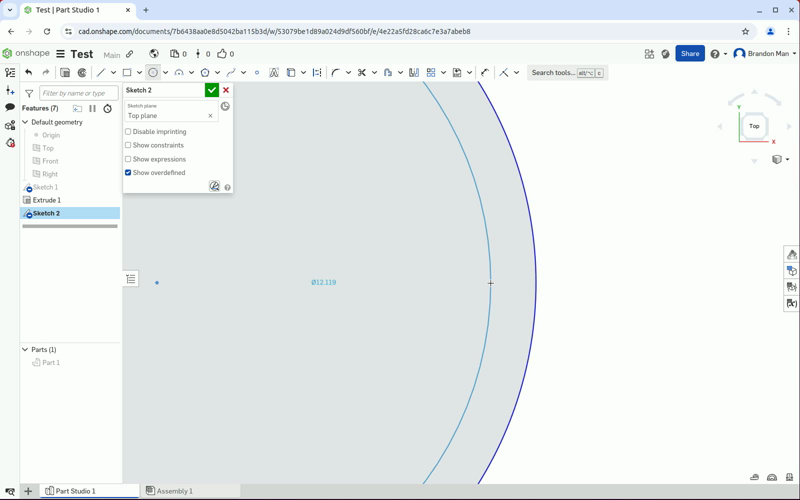
scroll(-6)
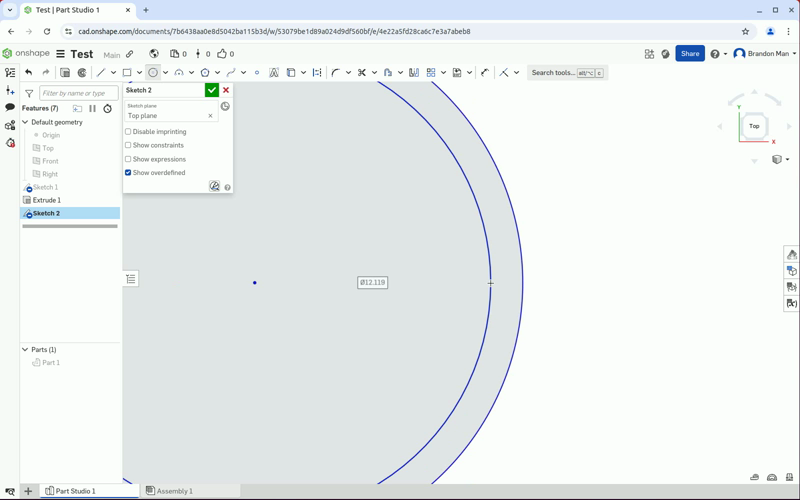
scroll(-6)
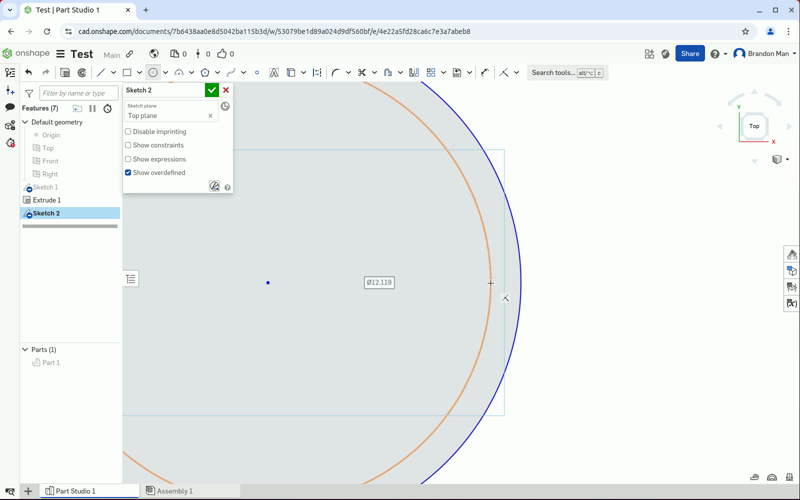
scroll(-6)
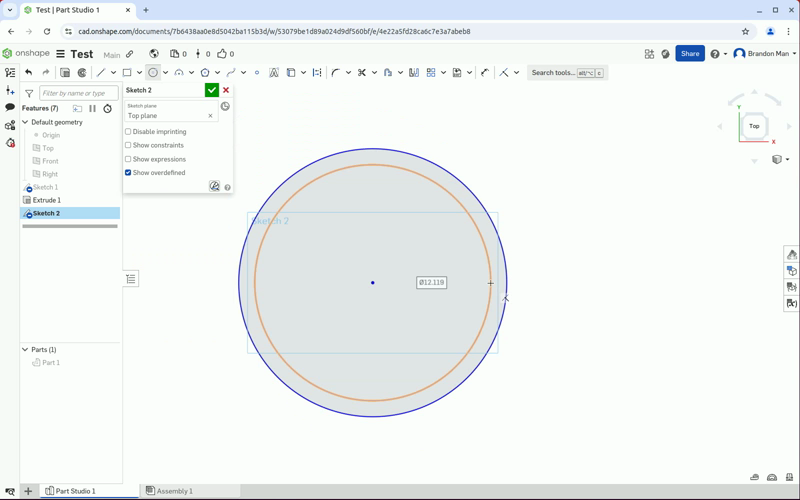
scroll(-6)
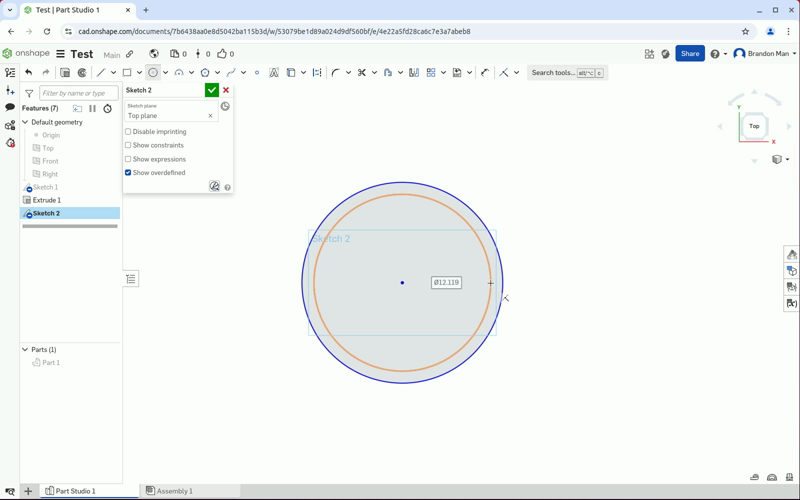
scroll(-6)
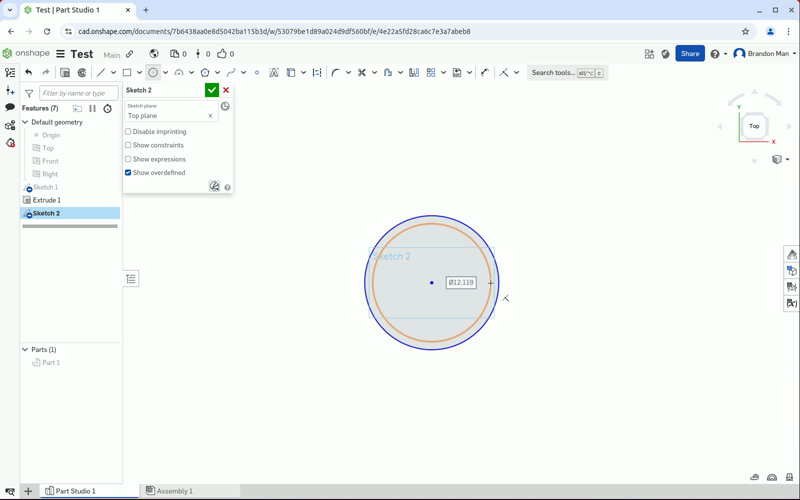
scroll(-6)
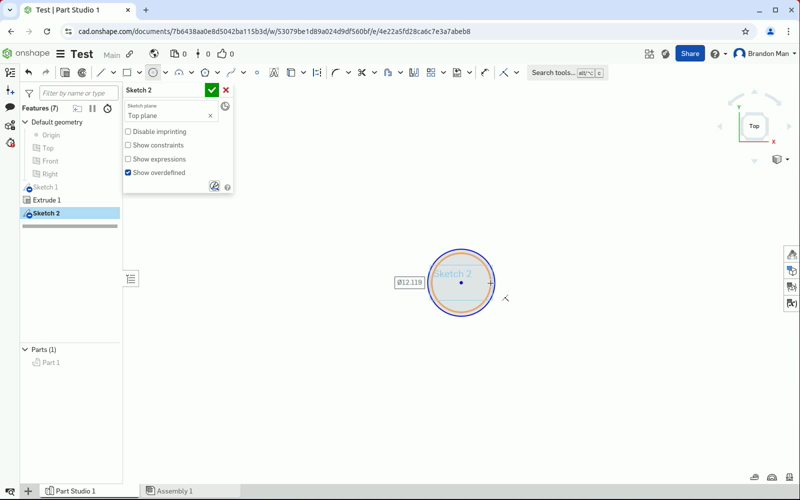
key(esc)
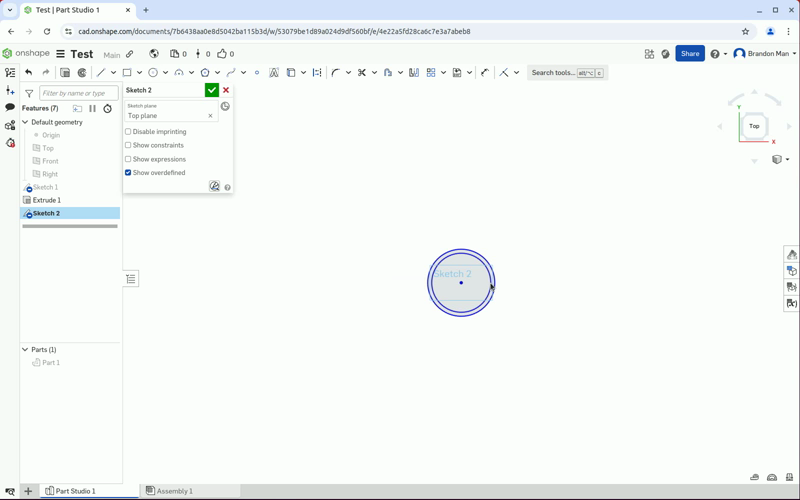
mouse_move(489, 298)
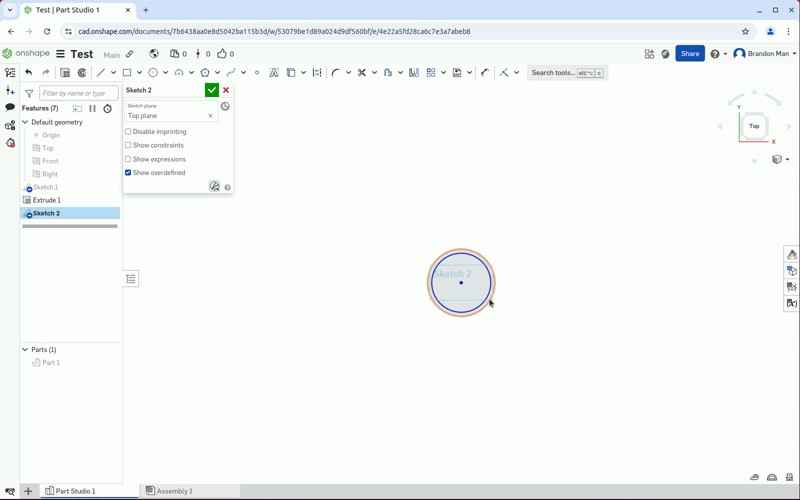
scroll(6)
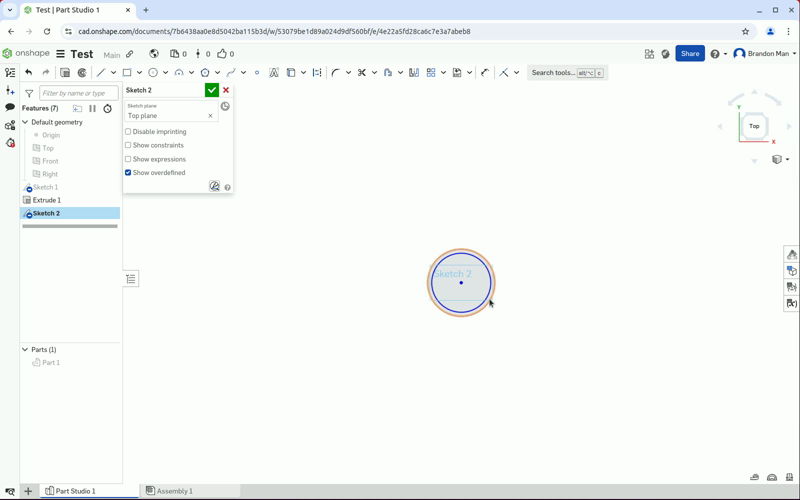
scroll(6)
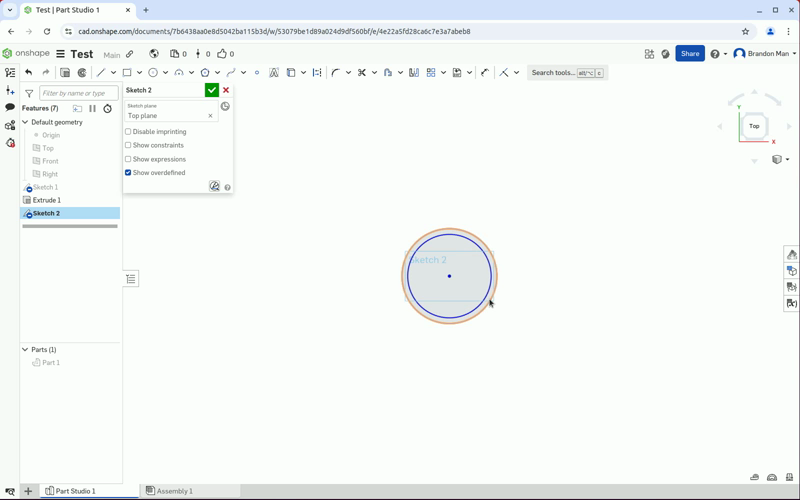
scroll(6)
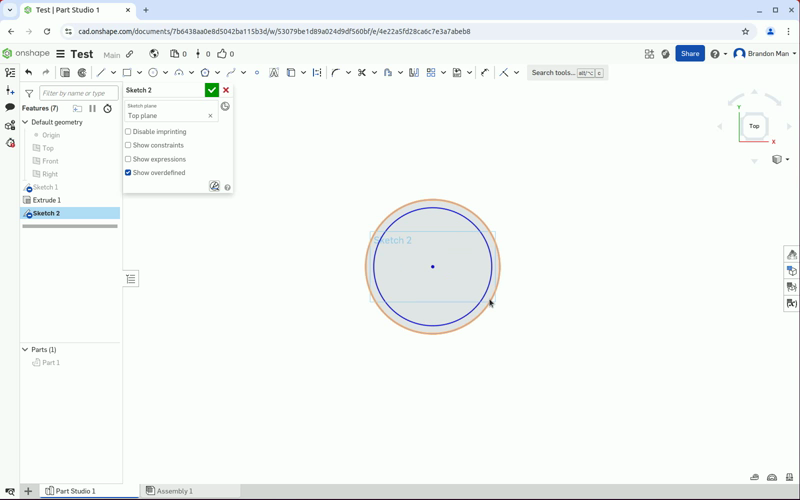
scroll(6)
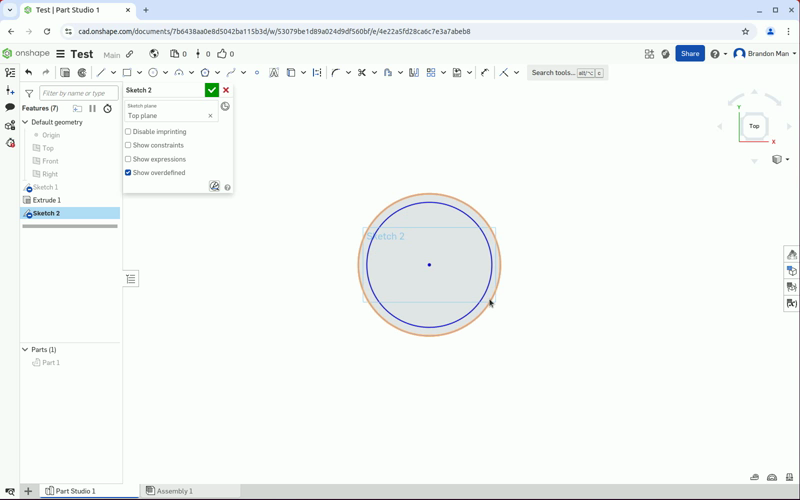
scroll(6)
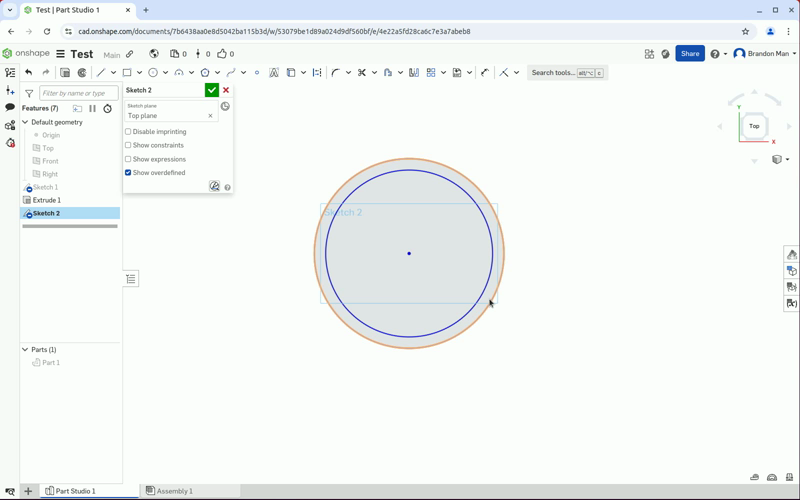
scroll(6)
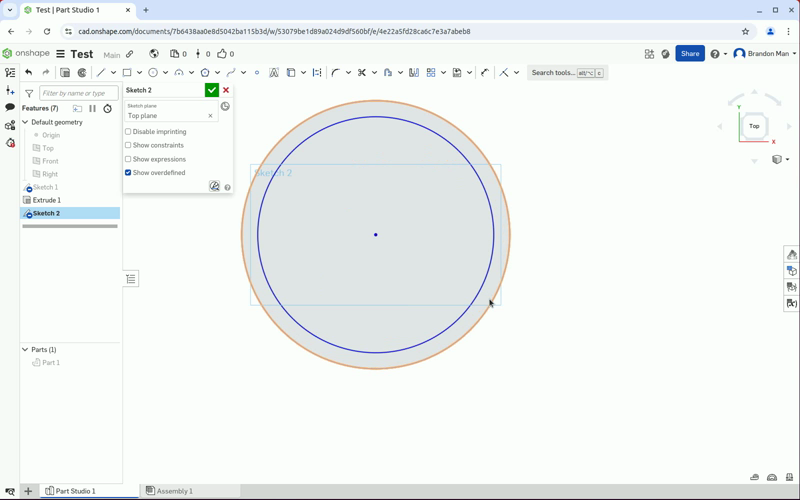
scroll(6)
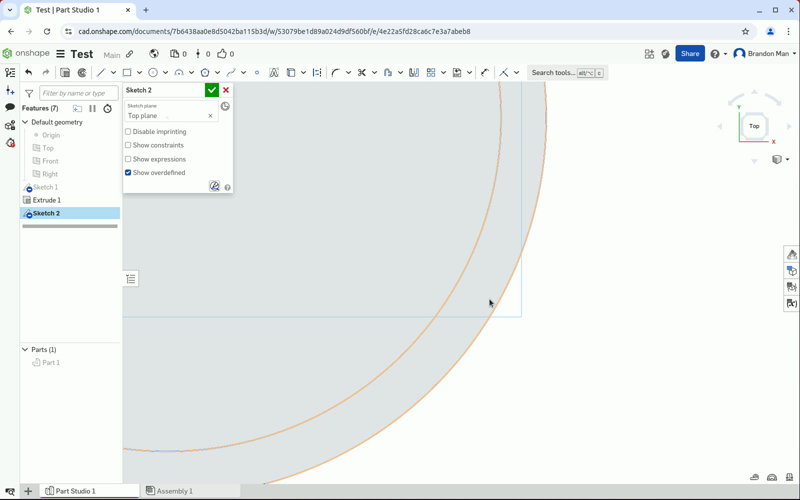
click(489, 298)
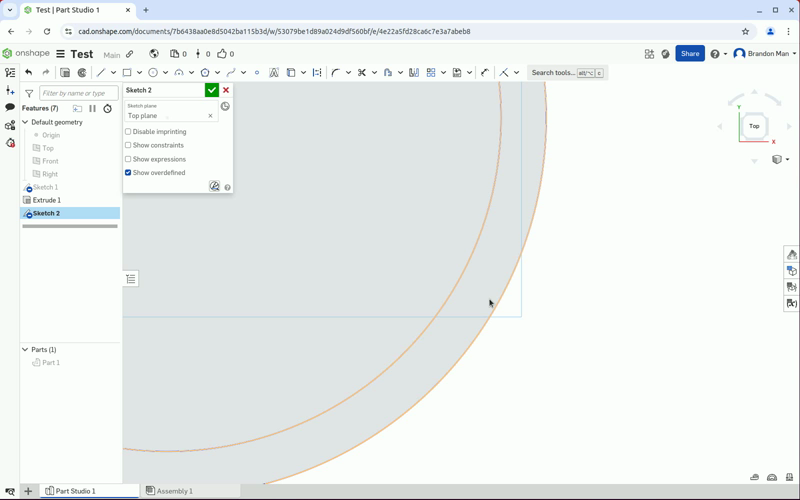
scroll(-6)
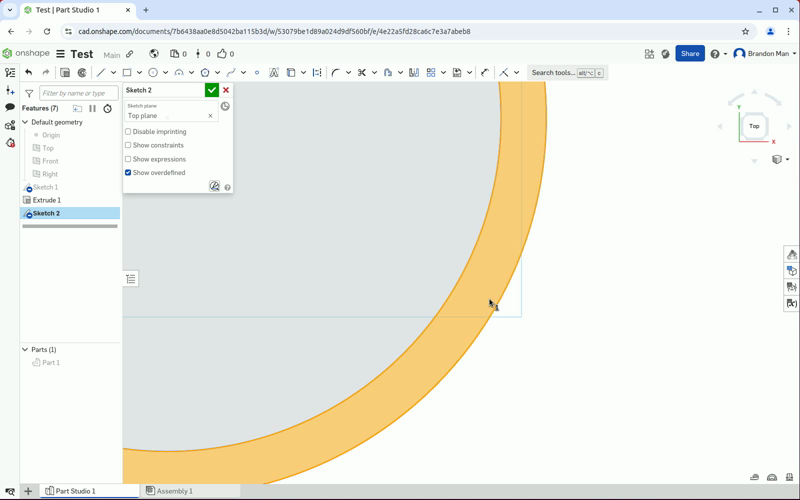
scroll(-6)
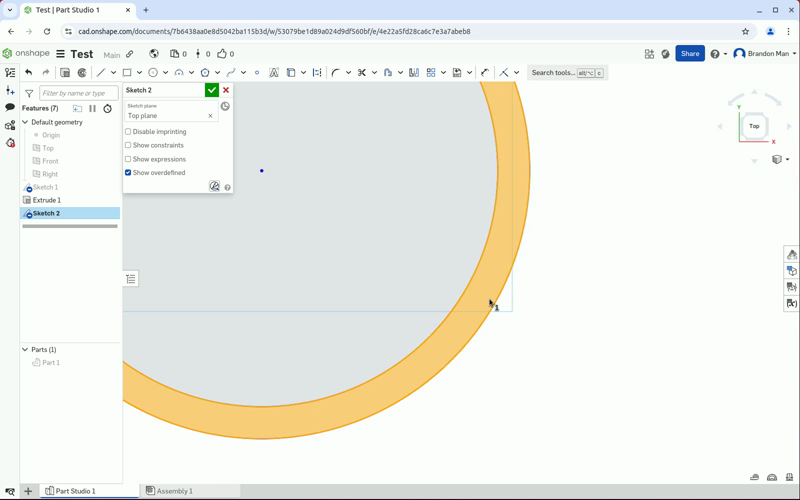
scroll(-6)
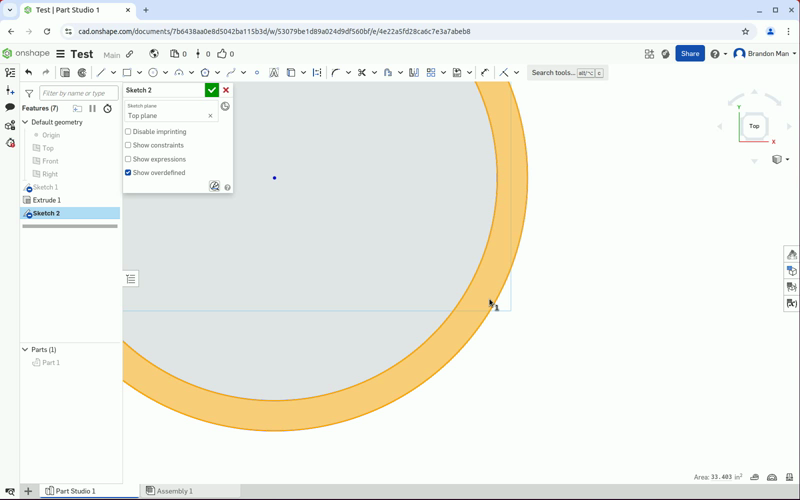
scroll(-6)
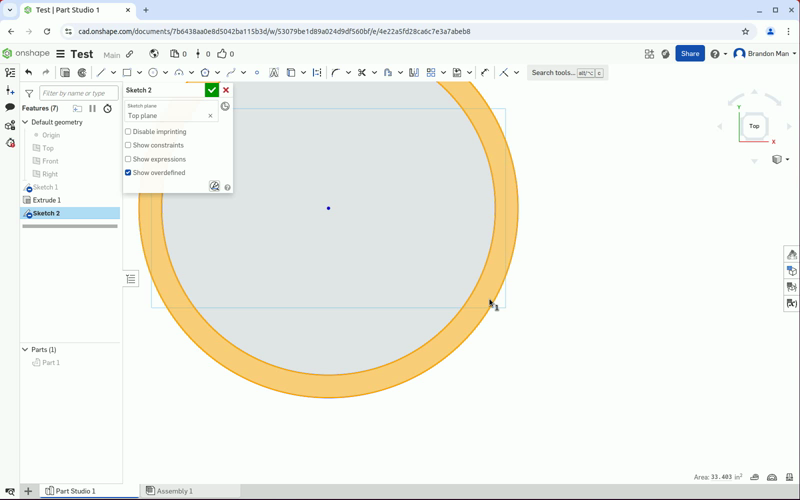
scroll(-6)
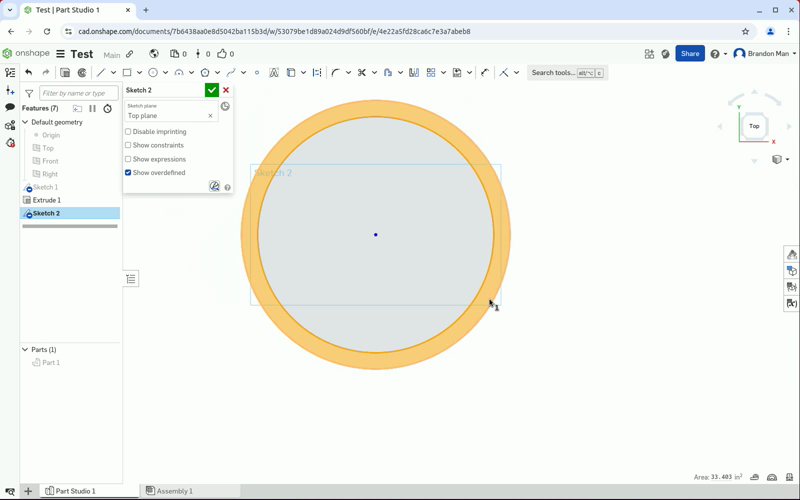
scroll(-6)
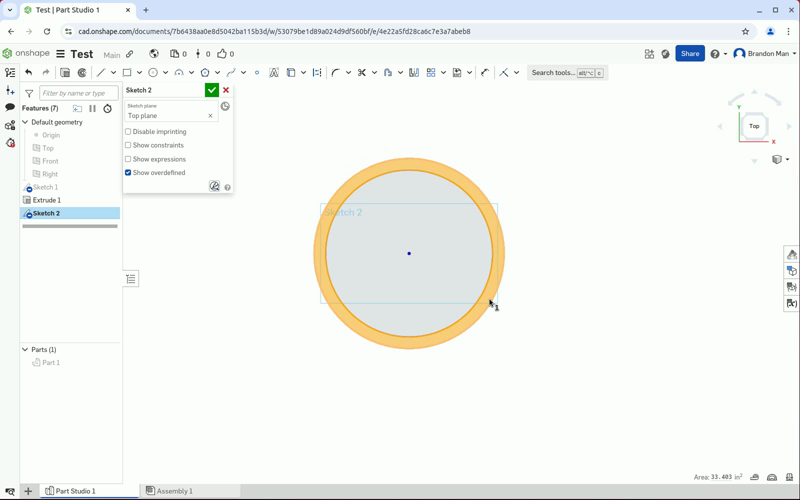
scroll(-6)
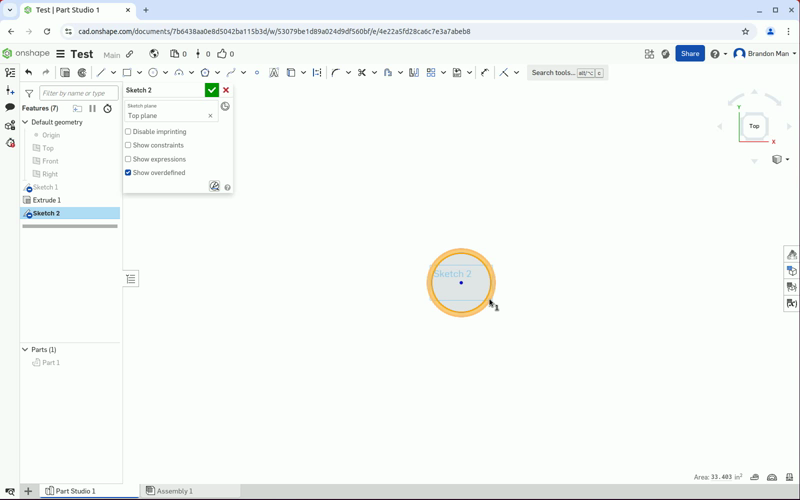
mouse_move(73, 352)
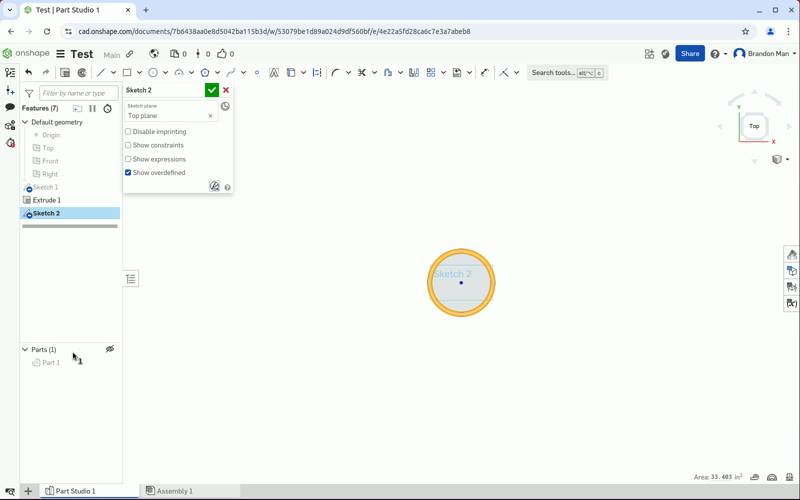
key(shift+y)
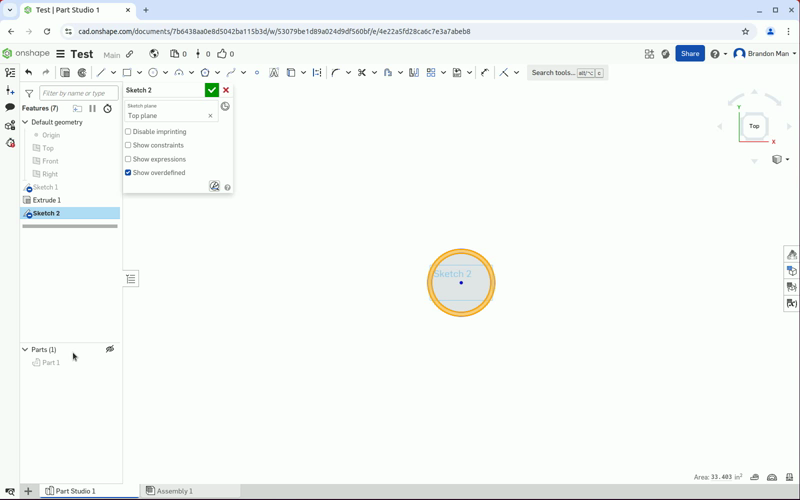
key(shift+e)
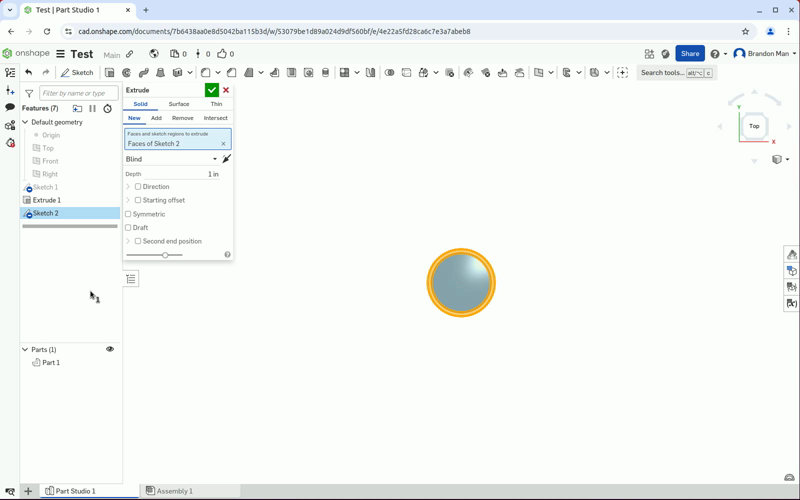
mouse_move(143, 106)
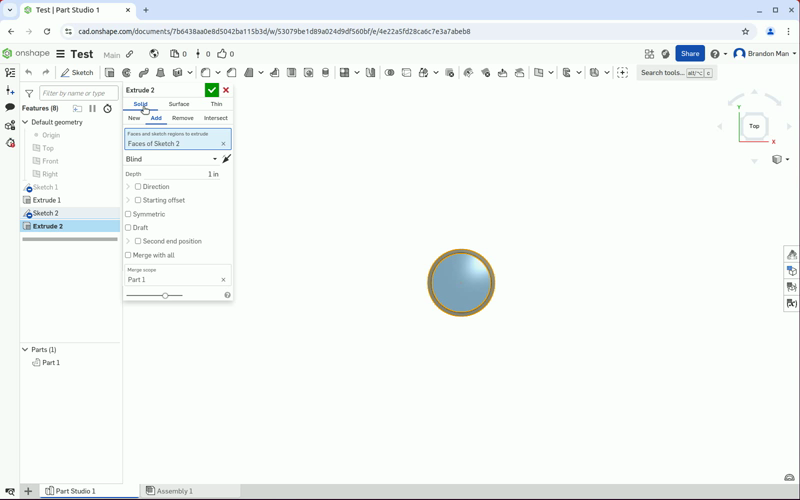
click(143, 106)
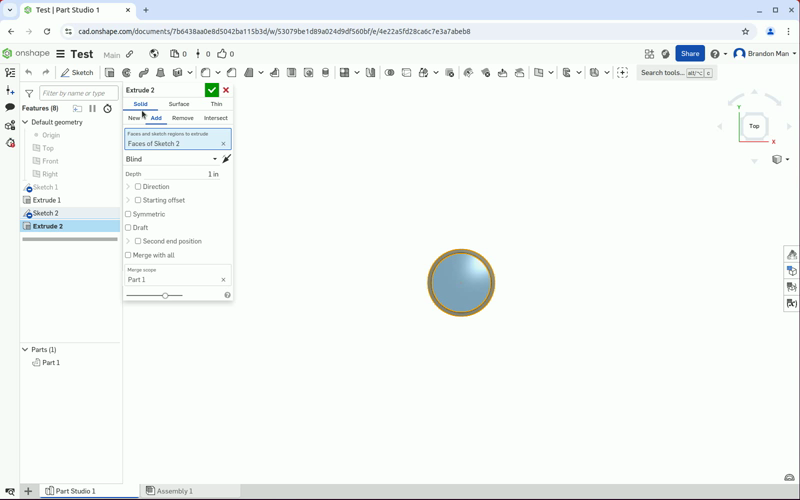
mouse_move(137, 120)
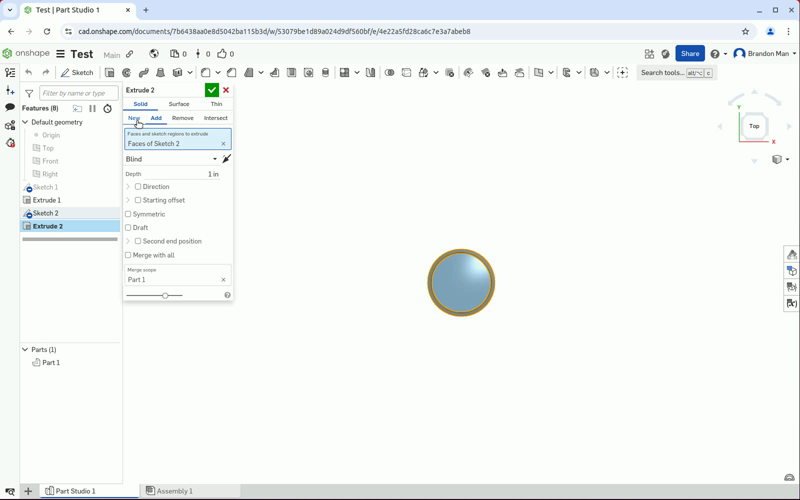
click(137, 120)
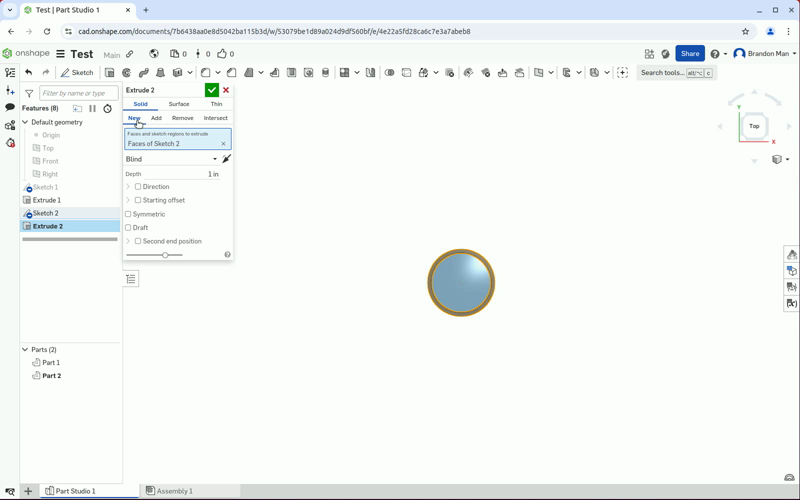
key(tab, 4)
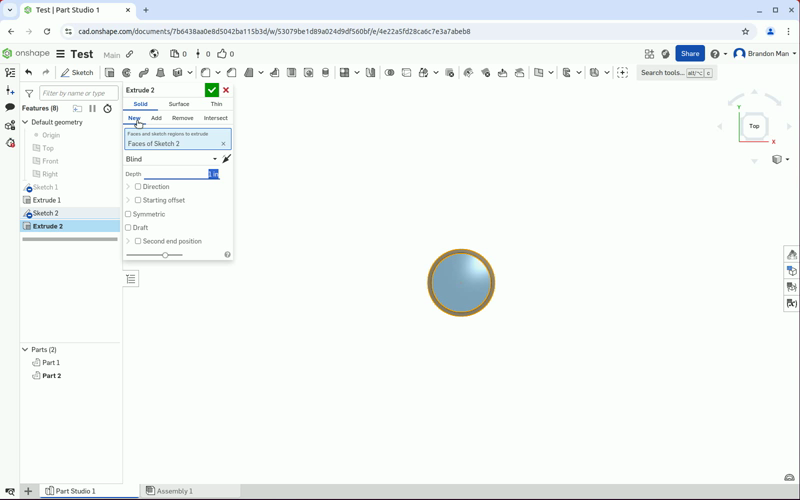
text(23.108)
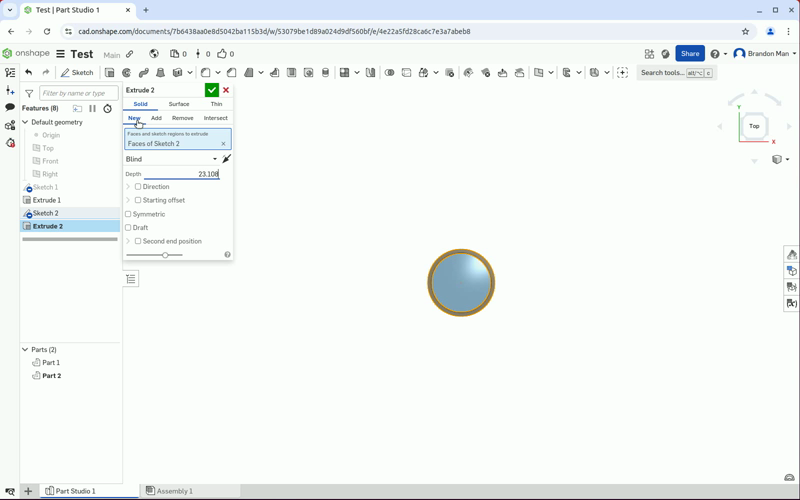
key(enter)
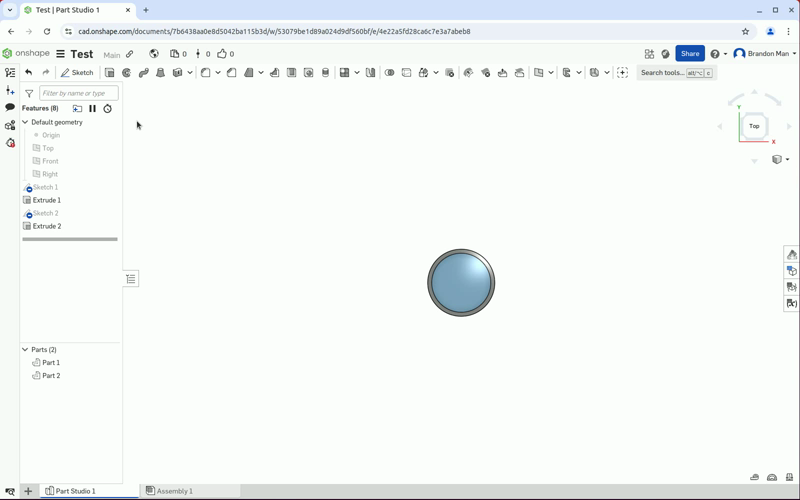
key(shift+h)
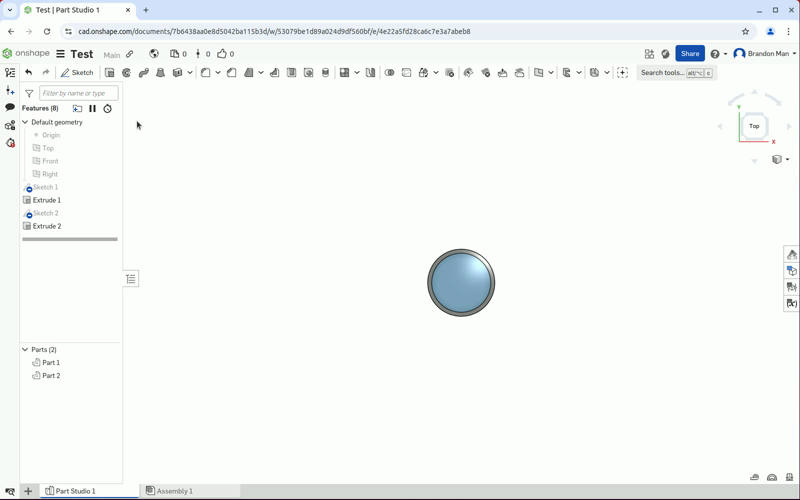
key(shift+h)
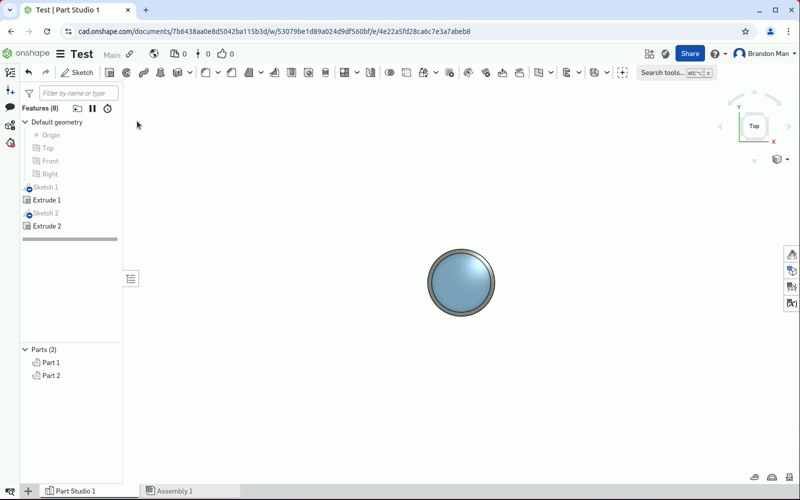
mouse_move(73, 189)
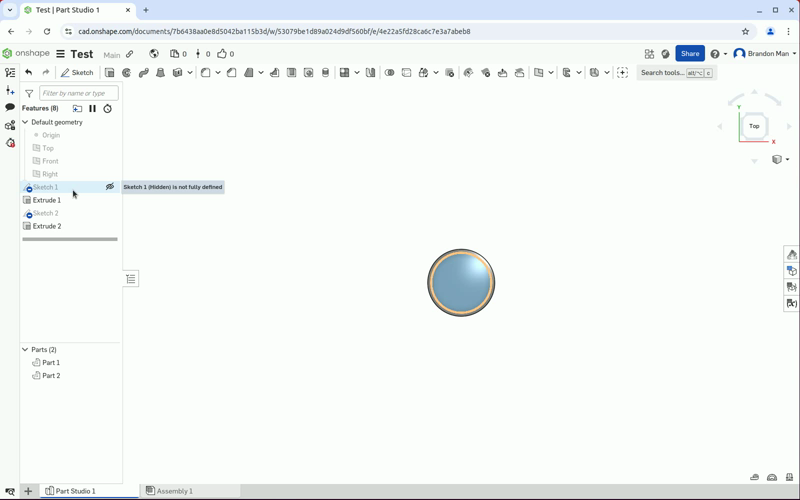
click(73, 189)
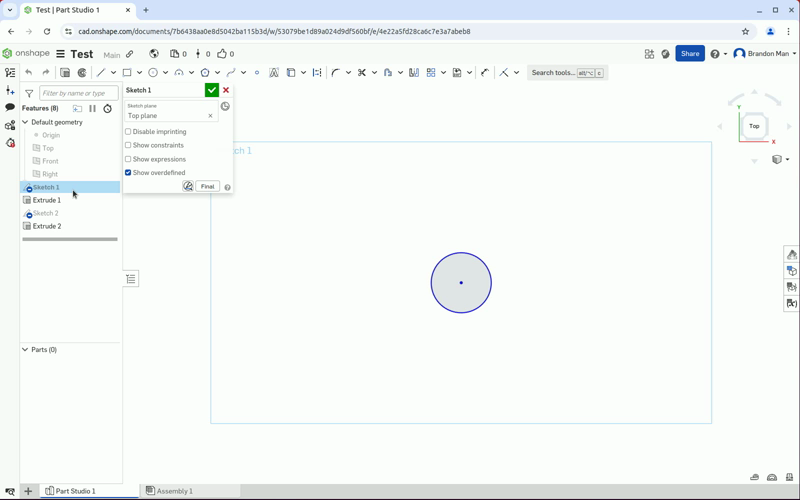
mouse_move(229, 92)
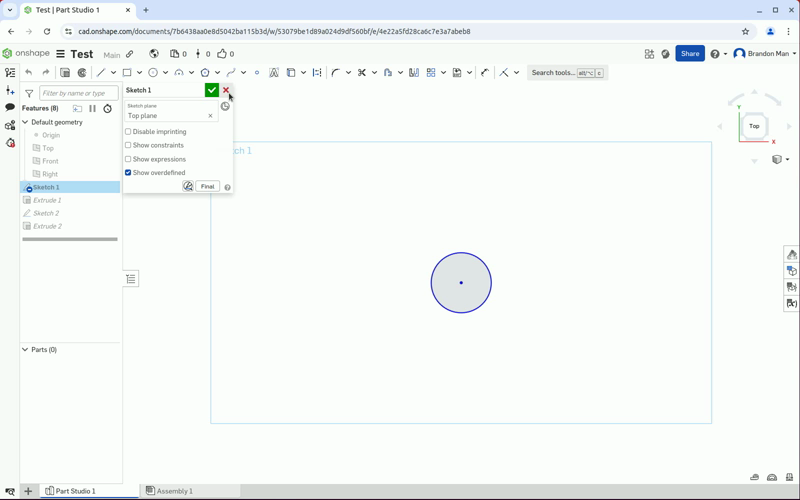
click(229, 92)
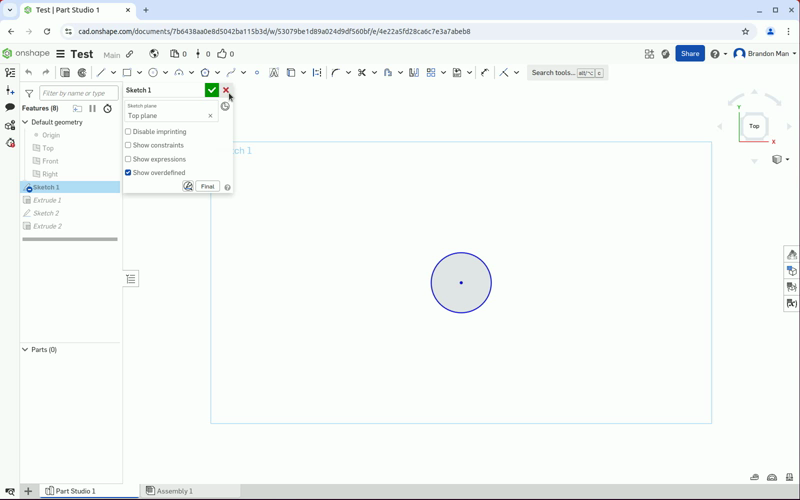
key(shift+s)
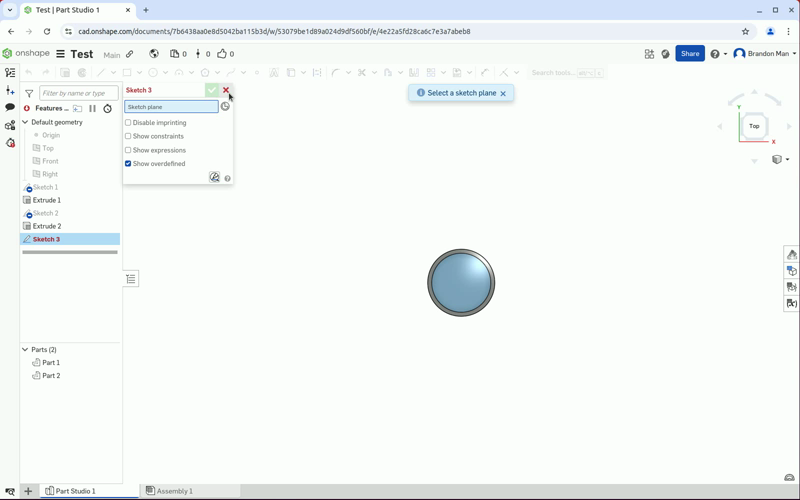
mouse_move(73, 150)
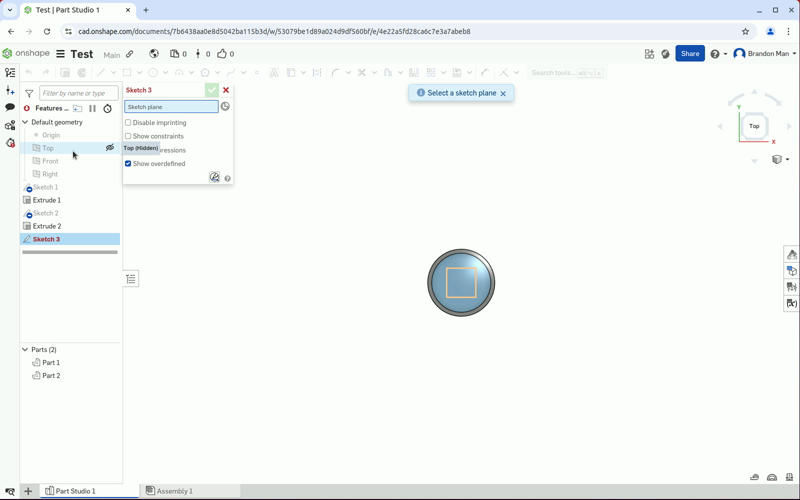
click(73, 150)
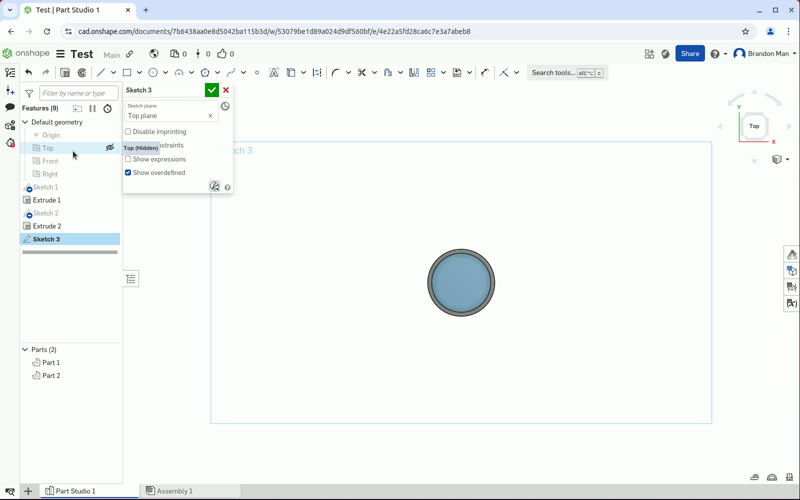
mouse_move(73, 352)
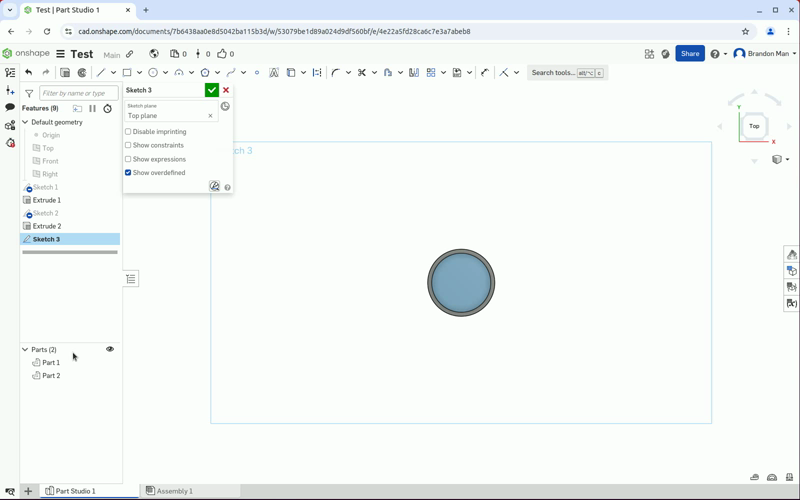
key(y)
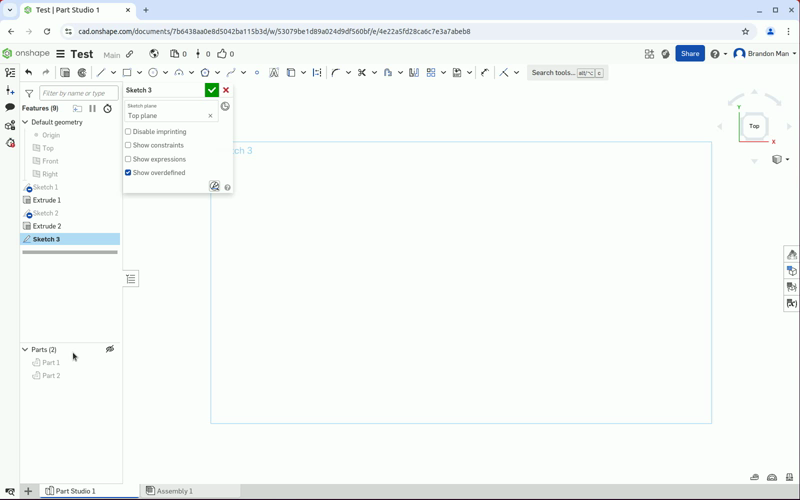
key(c)
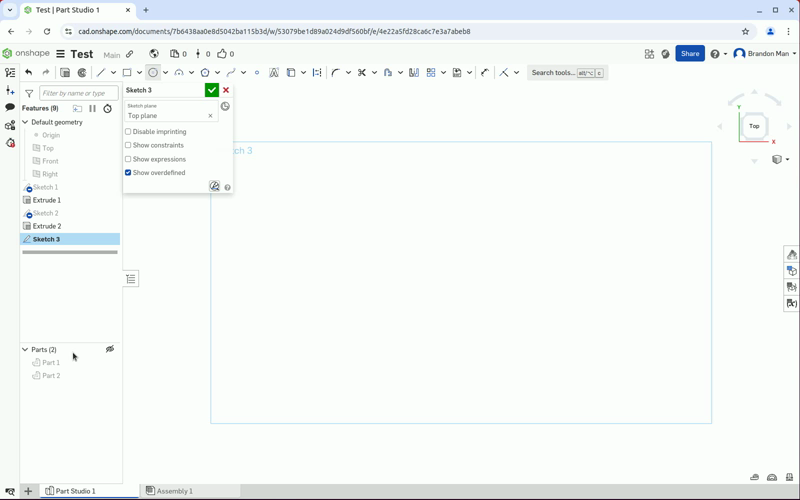
key_down(shift)
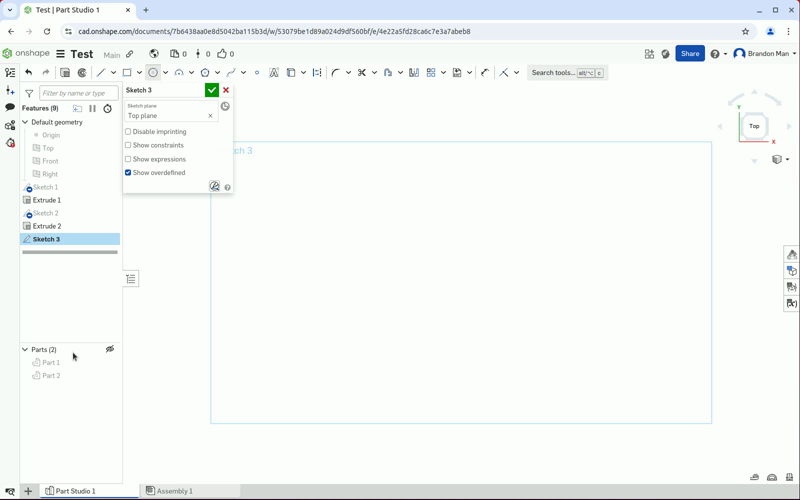
mouse_move(461, 282)
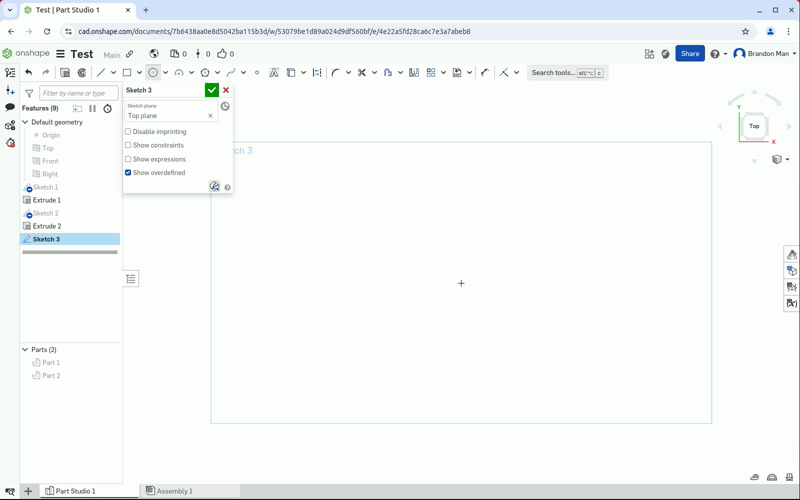
click(461, 282)
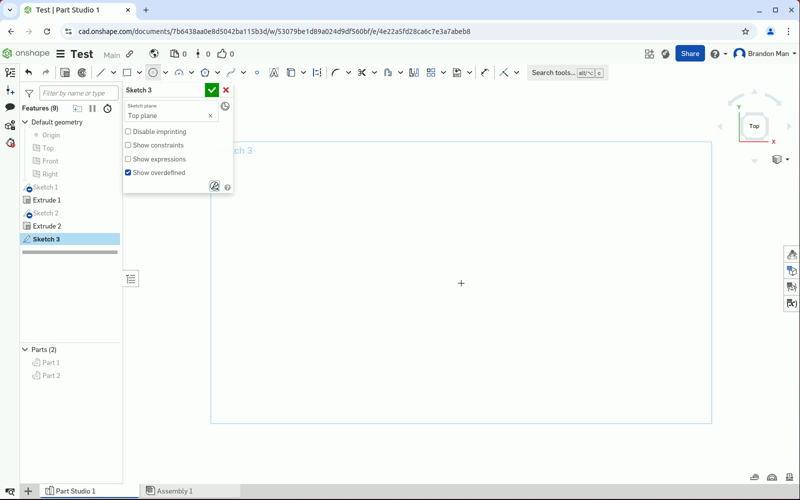
key_up(shift)
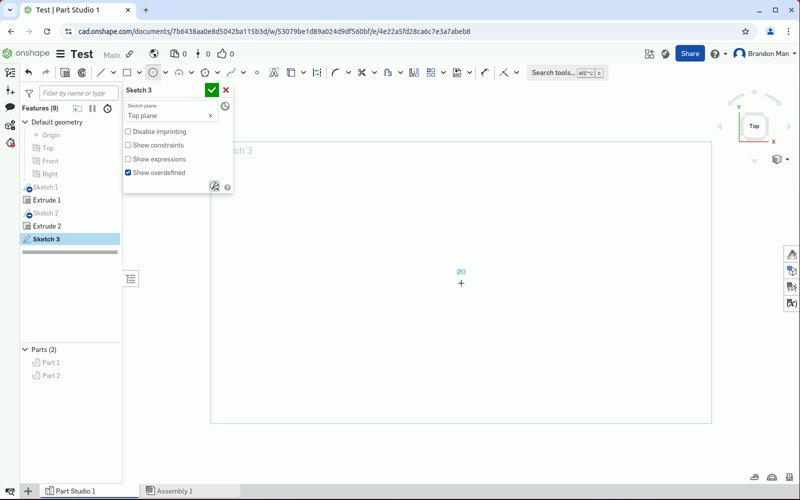
mouse_move(500, 282)
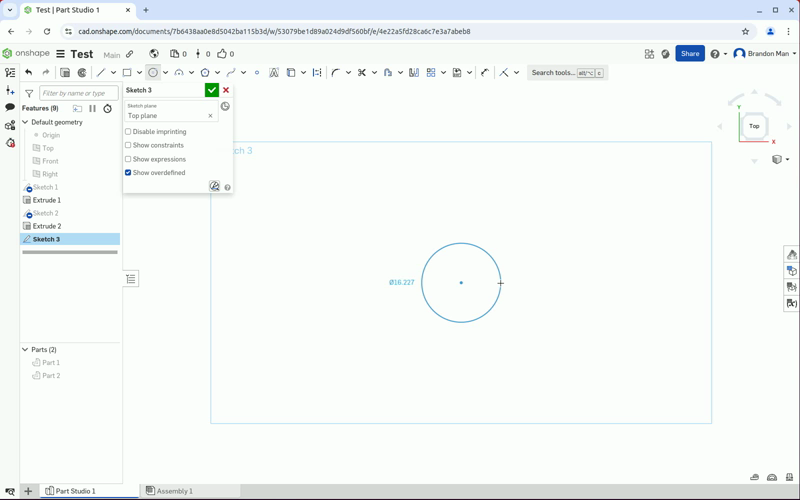
click(500, 282)
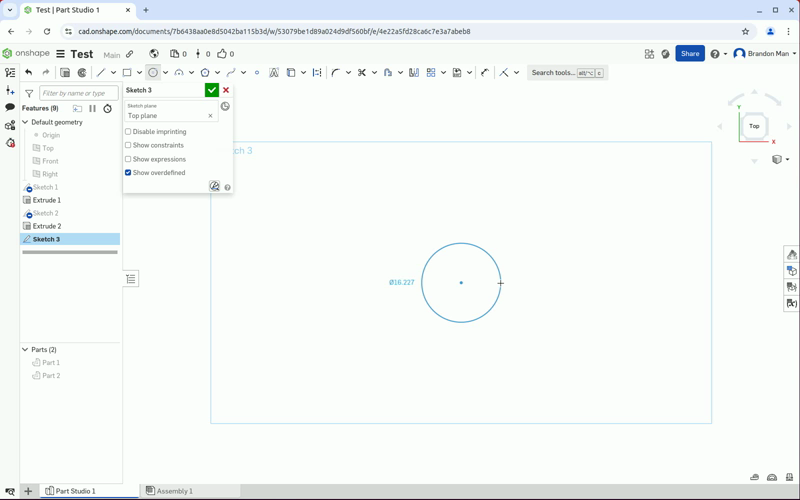
key(esc)
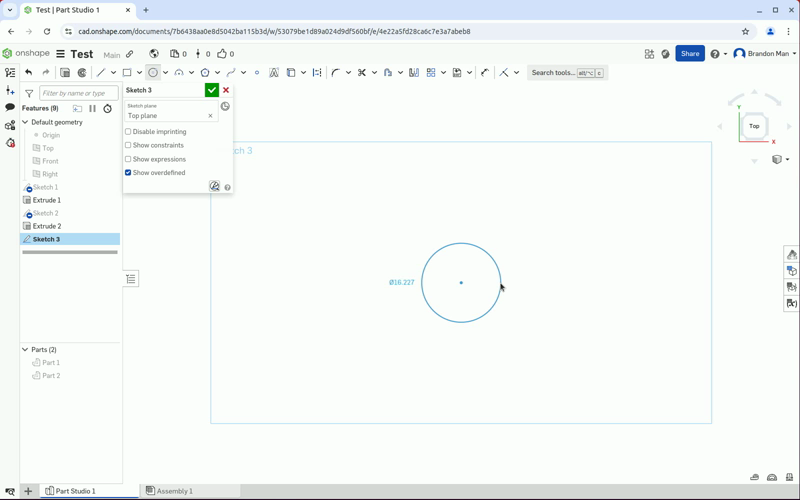
key(c)
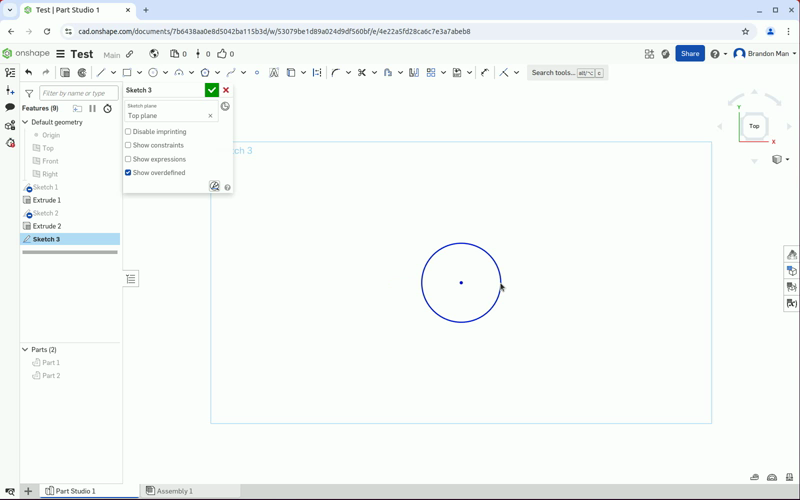
key_down(shift)
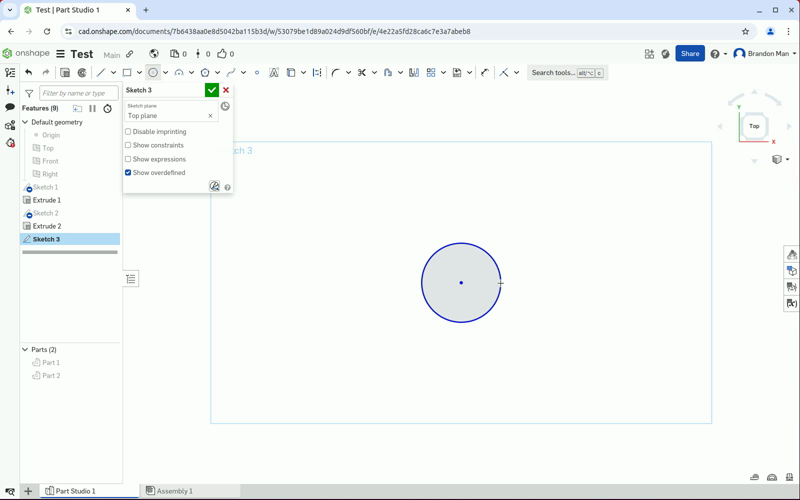
mouse_move(461, 282)
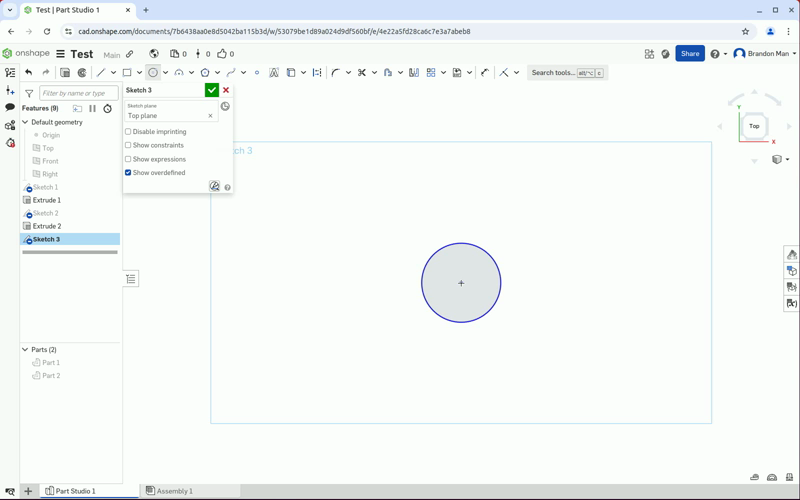
click(461, 282)
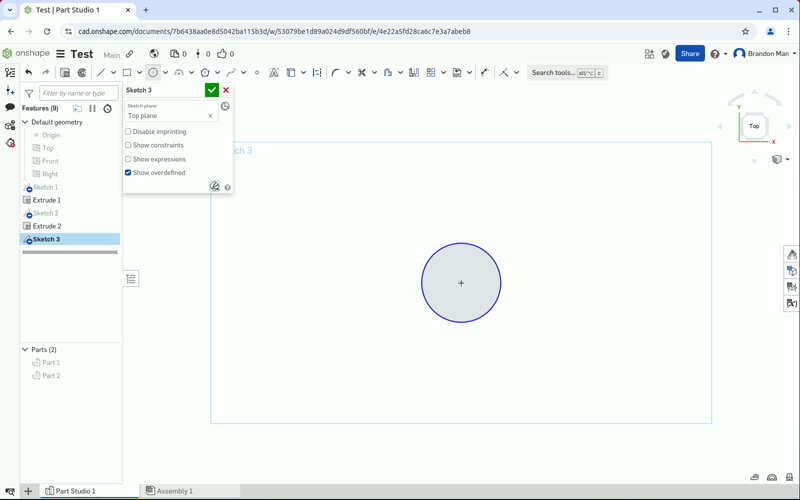
key_up(shift)
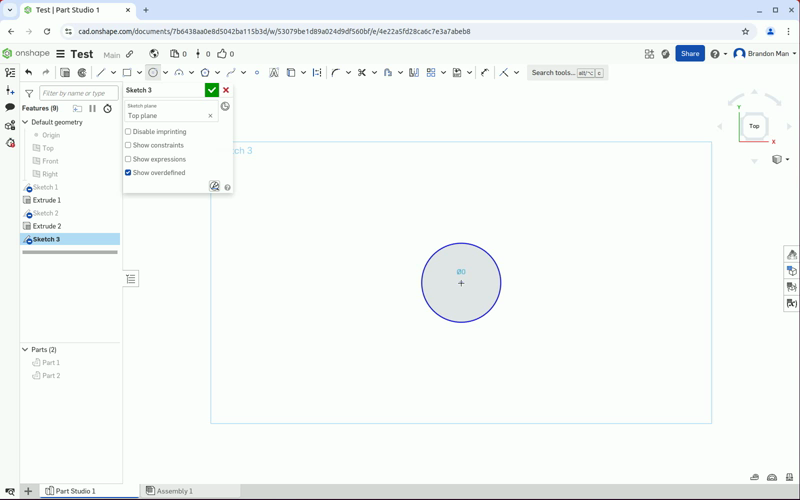
mouse_move(494, 282)
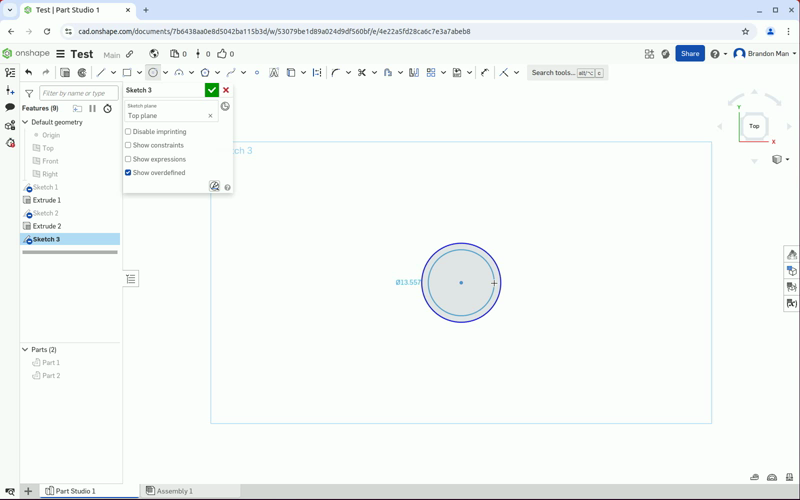
click(494, 282)
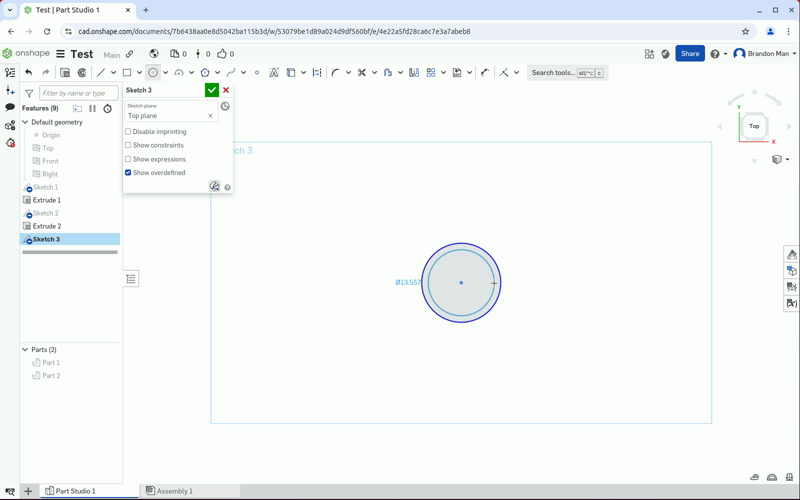
key(esc)
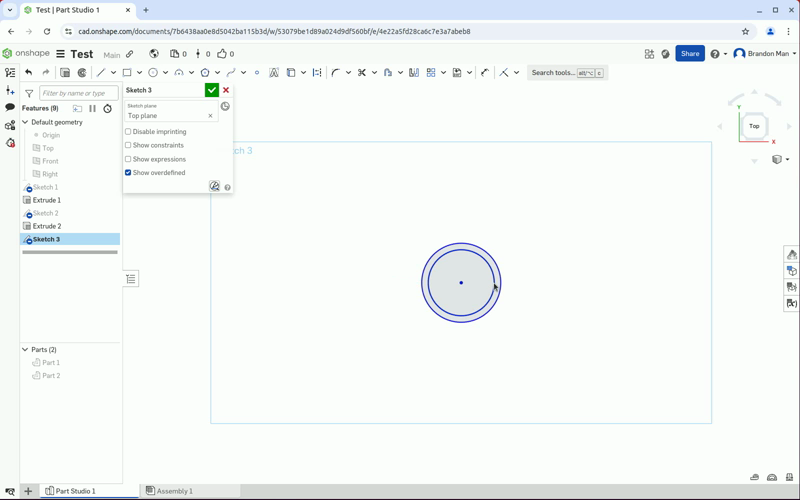
mouse_move(474, 250)
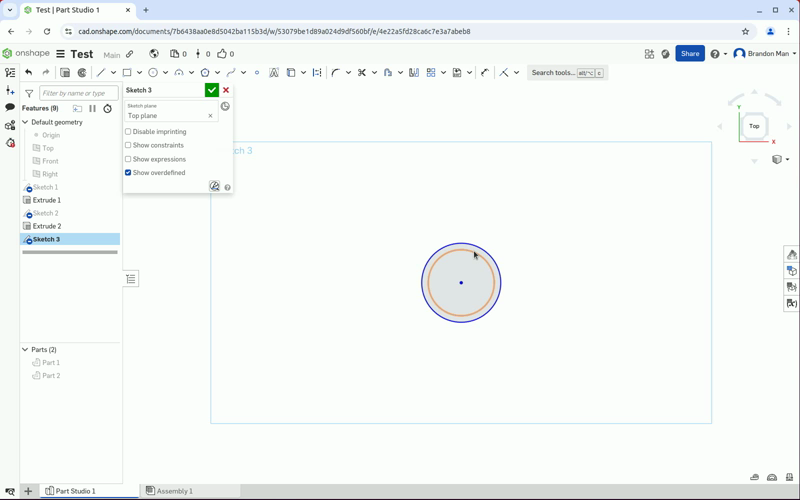
scroll(6)
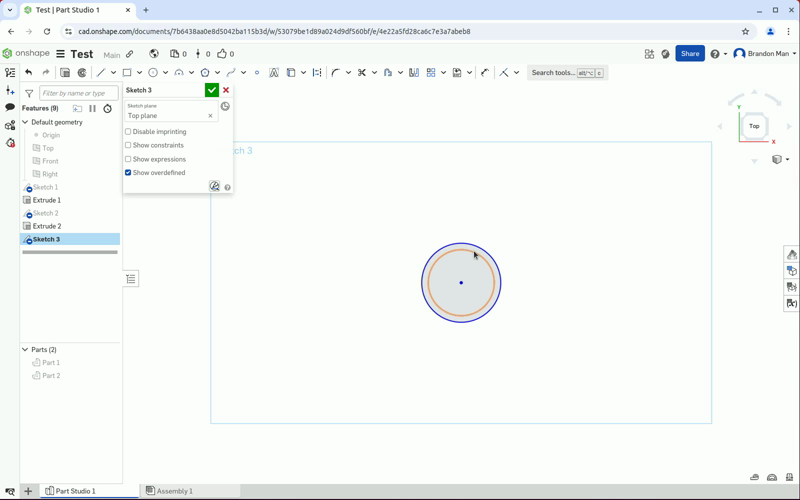
scroll(6)
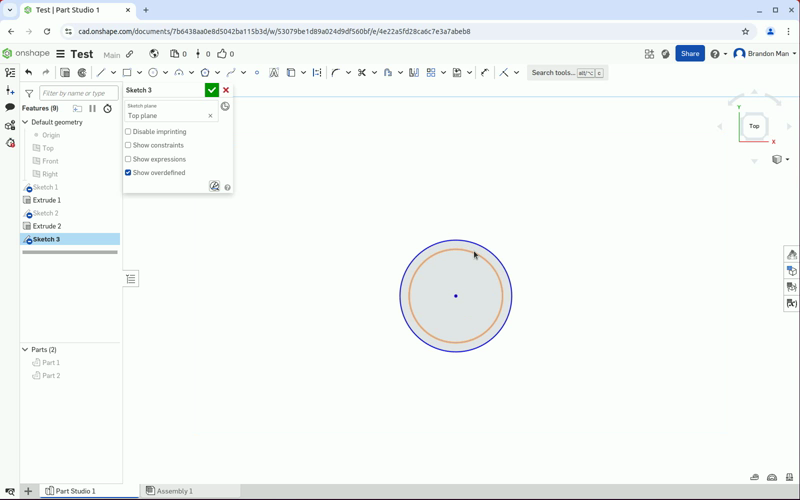
scroll(6)
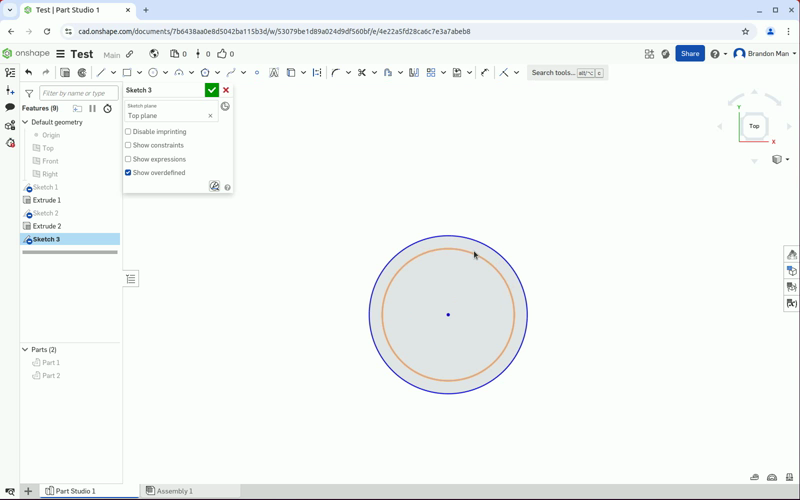
scroll(6)
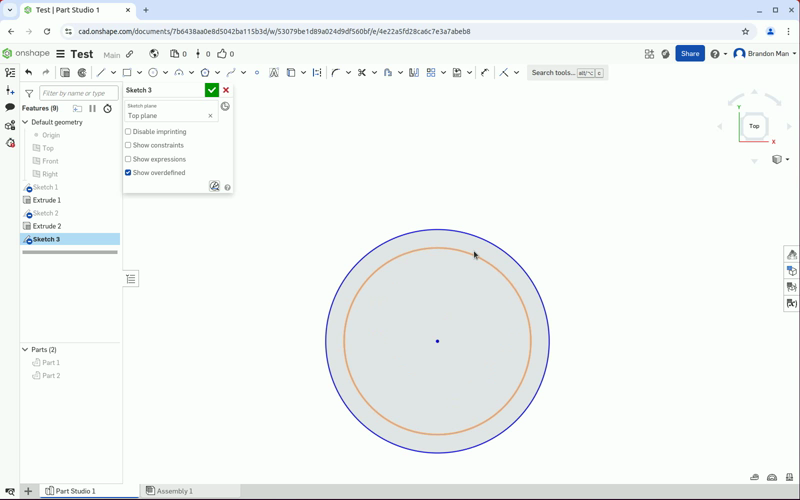
scroll(6)
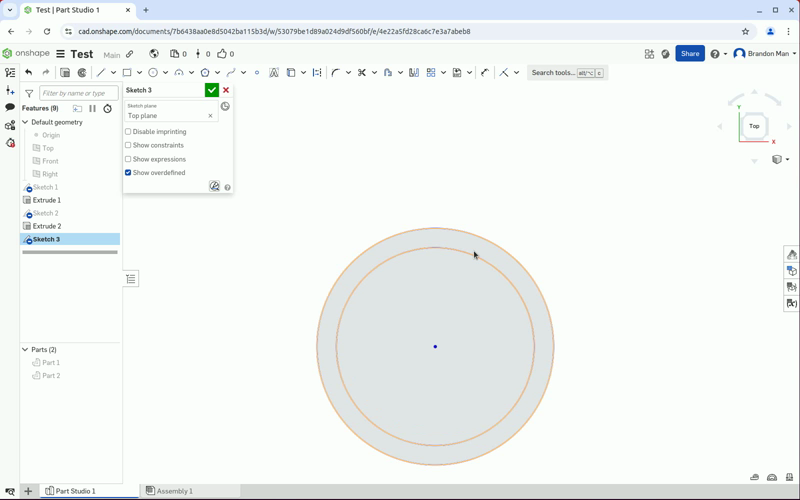
scroll(6)
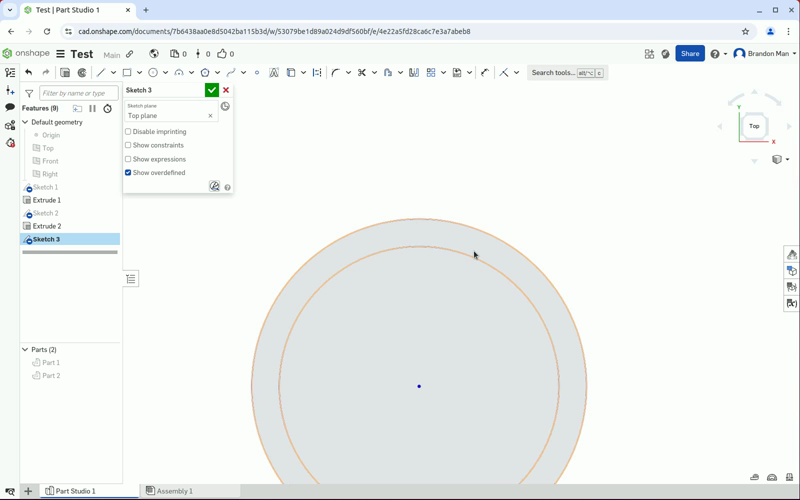
scroll(6)
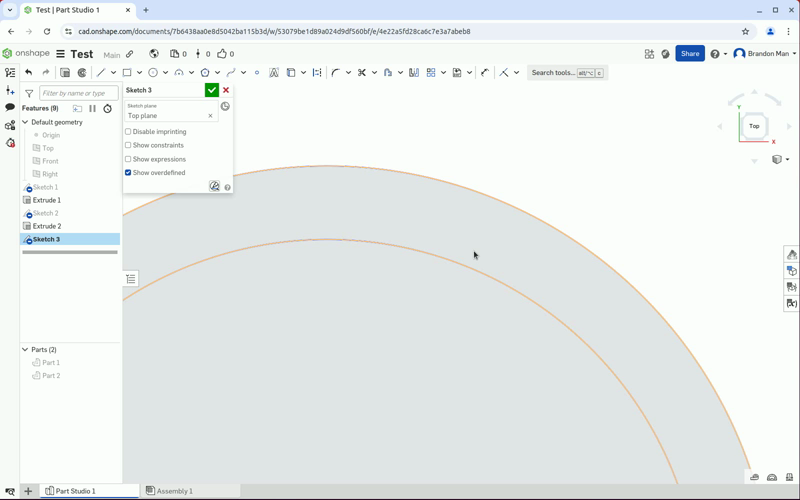
click(474, 250)
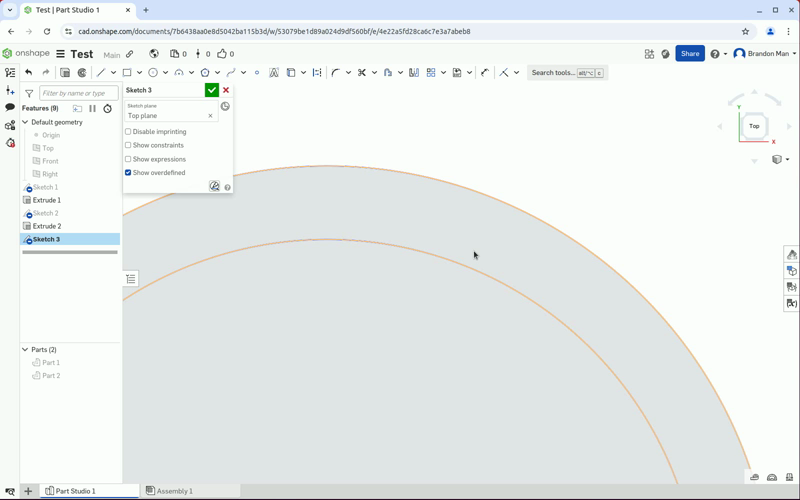
scroll(-6)
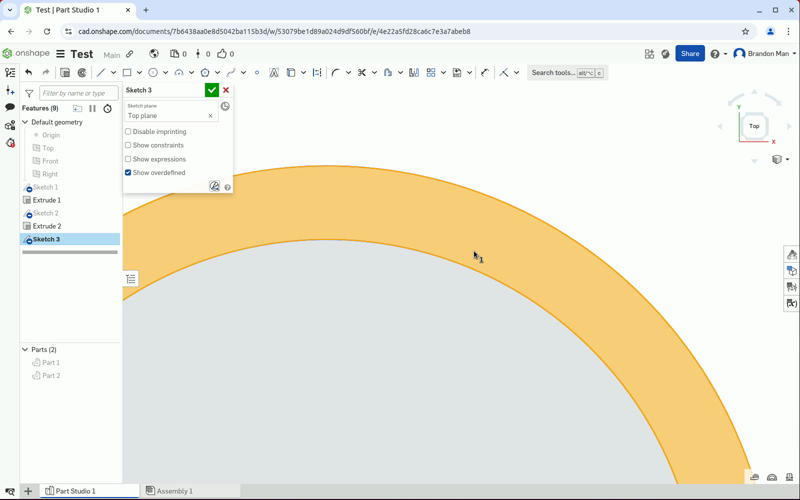
scroll(-6)
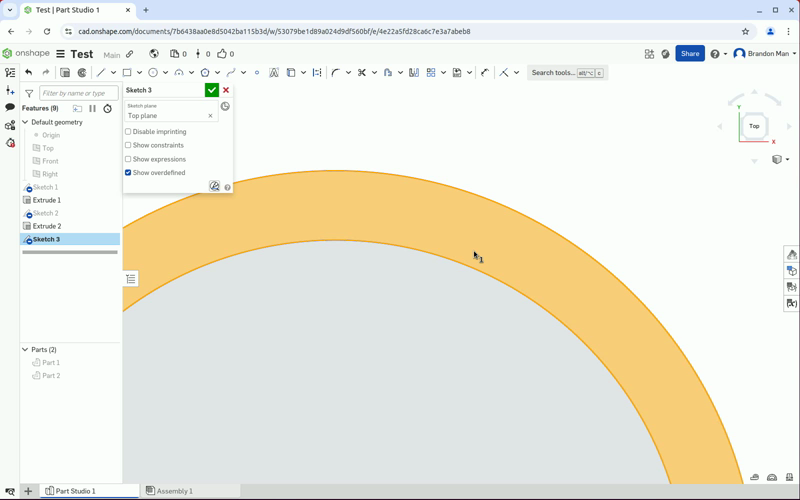
scroll(-6)
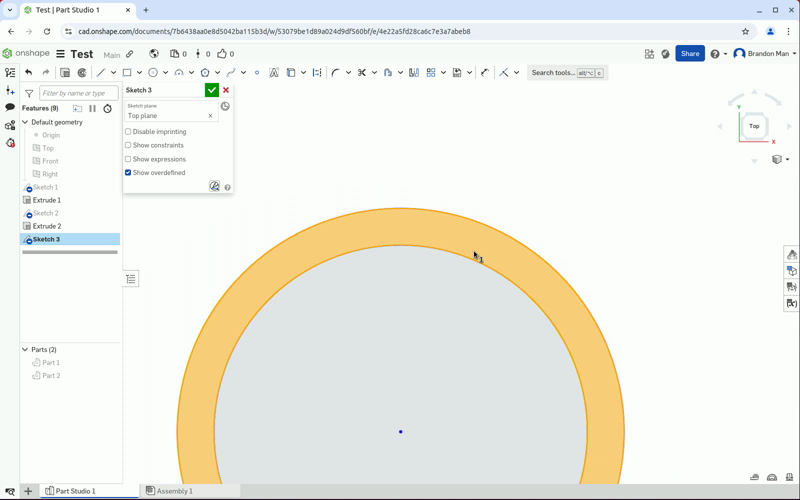
scroll(-6)
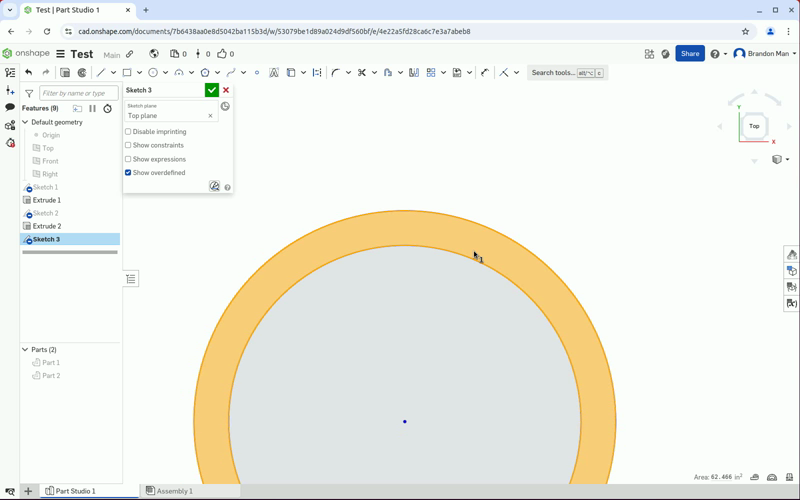
scroll(-6)
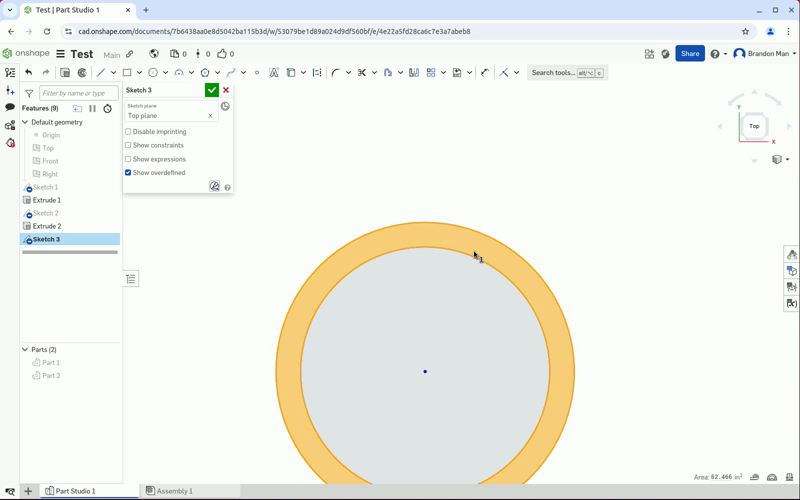
scroll(-6)
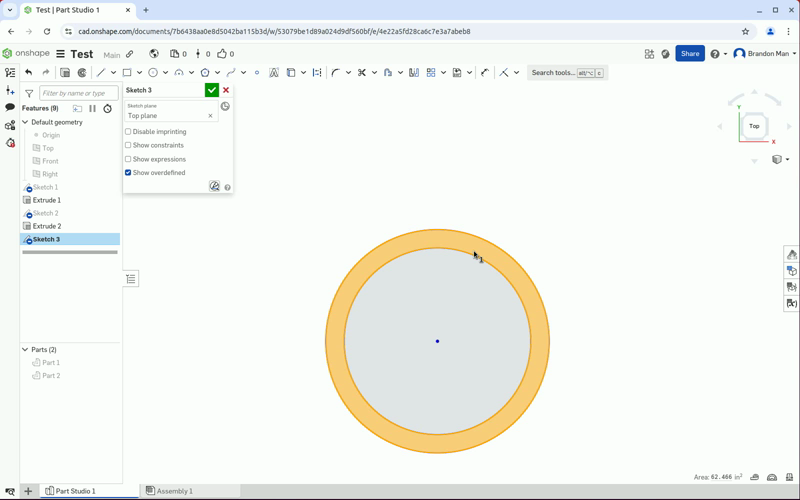
scroll(-6)
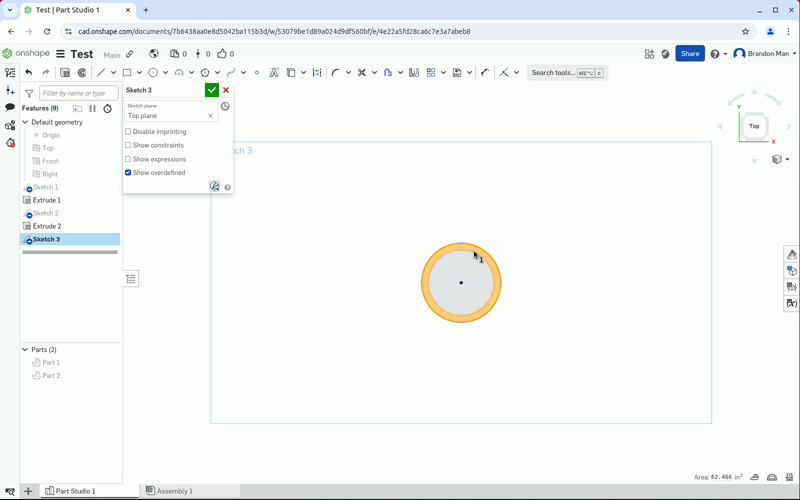
mouse_move(73, 352)
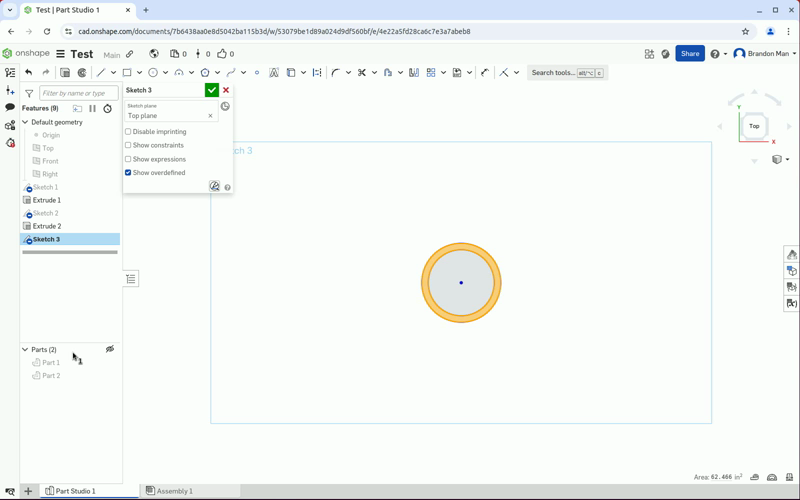
key(shift+y)
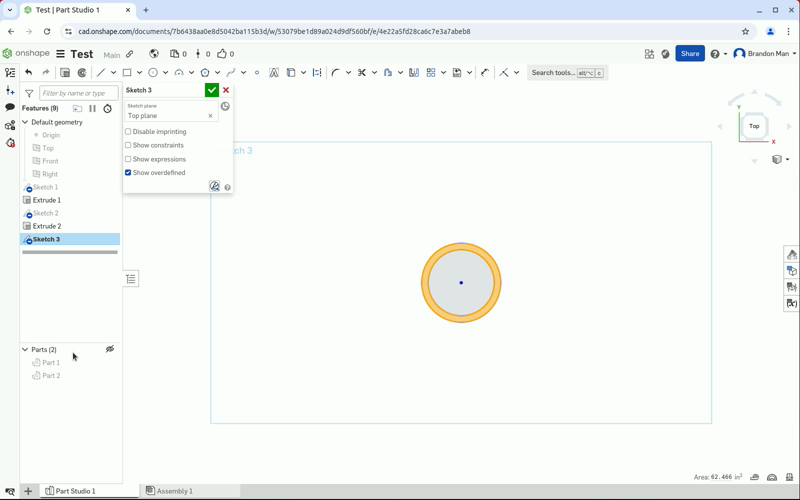
key(shift+e)
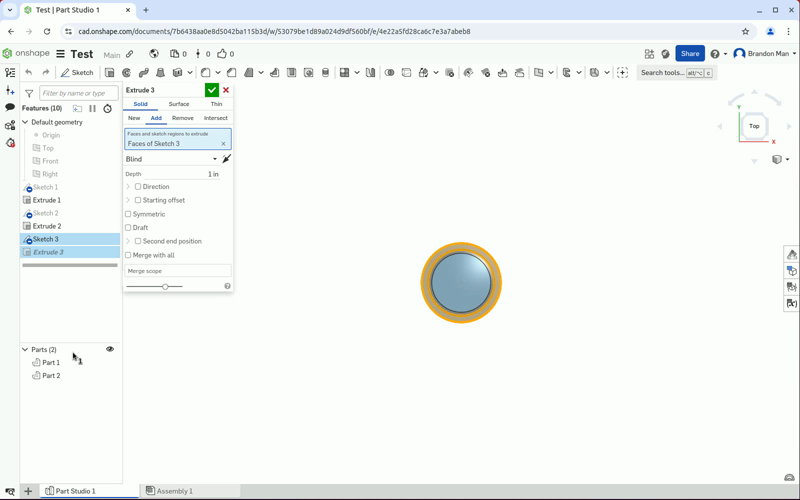
mouse_move(143, 106)
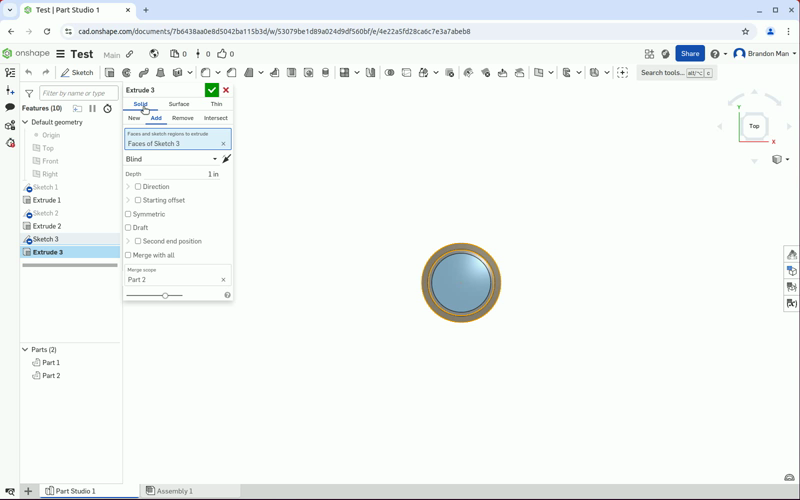
click(143, 106)
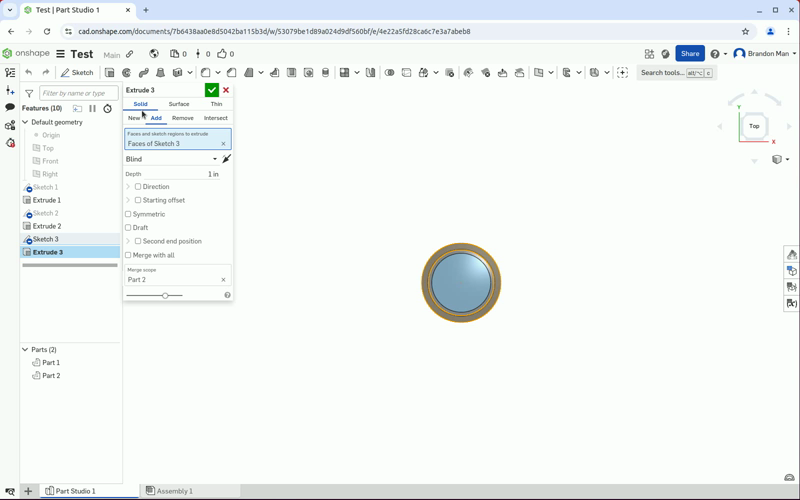
mouse_move(137, 120)
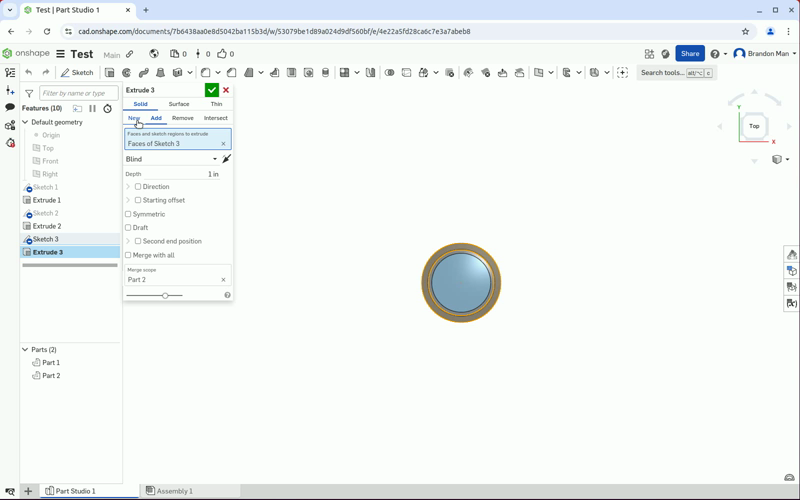
click(137, 120)
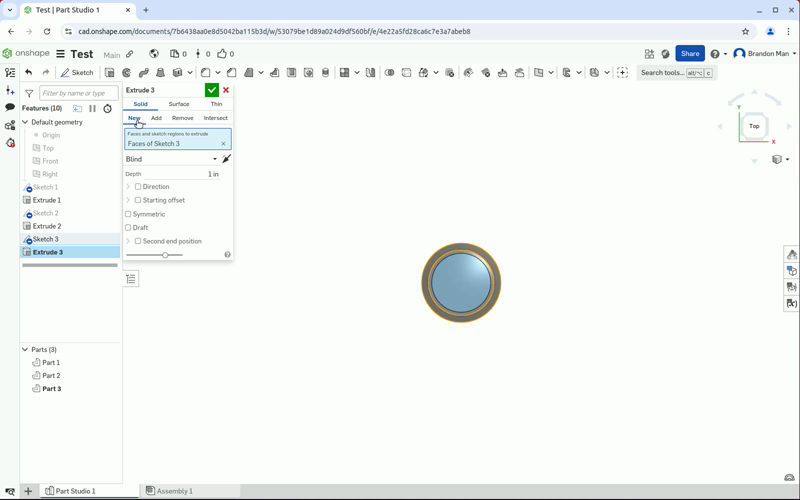
key(tab, 4)
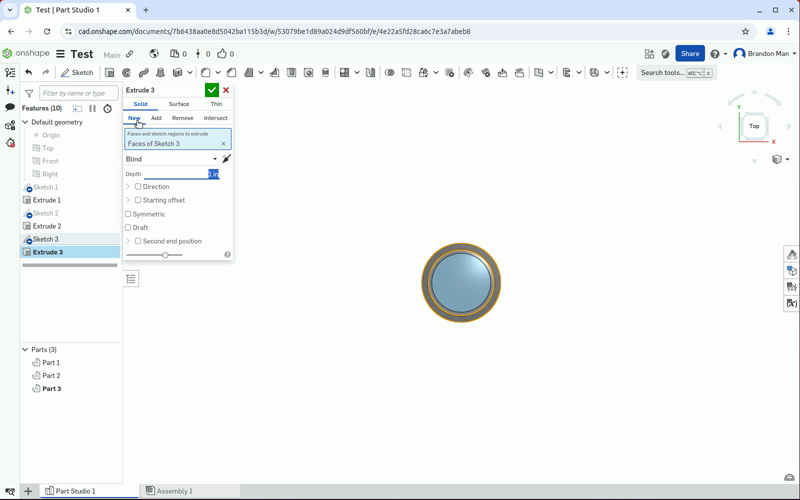
text(12.998)
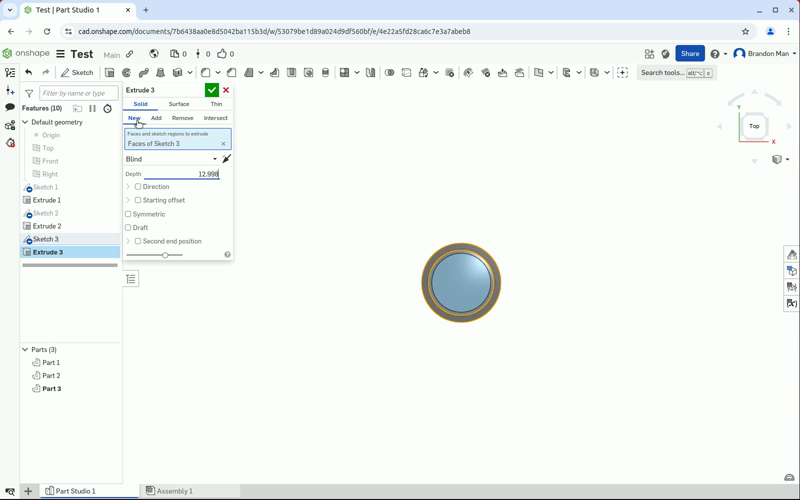
key(enter)
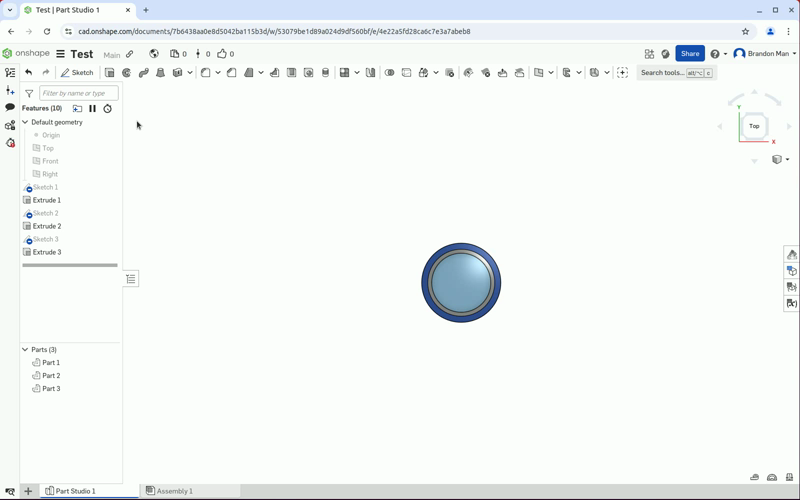
key(shift+h)
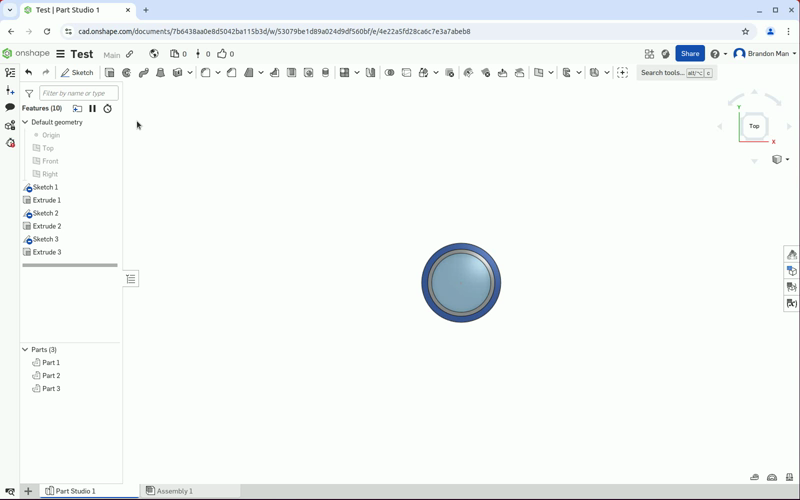
key(shift+h)
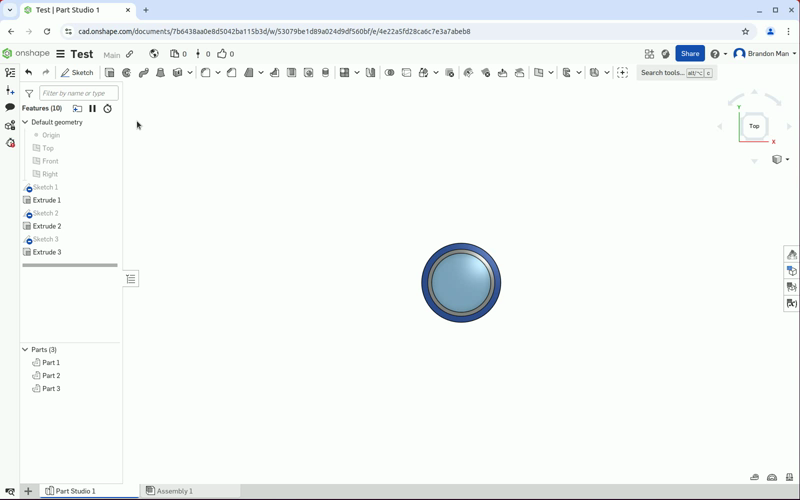
mouse_move(73, 189)
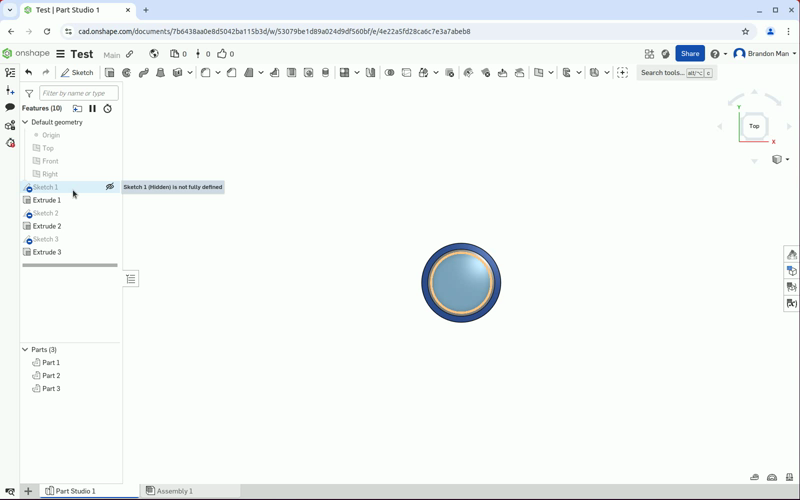
click(73, 189)
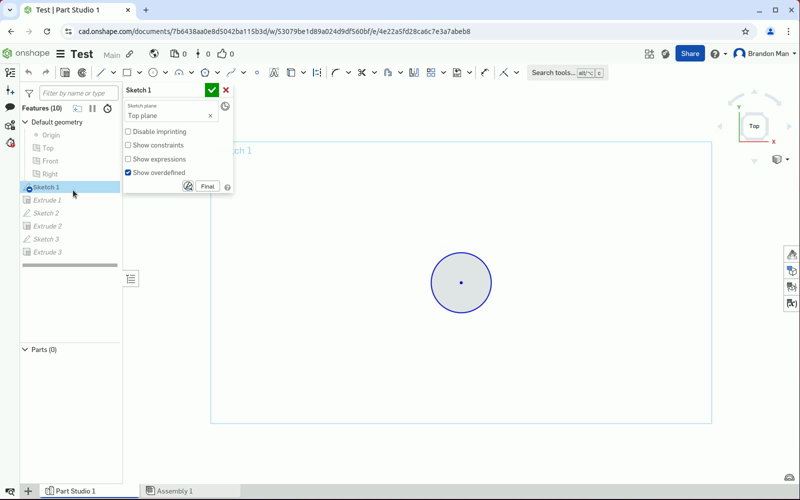
mouse_move(229, 92)
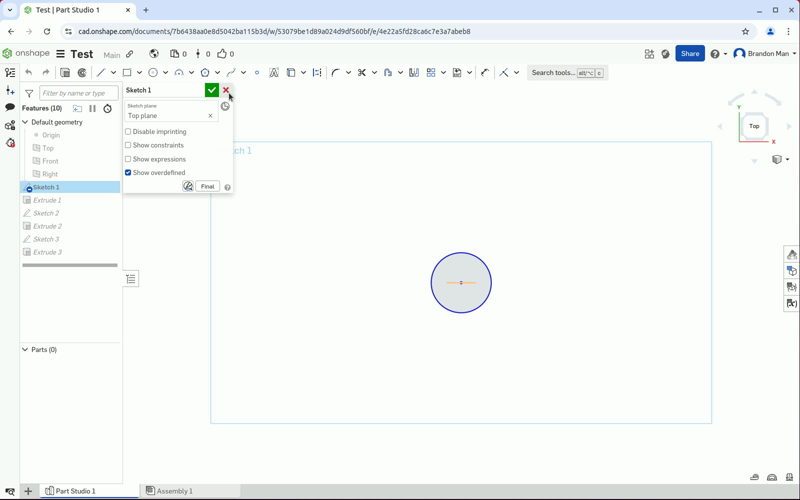
click(229, 92)
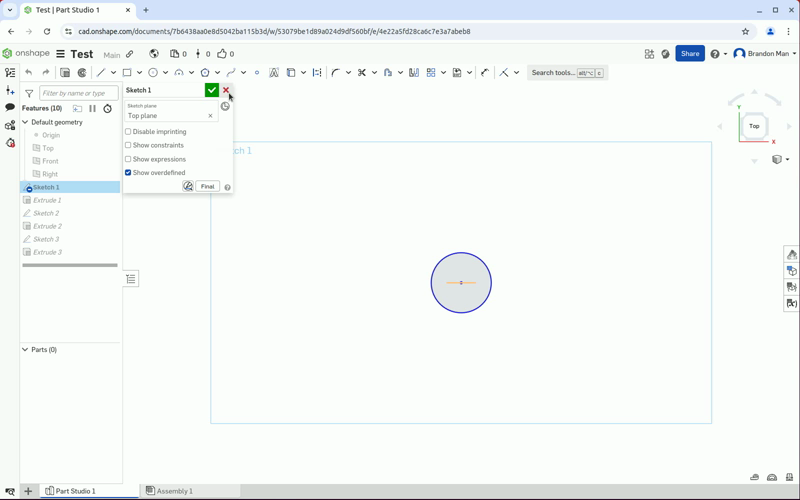
key(shift+s)
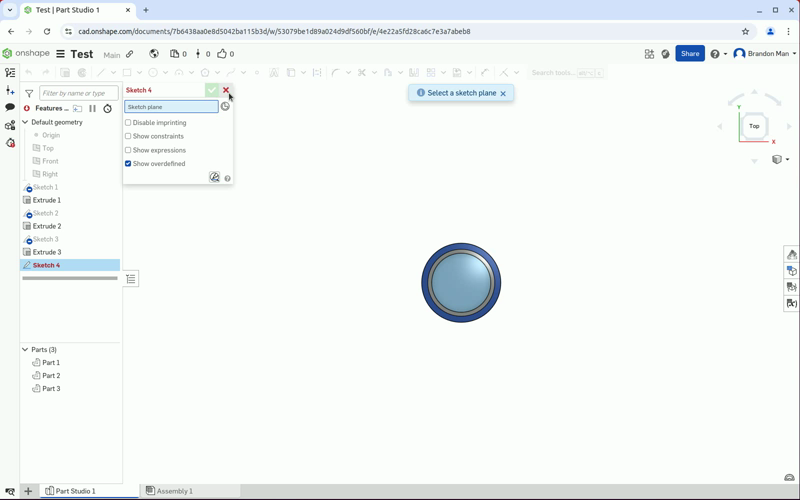
mouse_move(73, 150)
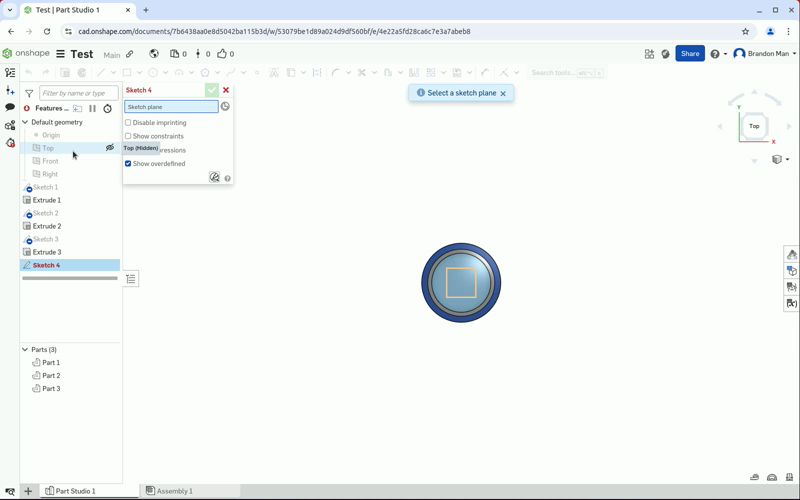
click(73, 150)
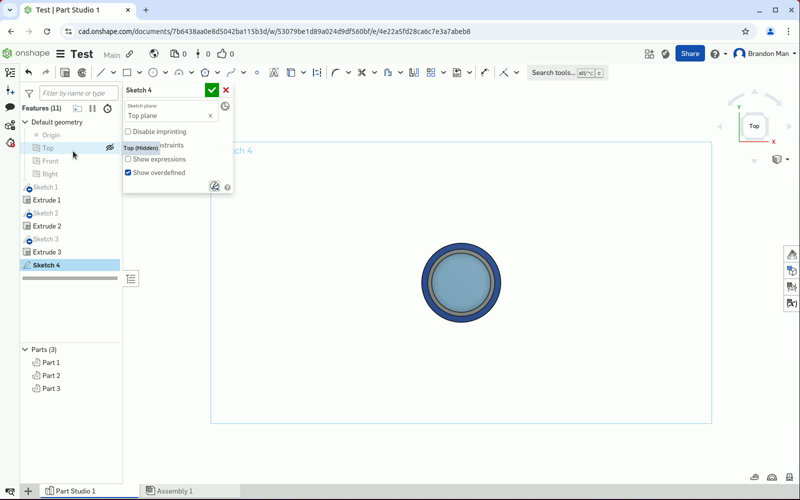
mouse_move(73, 352)
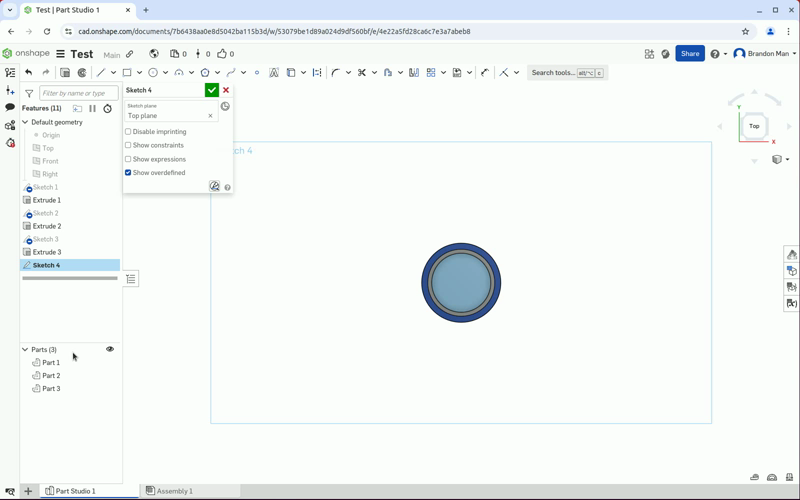
key(y)
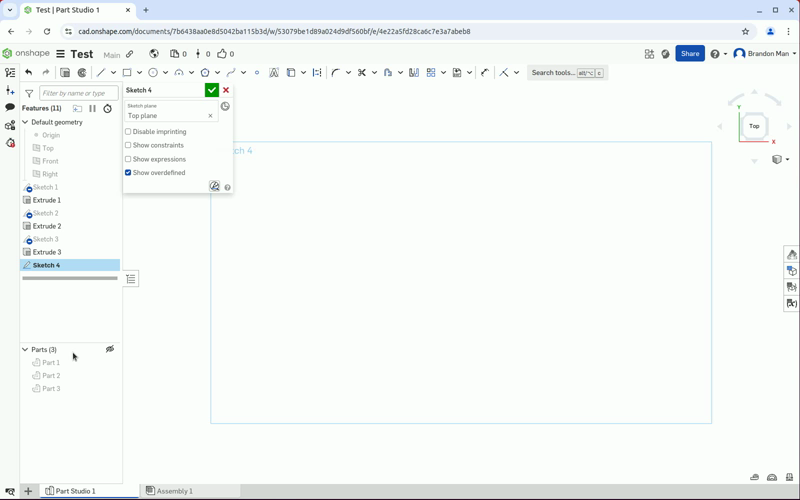
key(l)
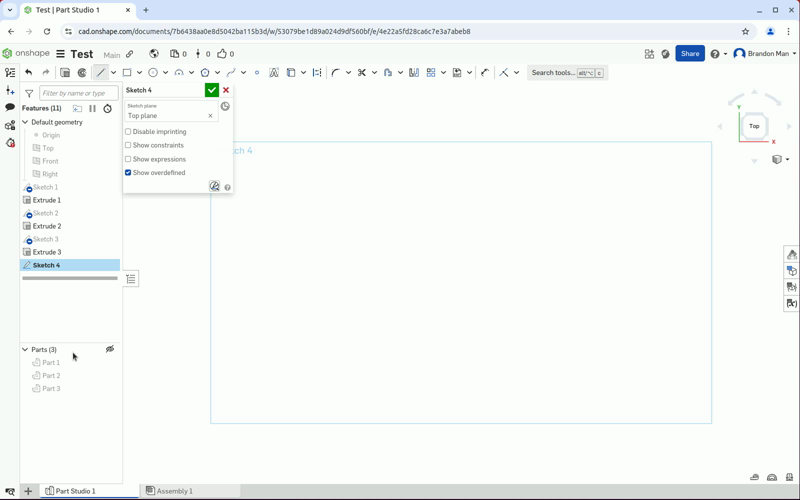
key_down(shift)
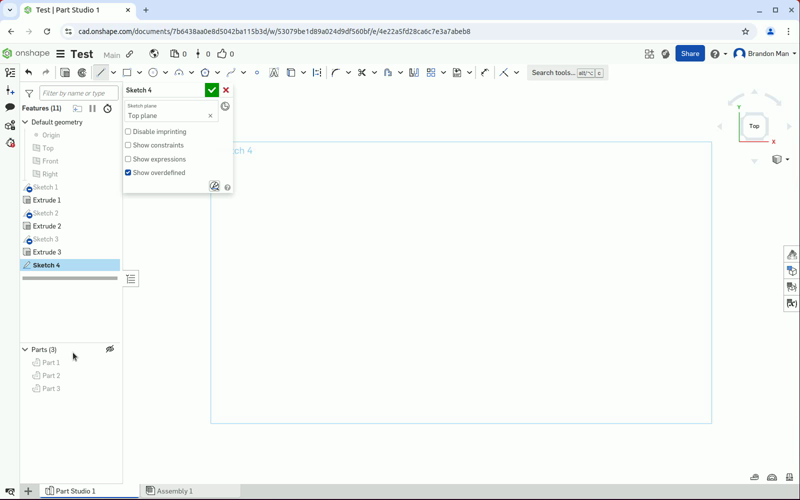
mouse_move(413, 294)
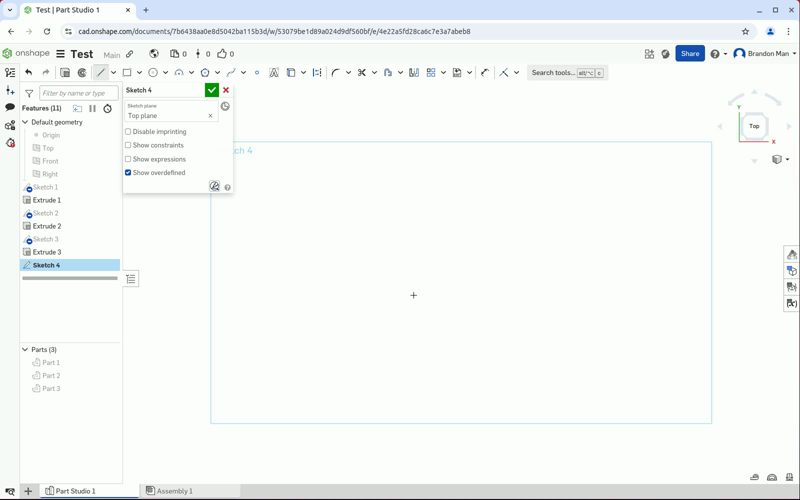
click(413, 294)
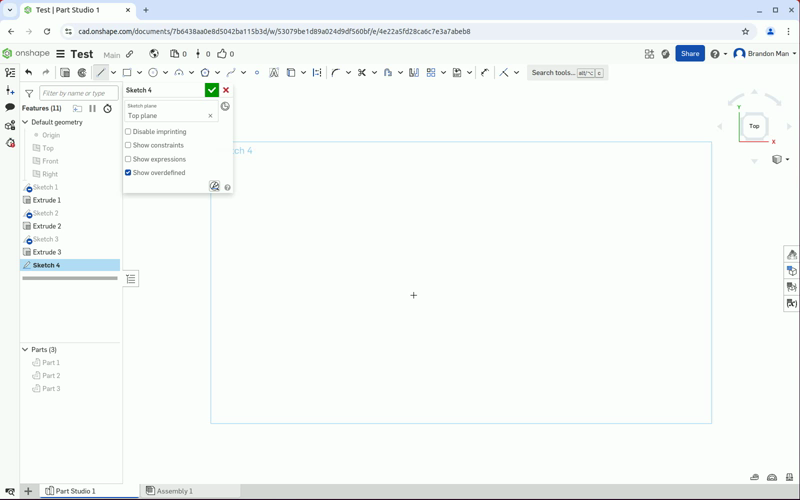
key_up(shift)
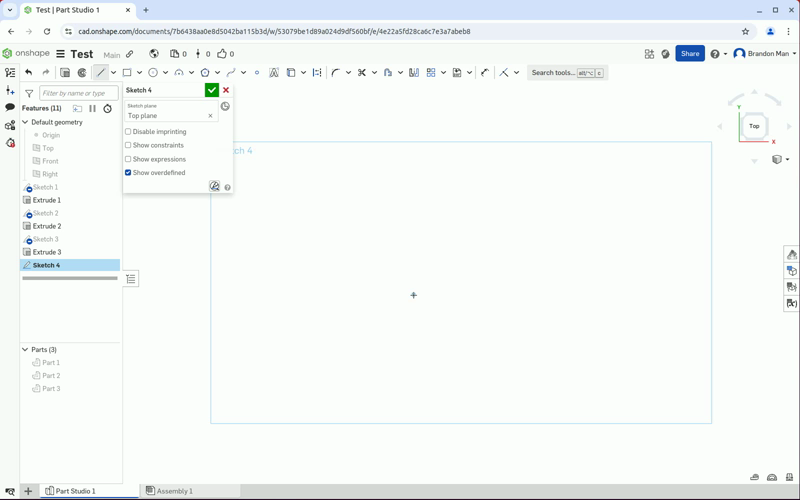
key_down(shift)
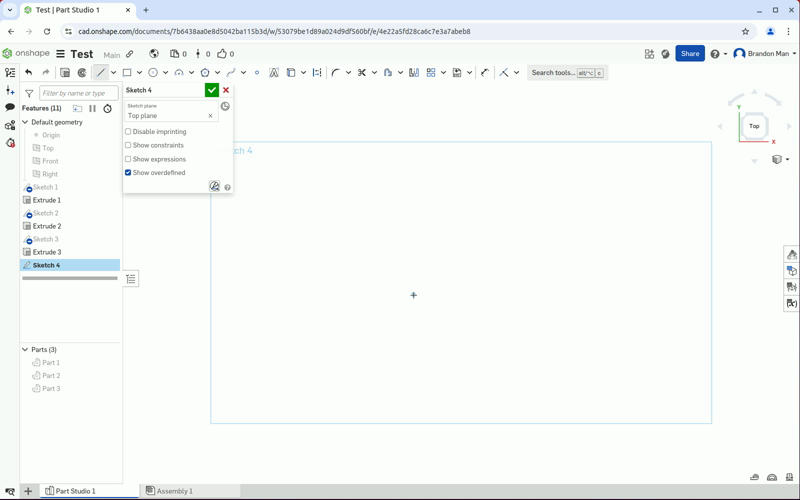
mouse_move(444, 294)
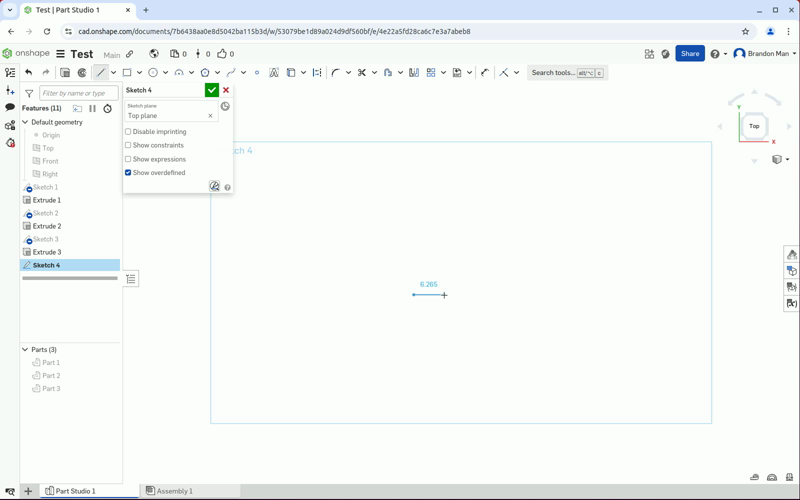
mouse_move(437, 324)
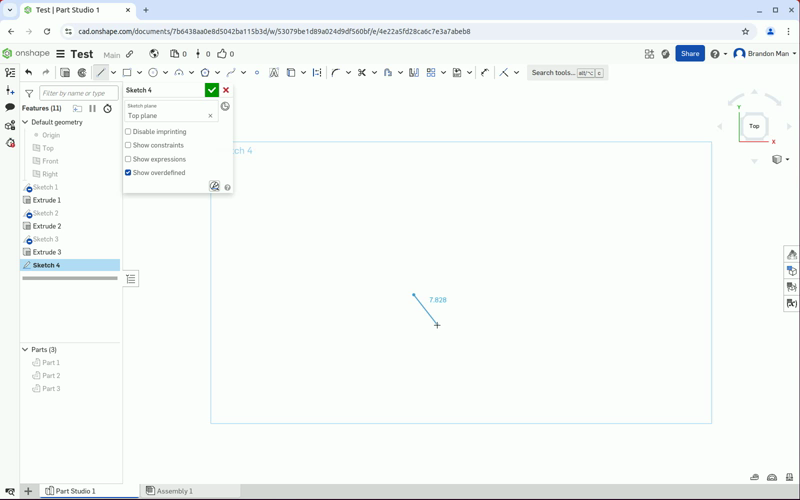
click(437, 324)
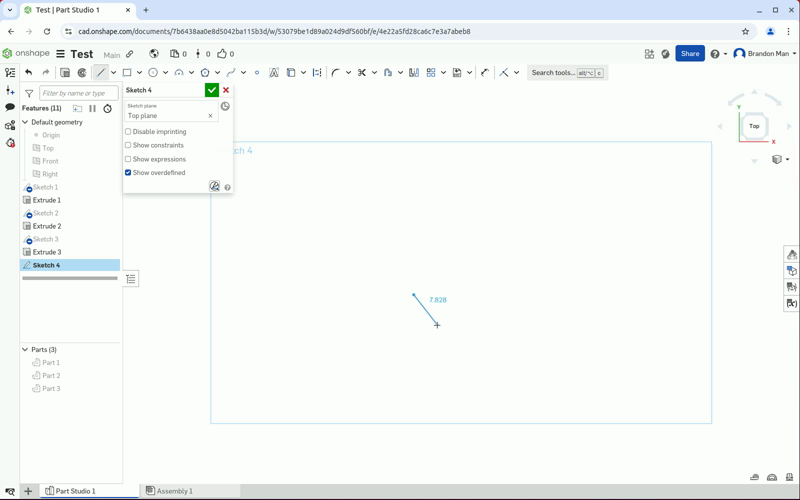
key_up(shift)
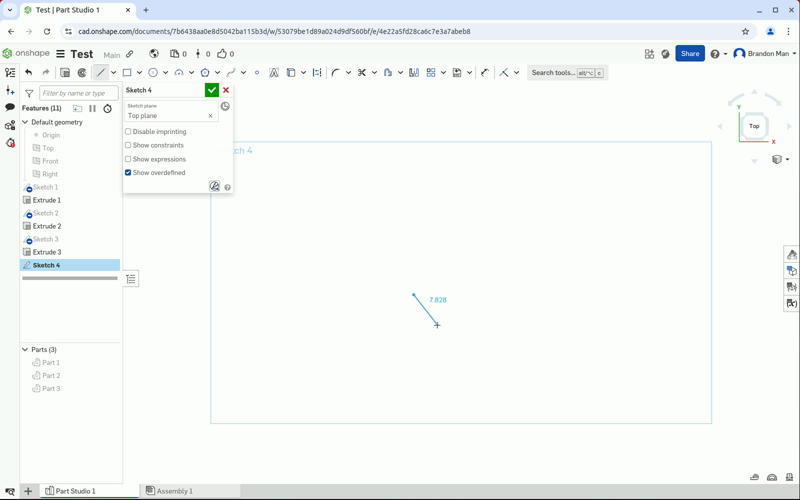
key_down(shift)
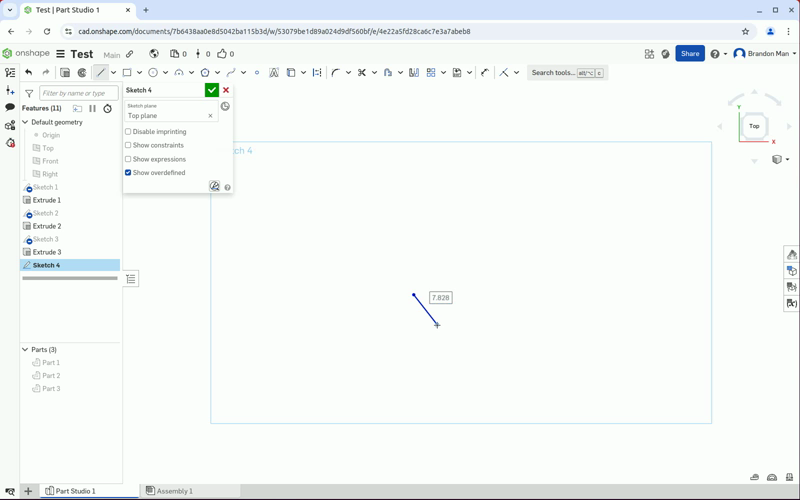
mouse_move(467, 324)
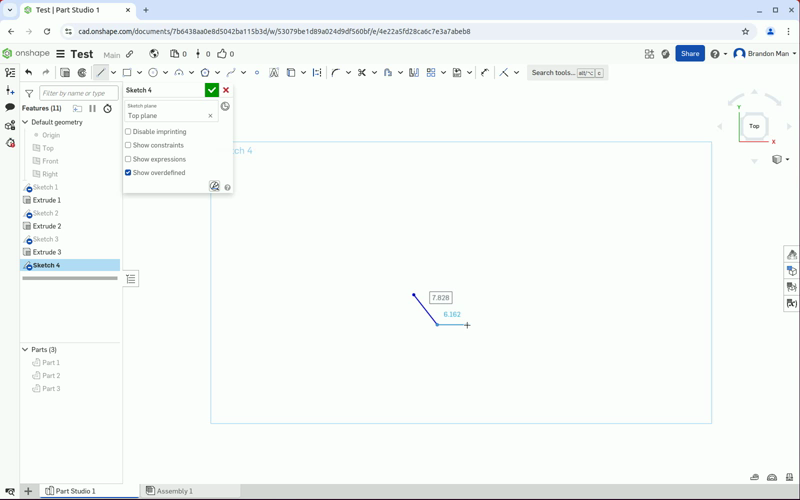
mouse_move(474, 329)
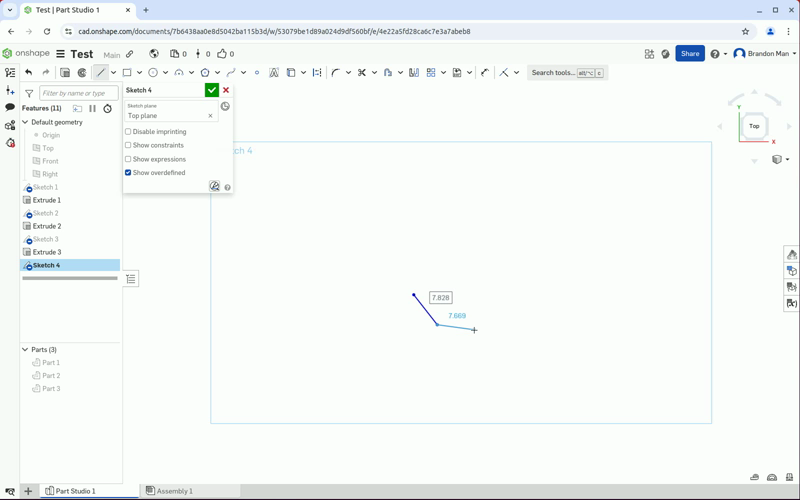
click(474, 329)
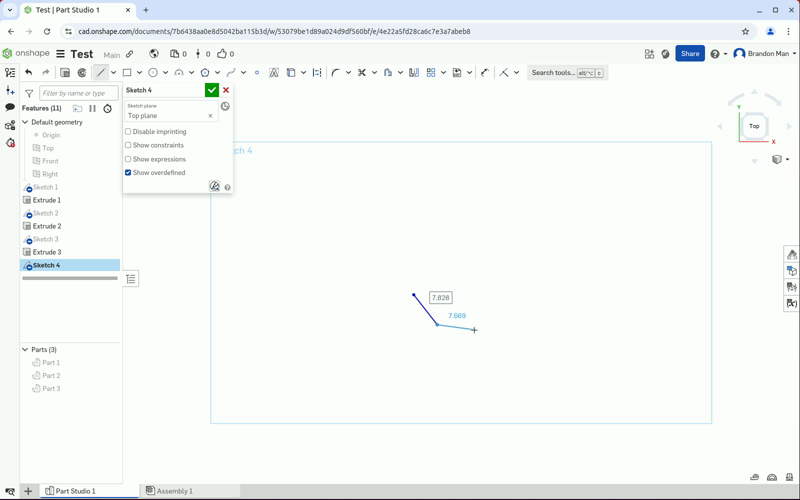
key_up(shift)
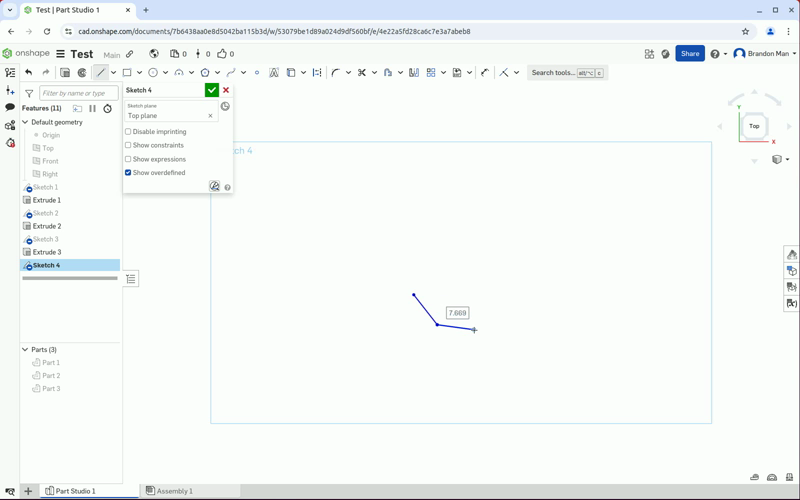
key_down(shift)
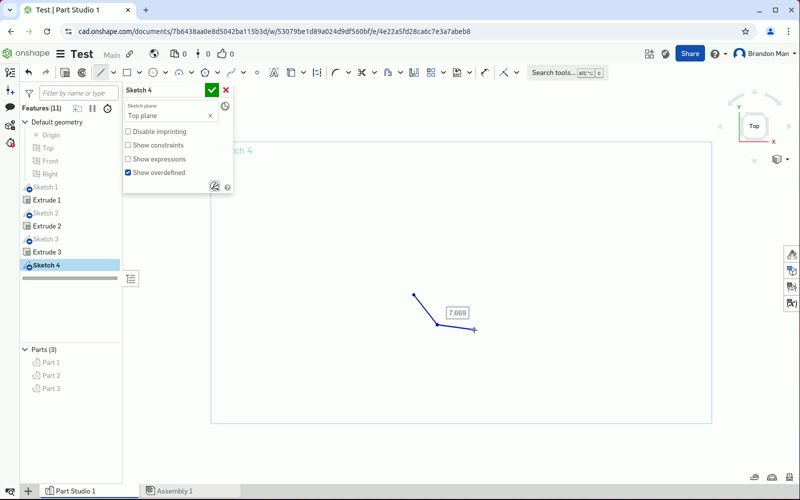
mouse_move(504, 329)
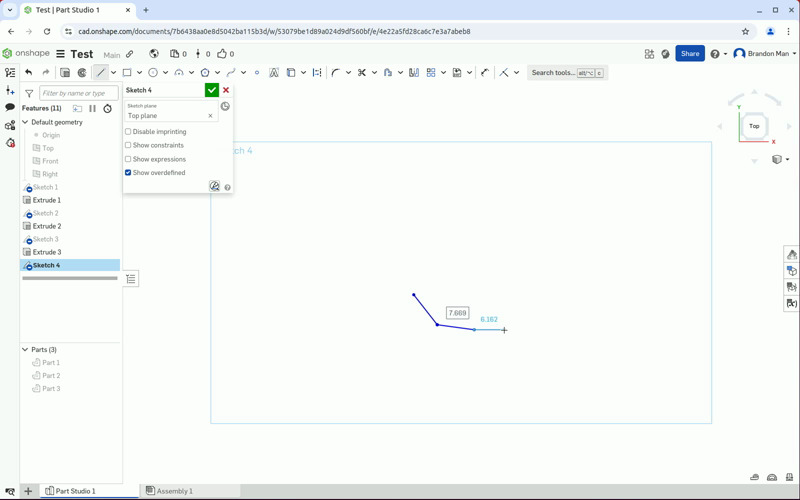
mouse_move(504, 307)
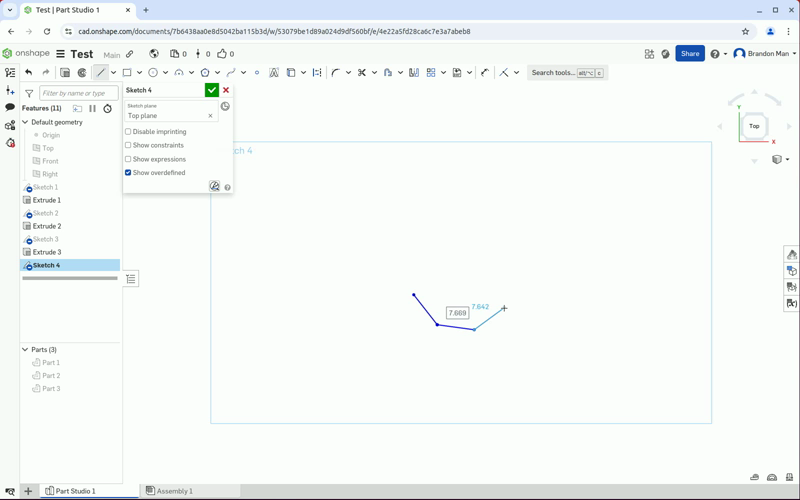
click(504, 307)
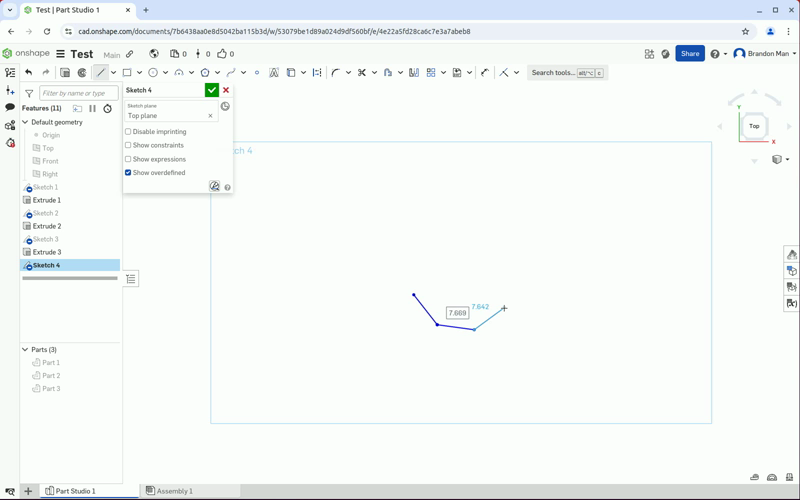
key_up(shift)
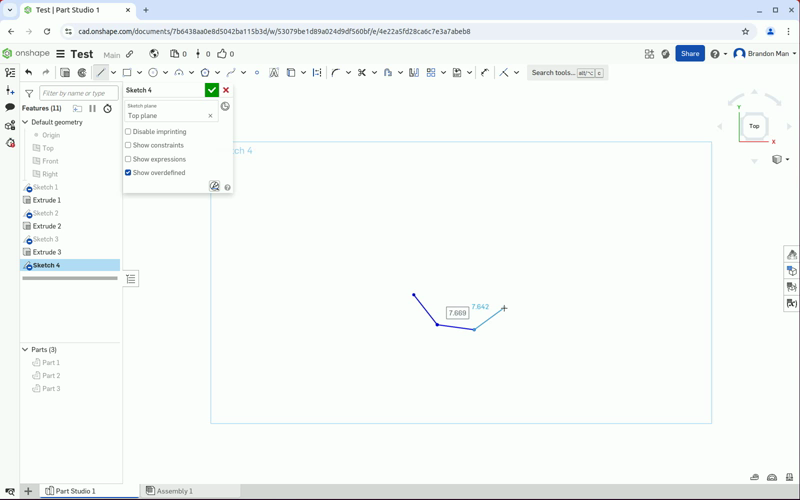
key_down(shift)
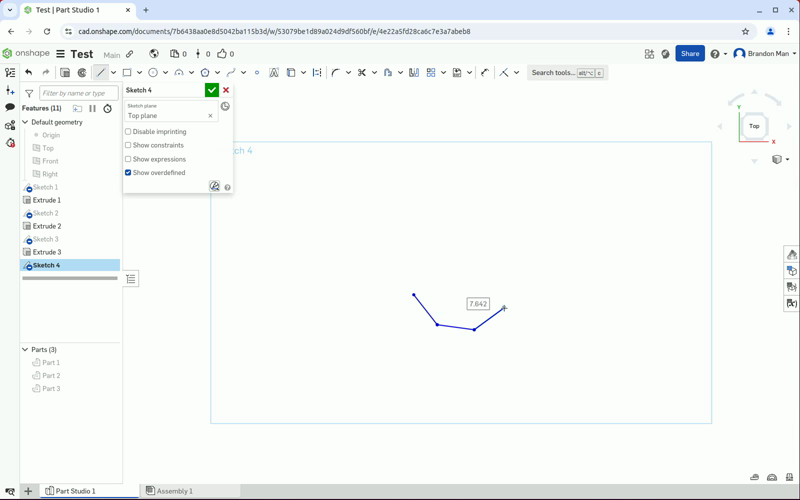
mouse_move(534, 307)
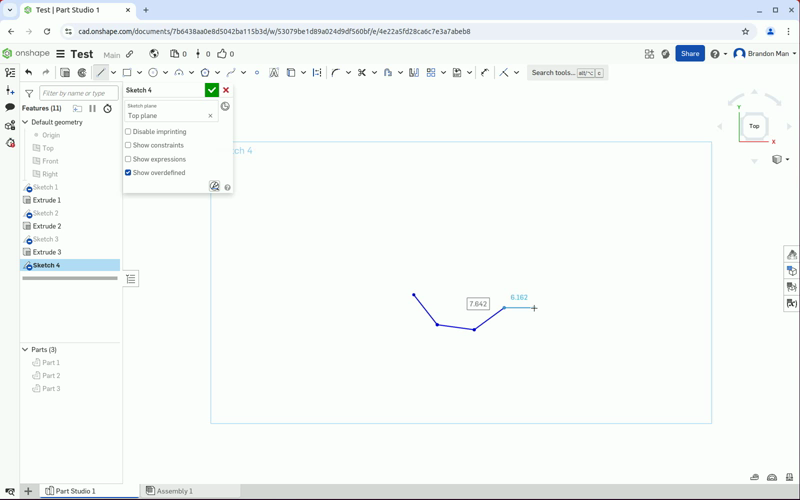
mouse_move(509, 269)
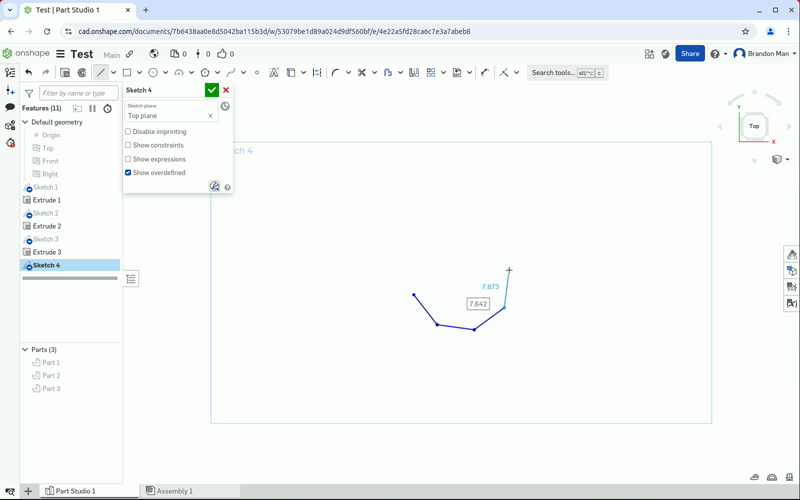
click(509, 269)
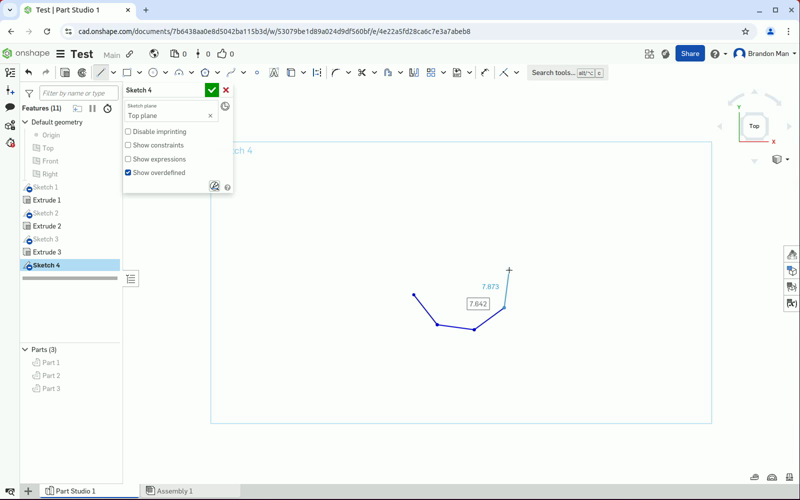
key_up(shift)
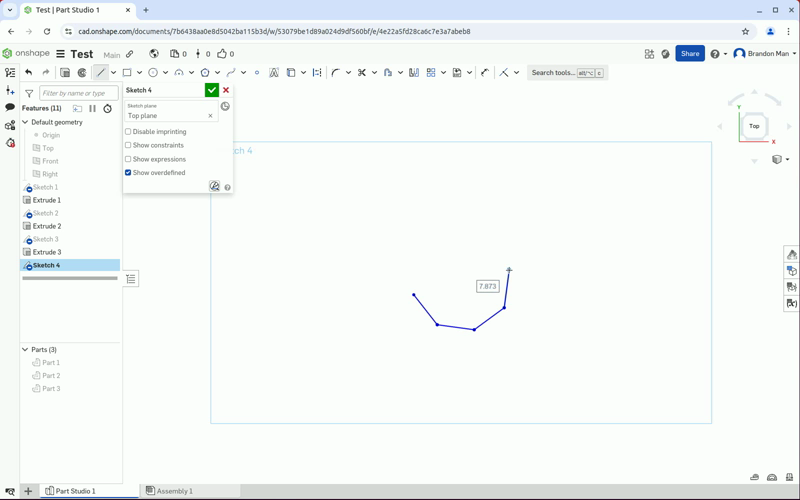
key_down(shift)
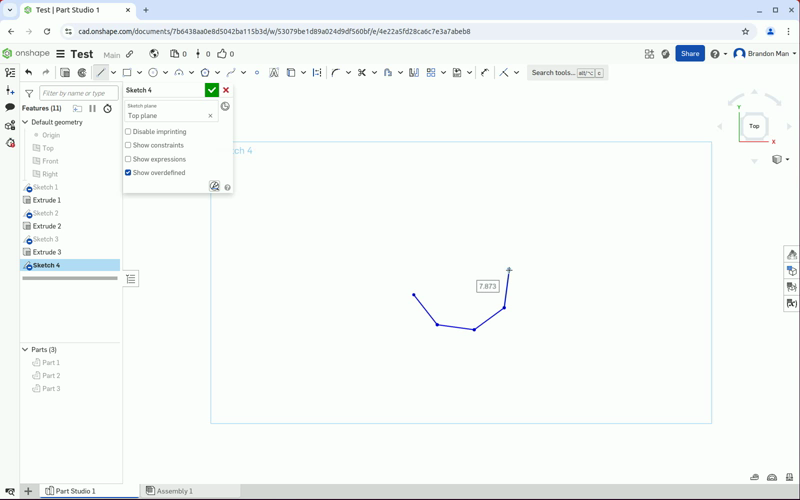
mouse_move(539, 269)
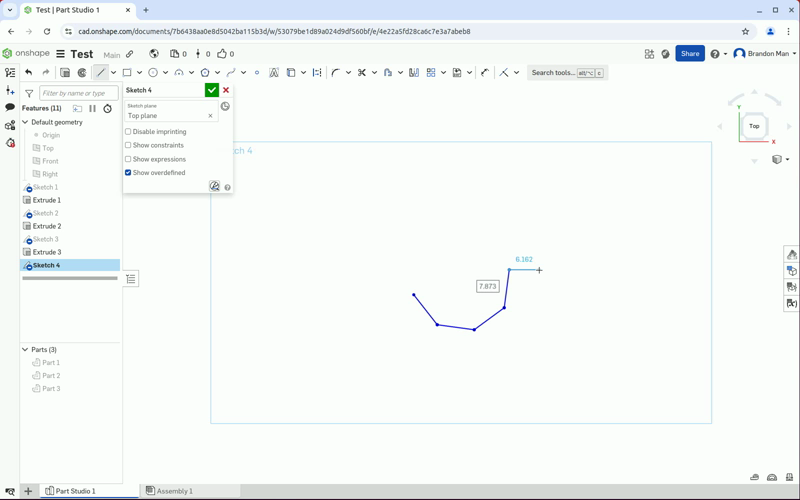
mouse_move(486, 239)
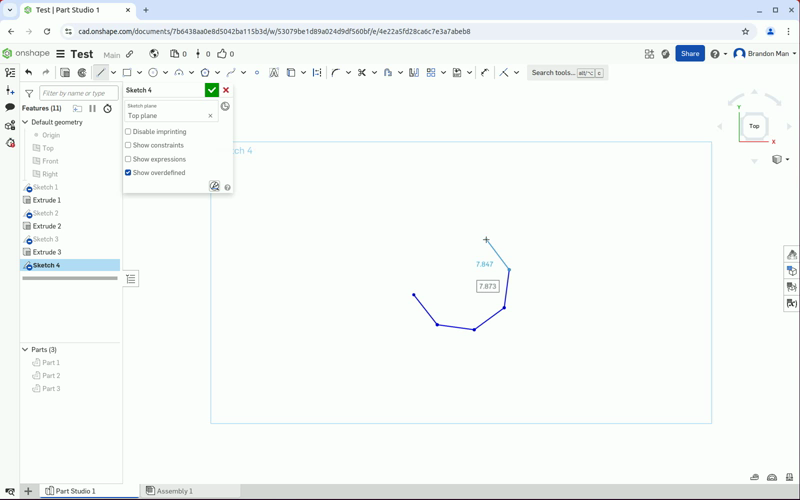
click(486, 239)
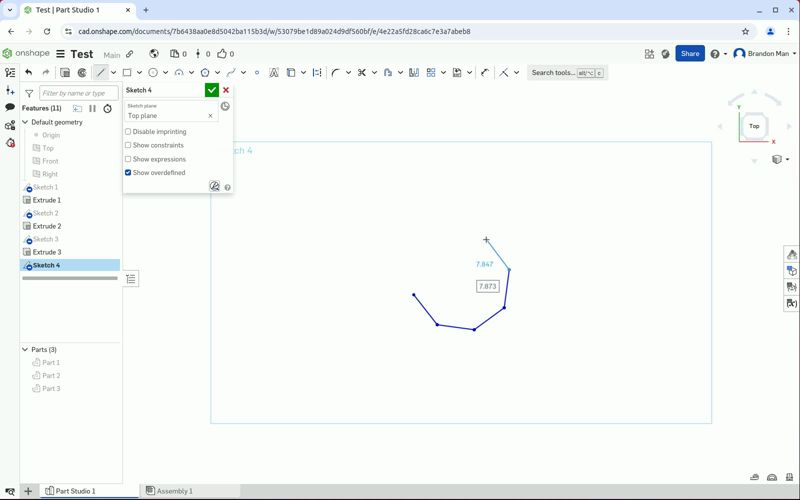
key_up(shift)
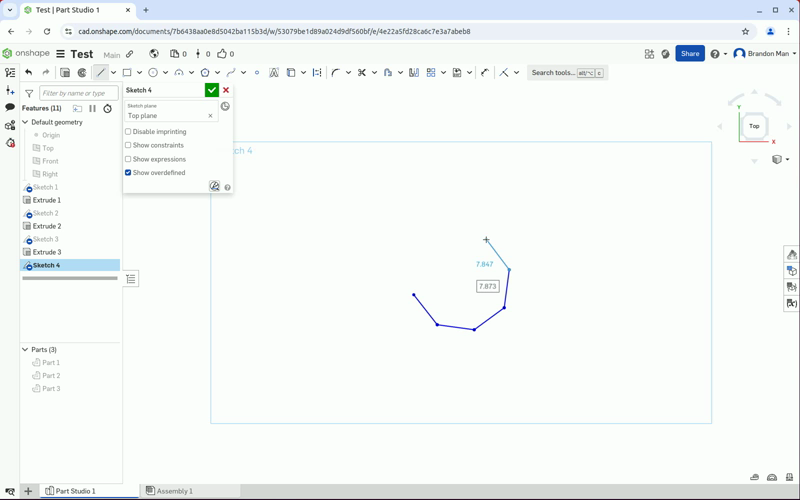
key_down(shift)
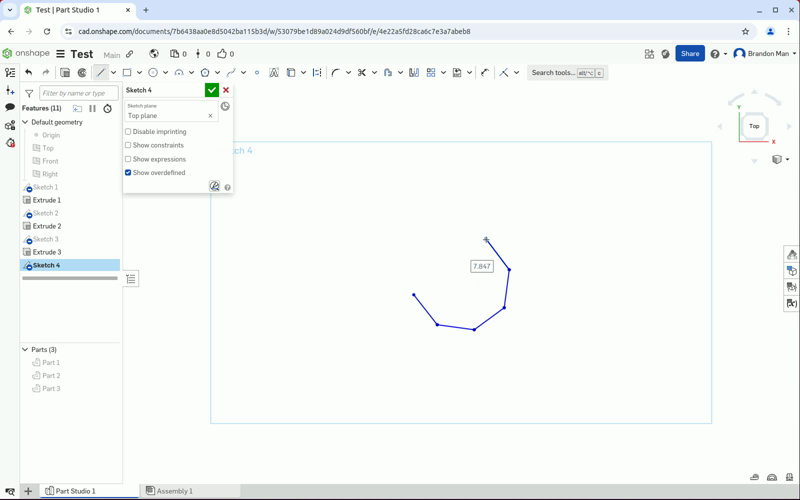
mouse_move(516, 239)
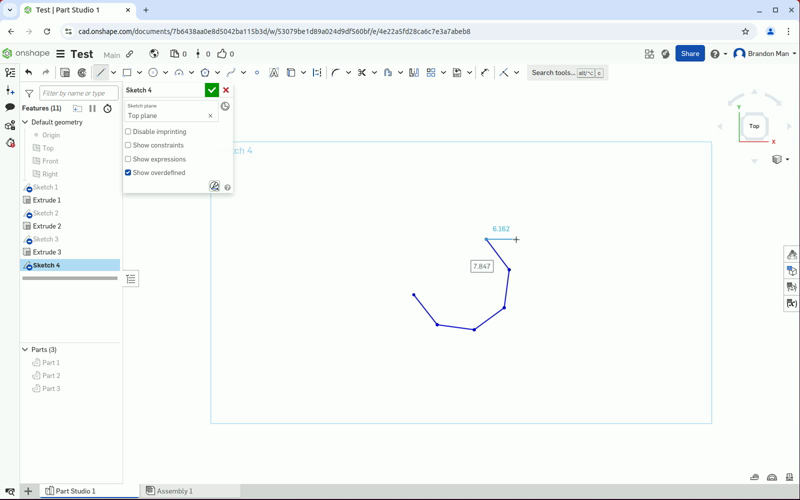
mouse_move(449, 234)
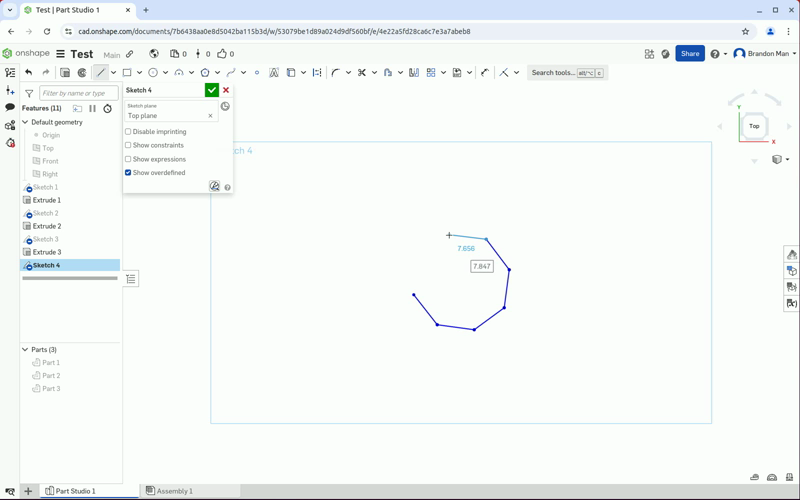
click(449, 234)
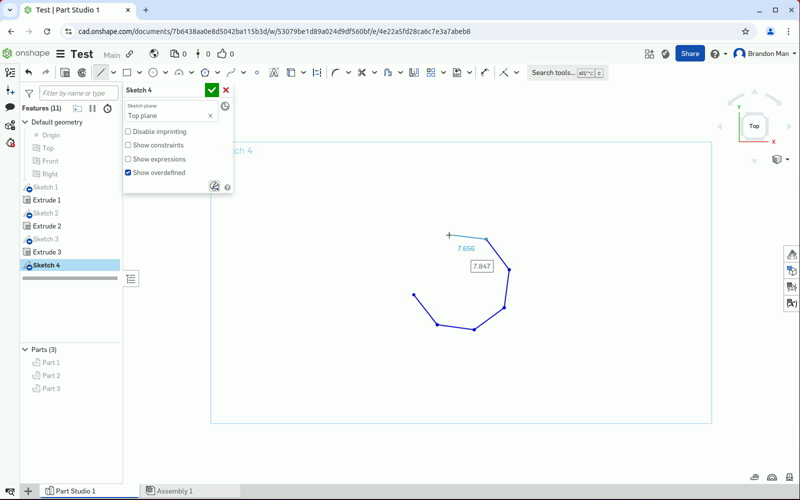
key_up(shift)
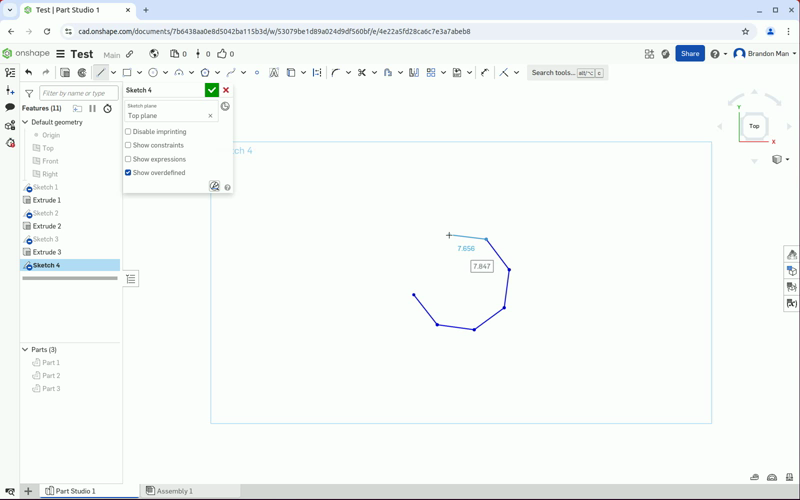
key_down(shift)
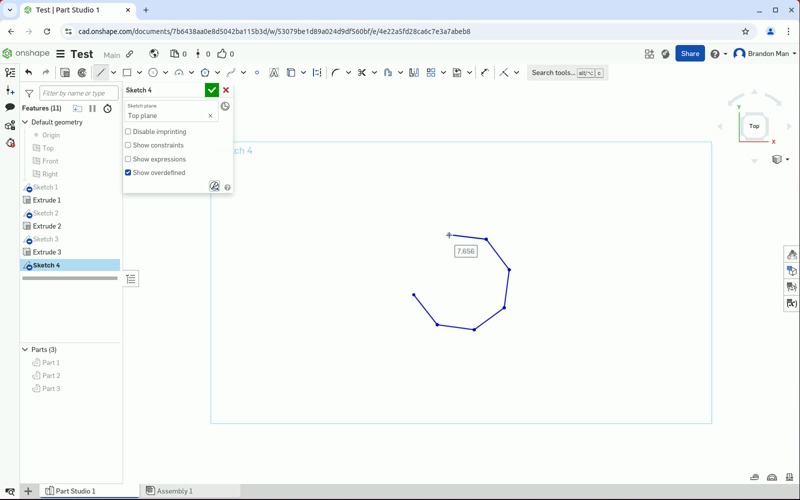
mouse_move(479, 234)
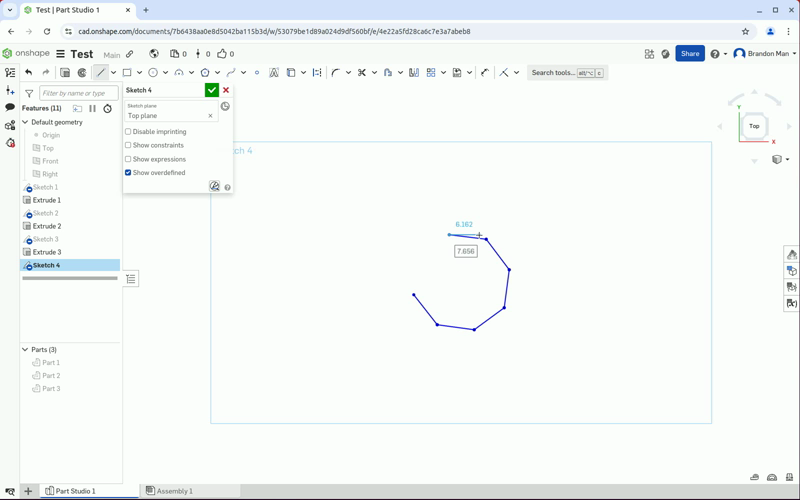
mouse_move(419, 257)
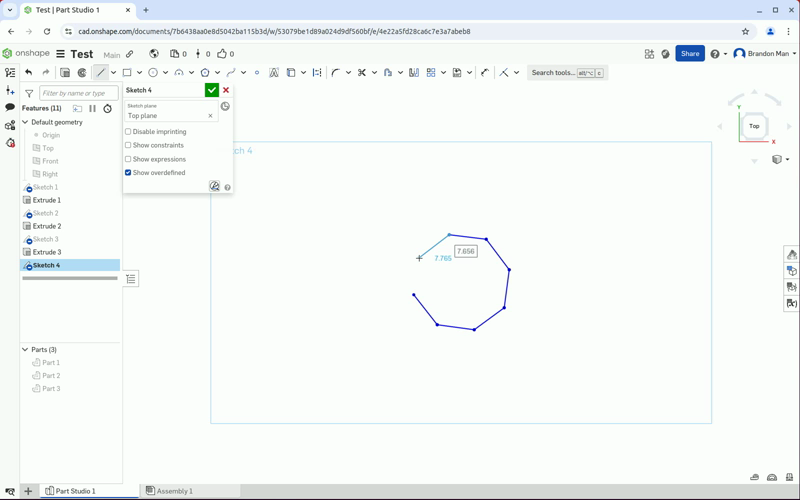
click(419, 257)
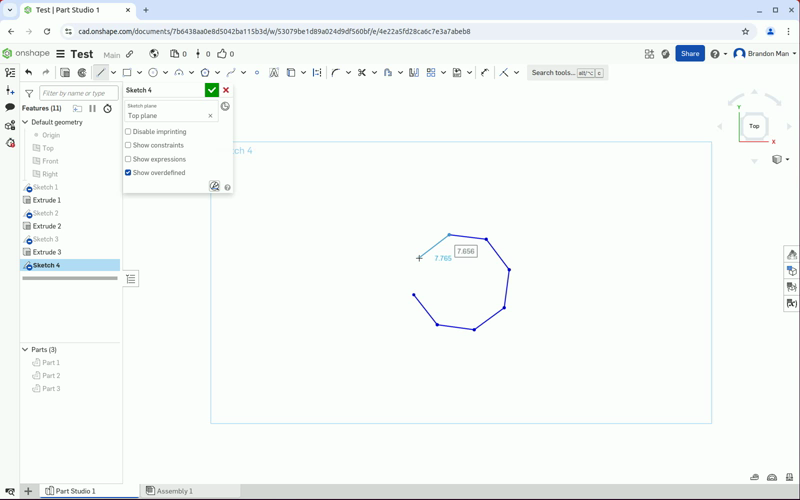
key_up(shift)
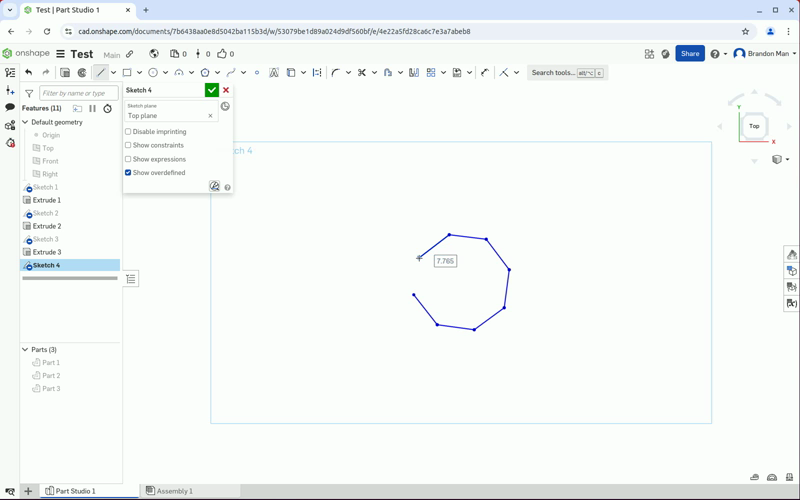
mouse_move(449, 257)
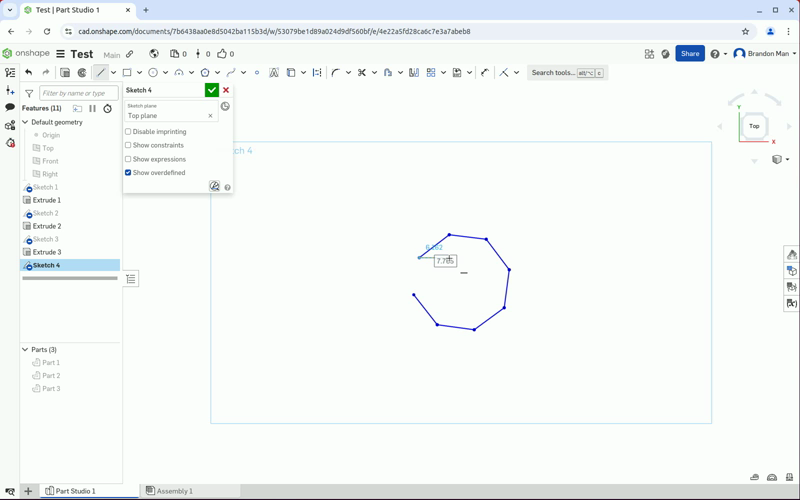
key_down(shift)
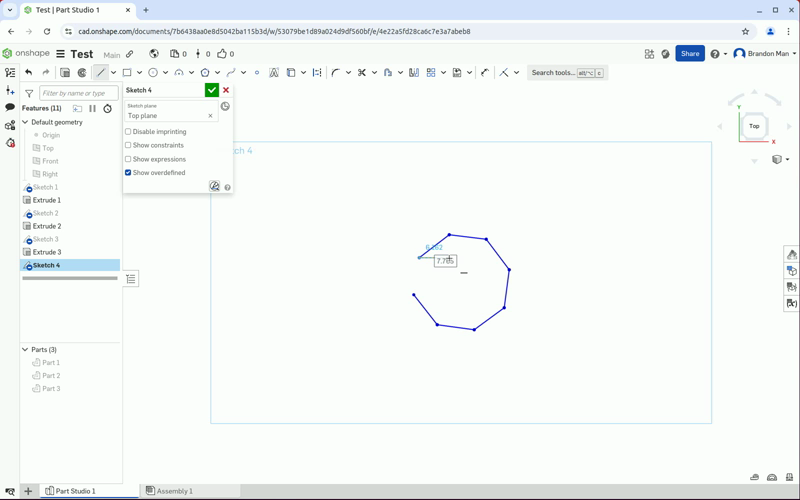
mouse_move(413, 294)
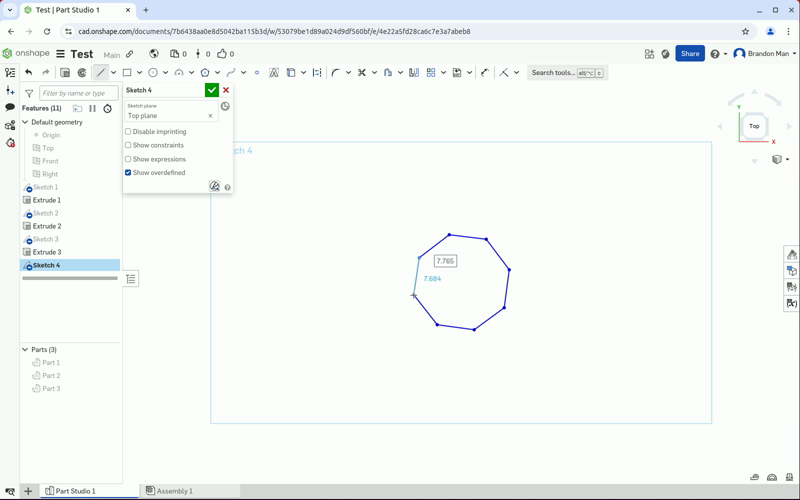
key_up(shift)
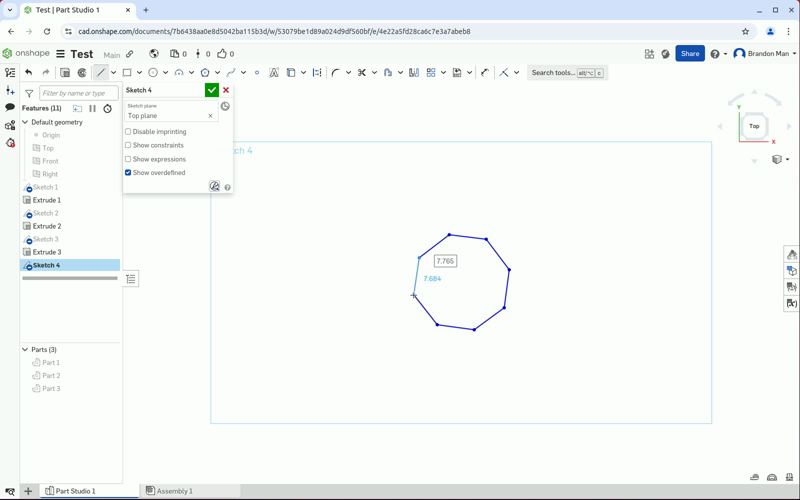
click(413, 294)
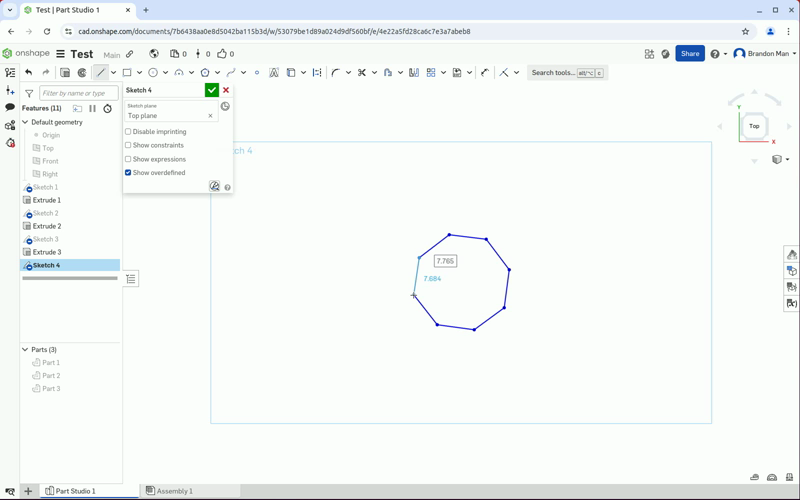
key(esc)
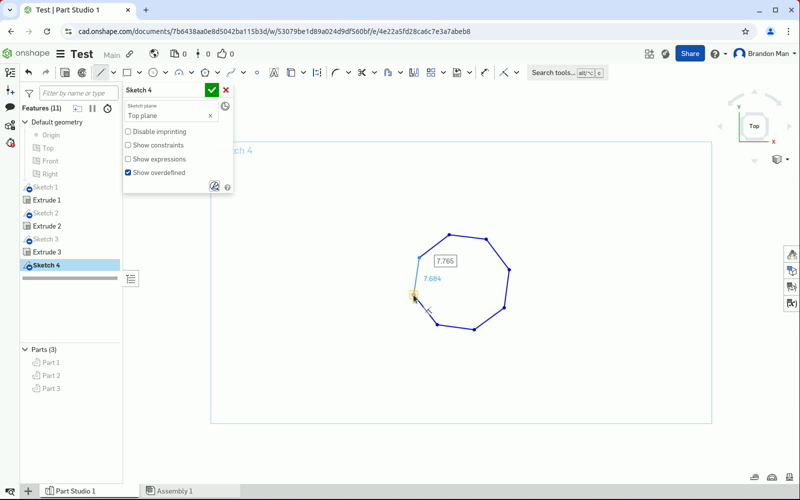
key(c)
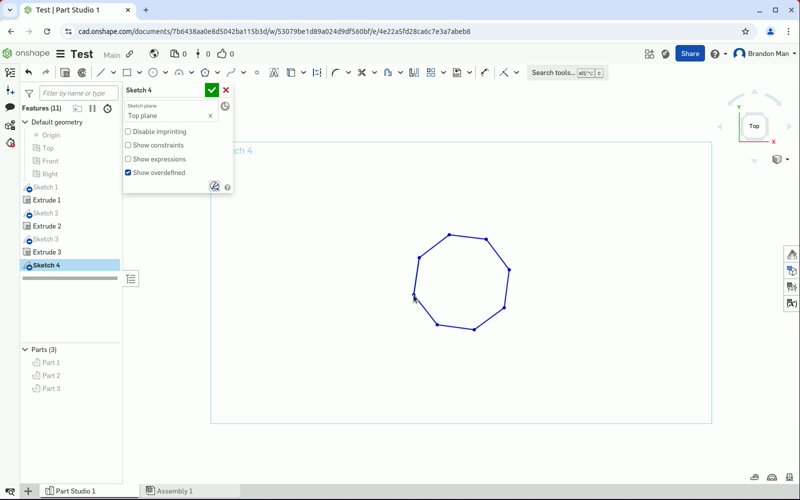
key_down(shift)
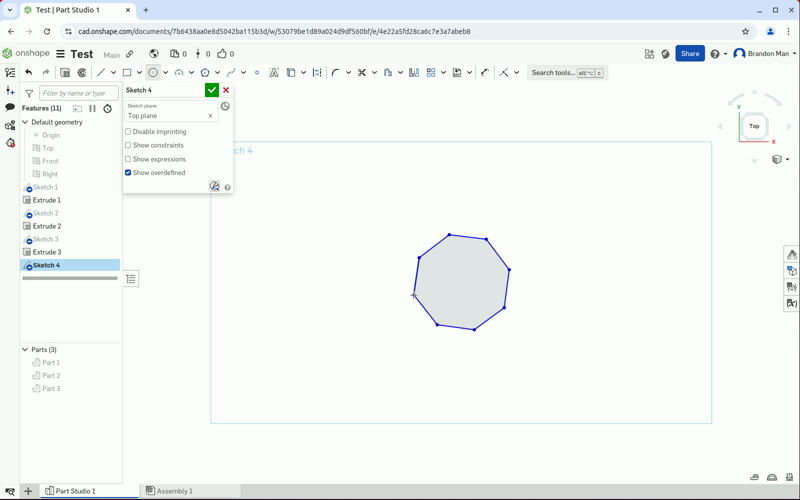
mouse_move(461, 282)
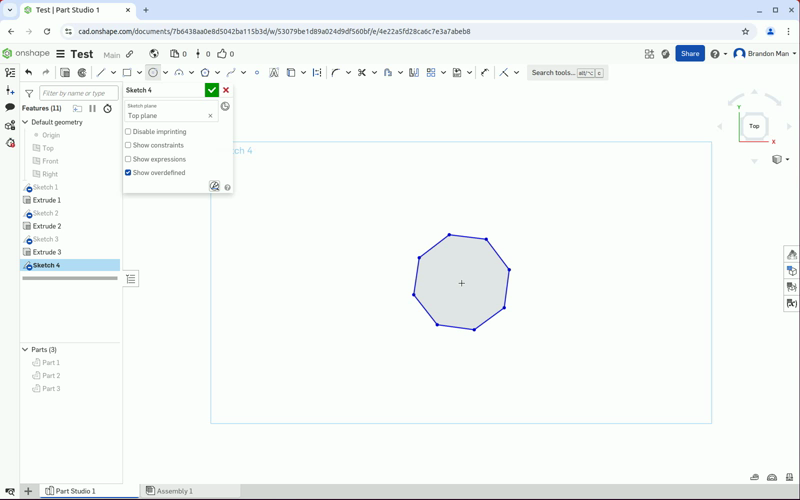
click(461, 282)
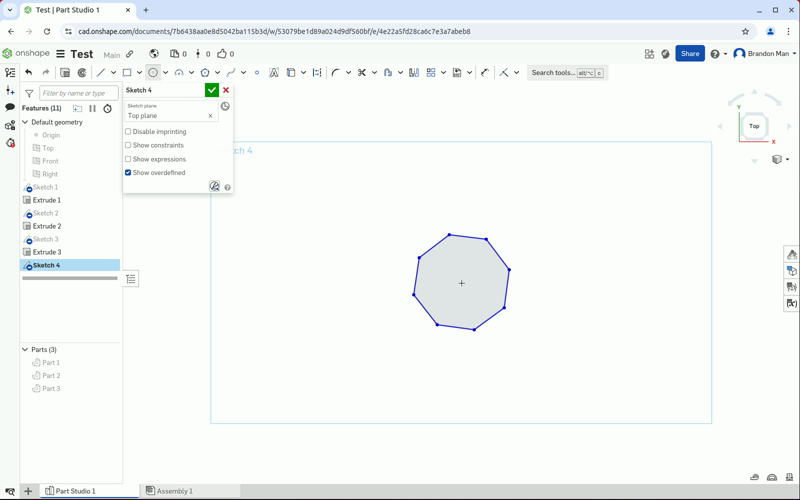
key_up(shift)
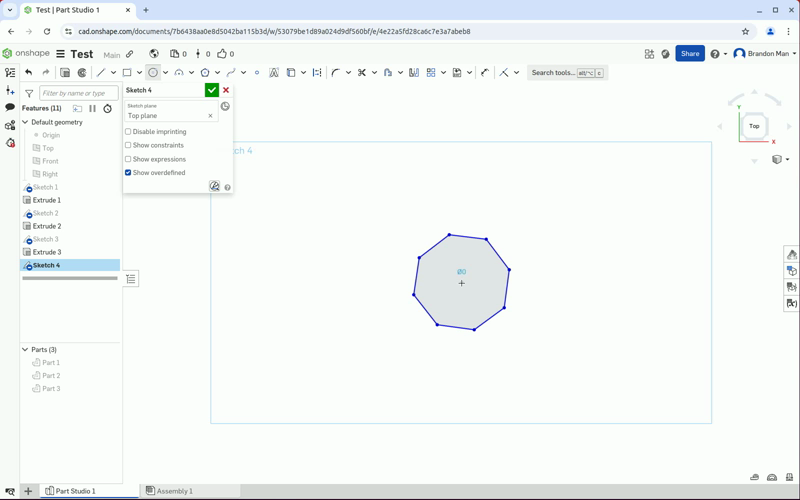
mouse_move(501, 282)
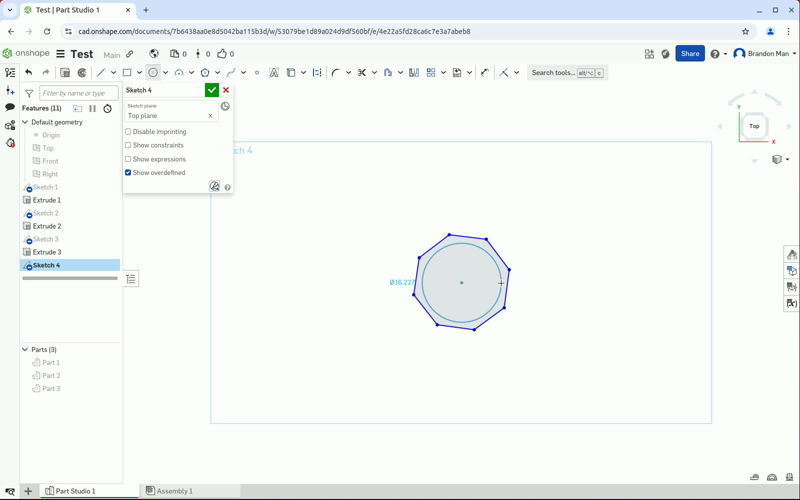
click(501, 282)
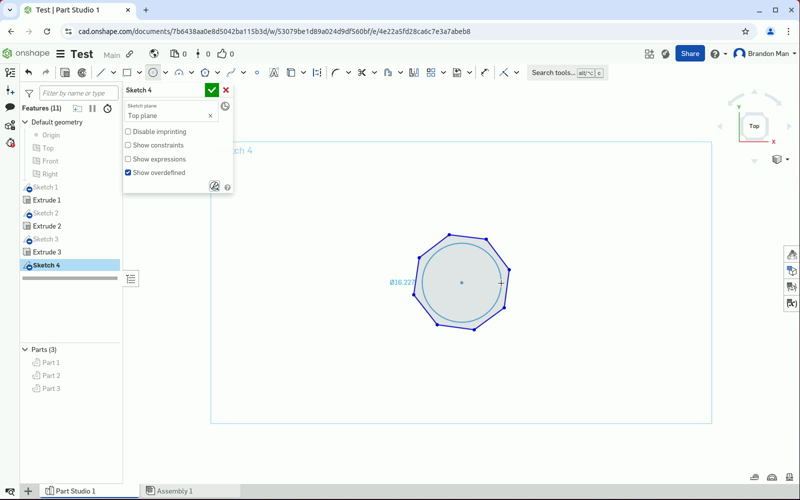
key(esc)
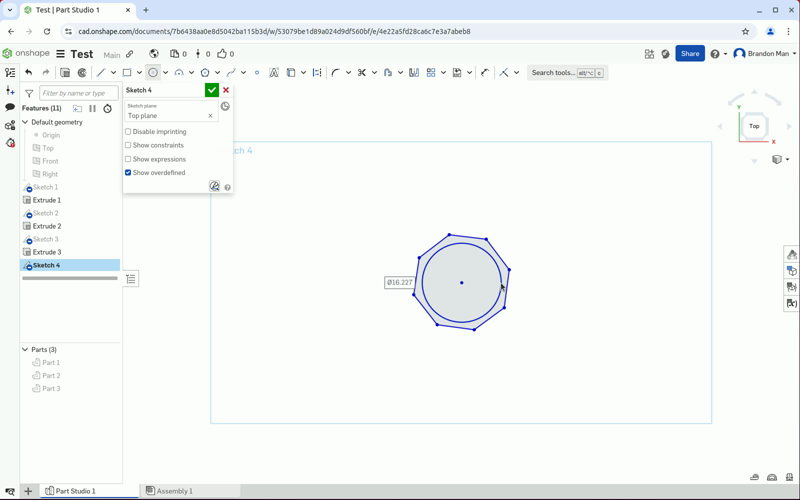
mouse_move(495, 308)
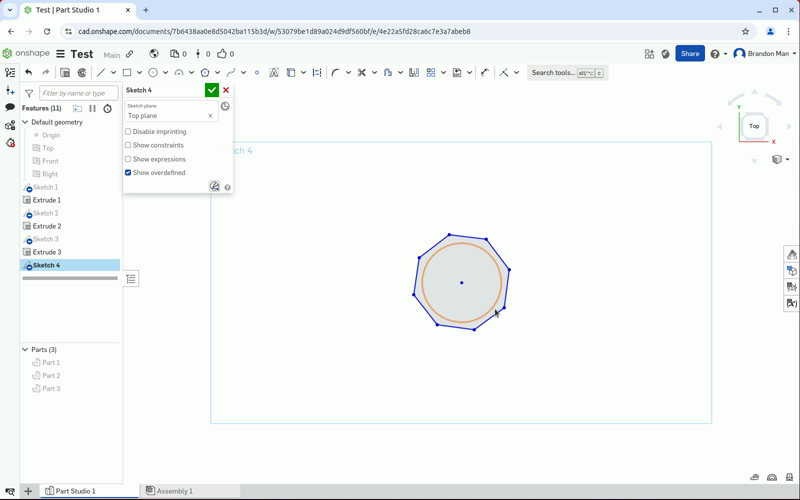
click(495, 308)
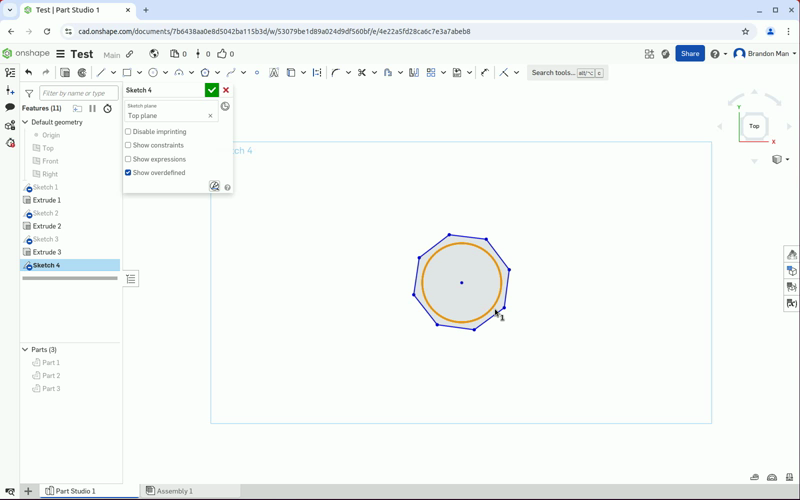
mouse_move(73, 352)
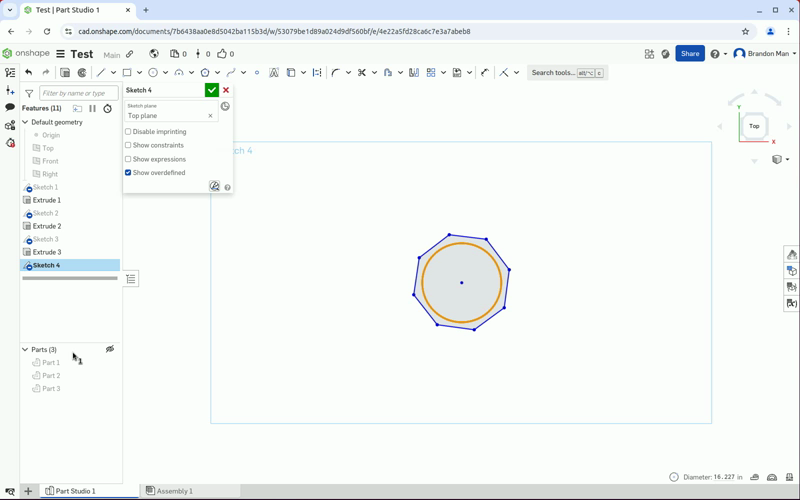
key(shift+y)
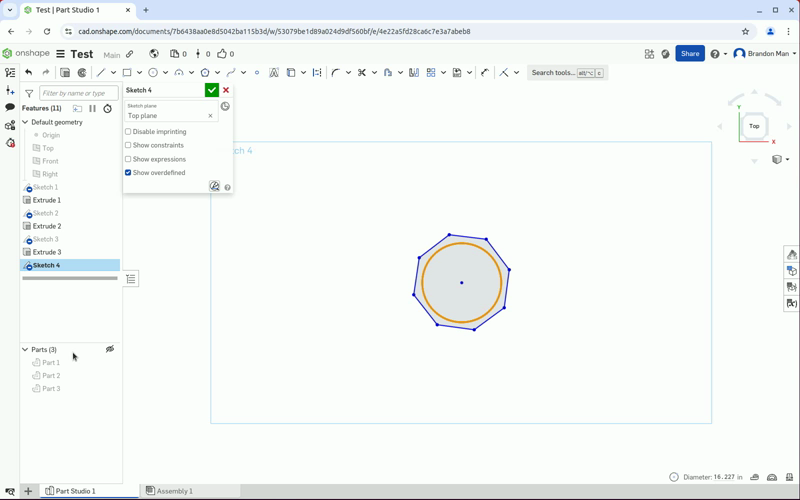
key(shift+e)
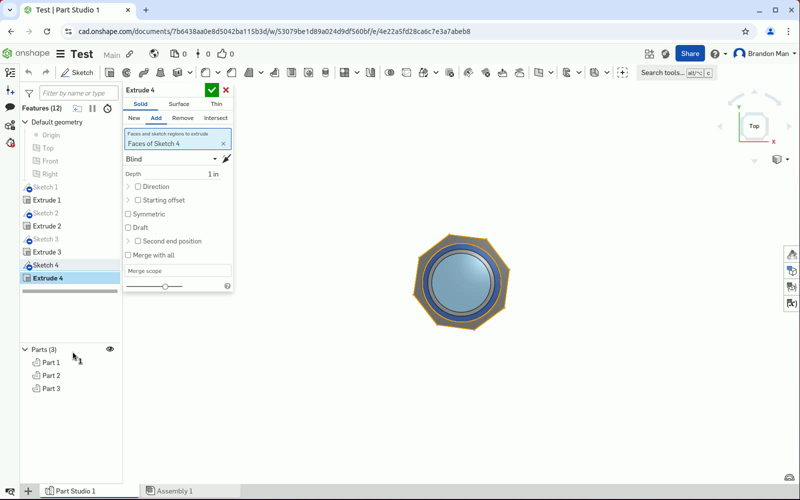
mouse_move(143, 106)
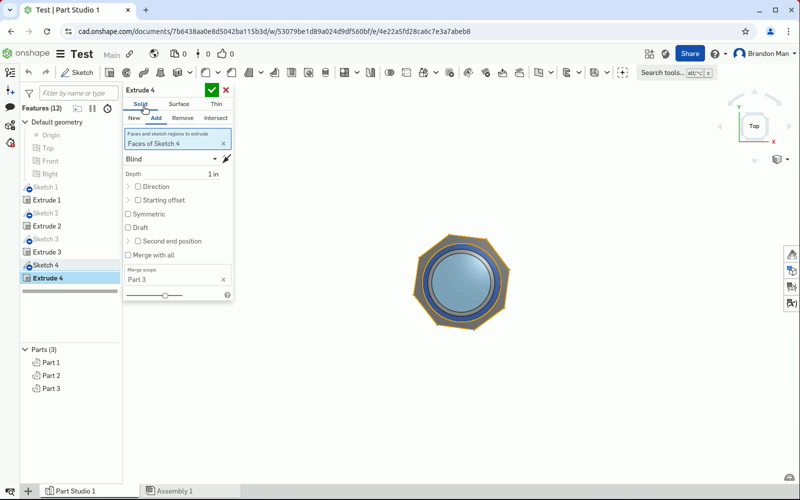
click(143, 106)
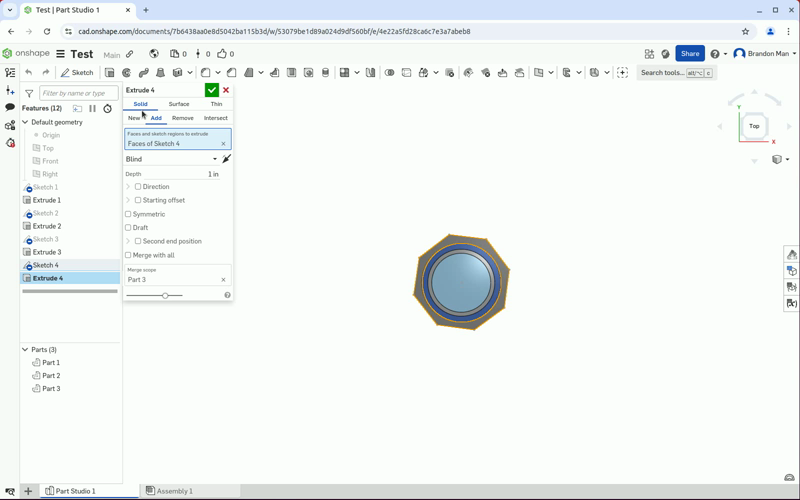
mouse_move(137, 120)
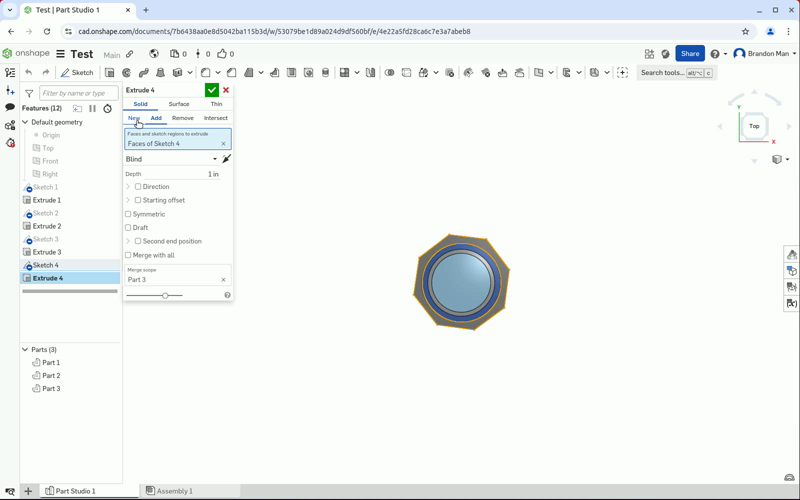
click(137, 120)
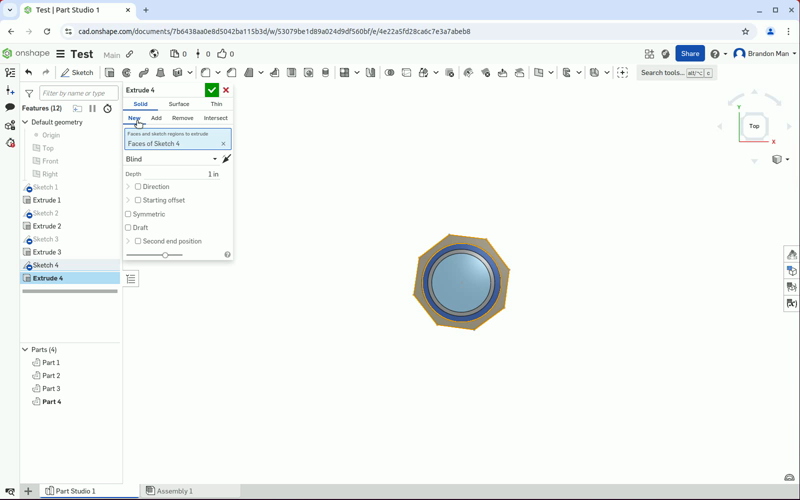
key(tab, 4)
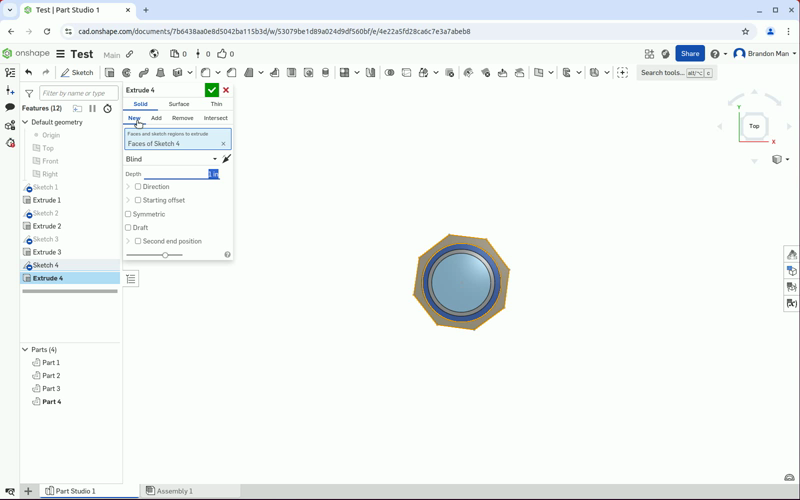
text(11.313)
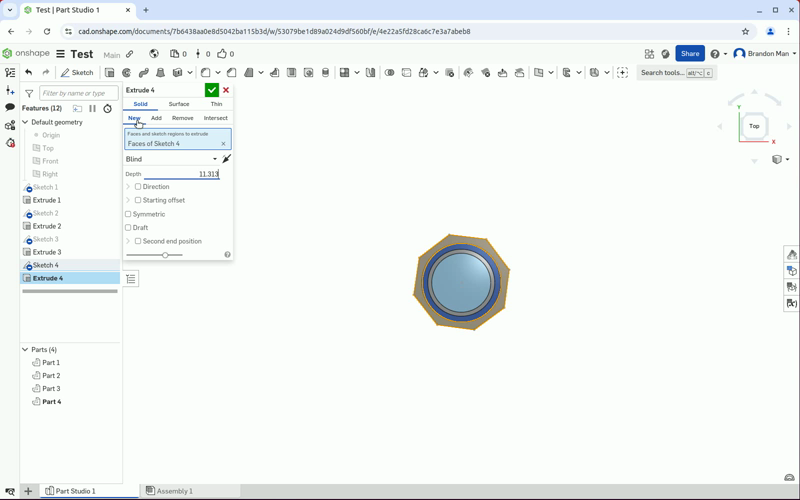
key(tab, 3)
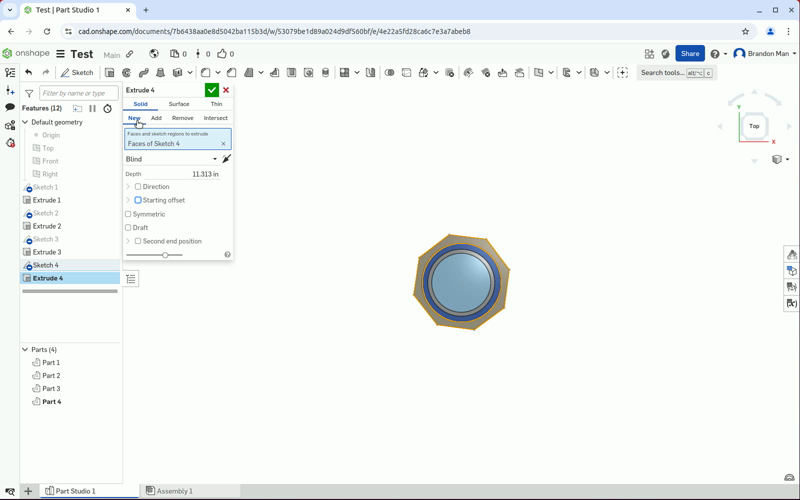
key(tab, 2)
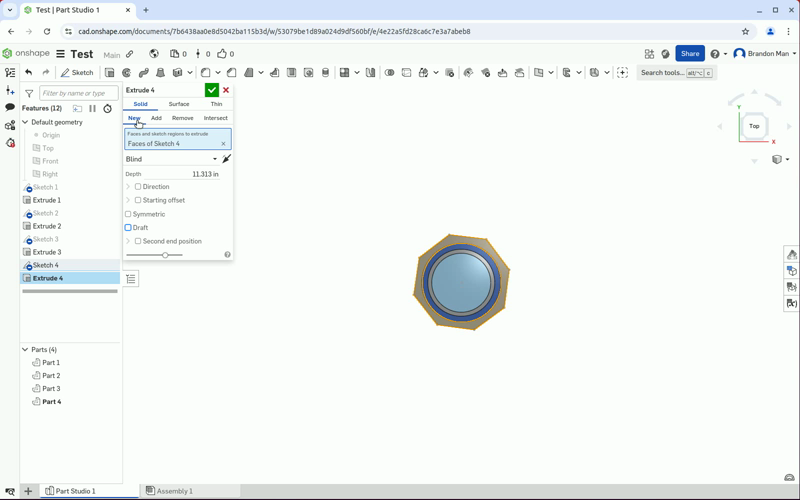
key(space)
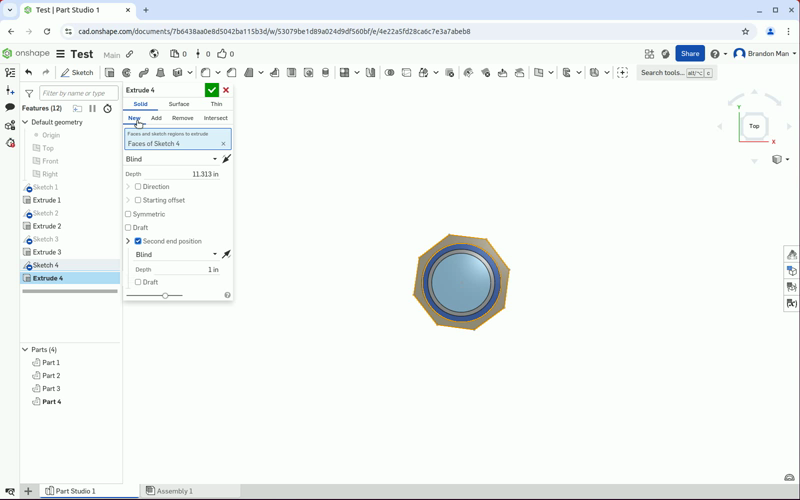
key(tab, 3)
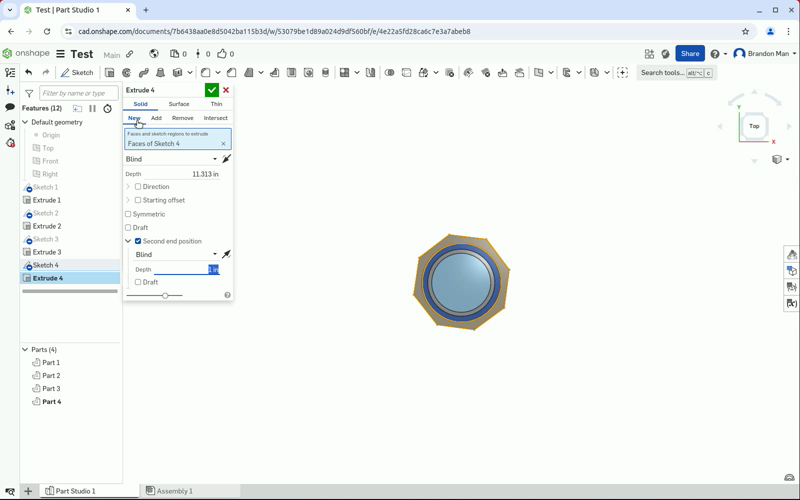
text(7.703)
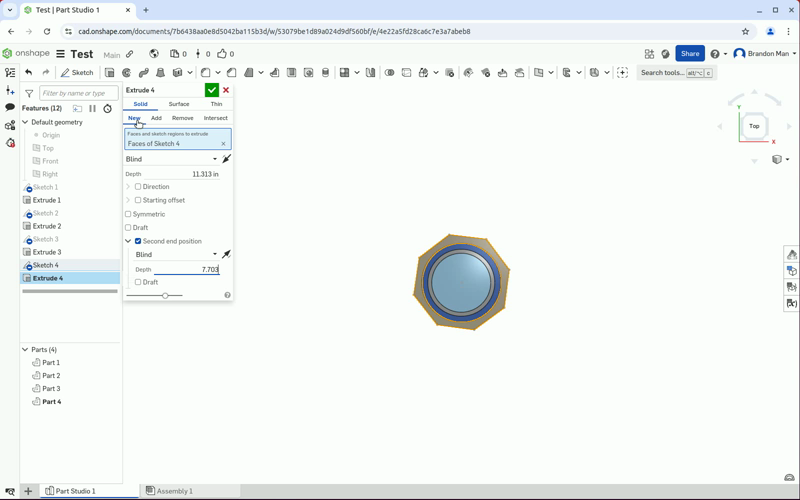
key(enter)
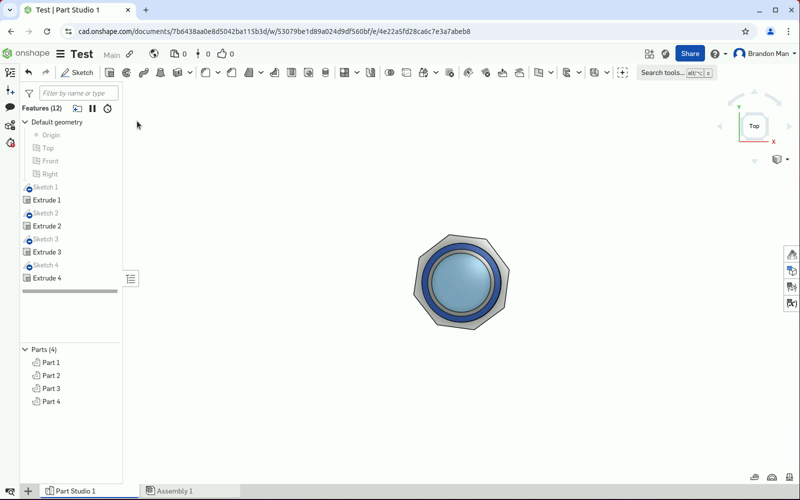
key(shift+h)
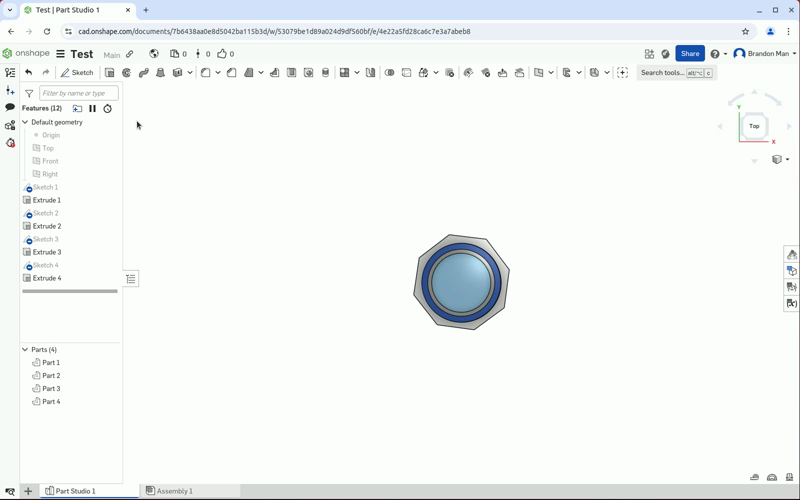
key(shift+h)
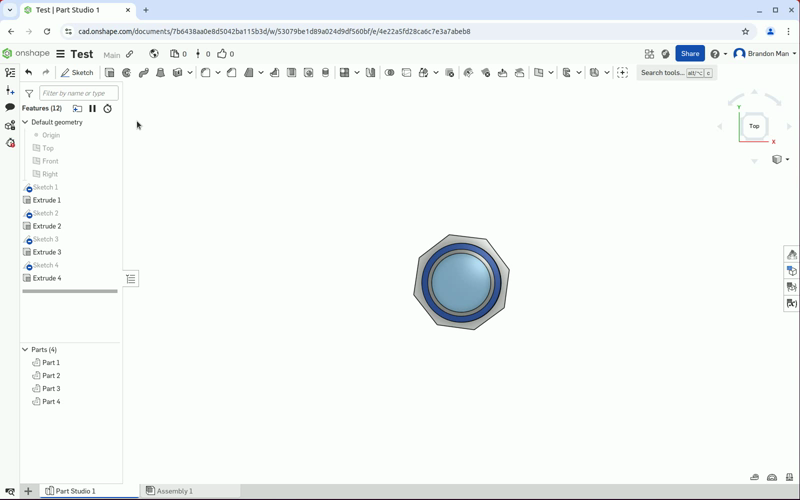
key(shift+7)
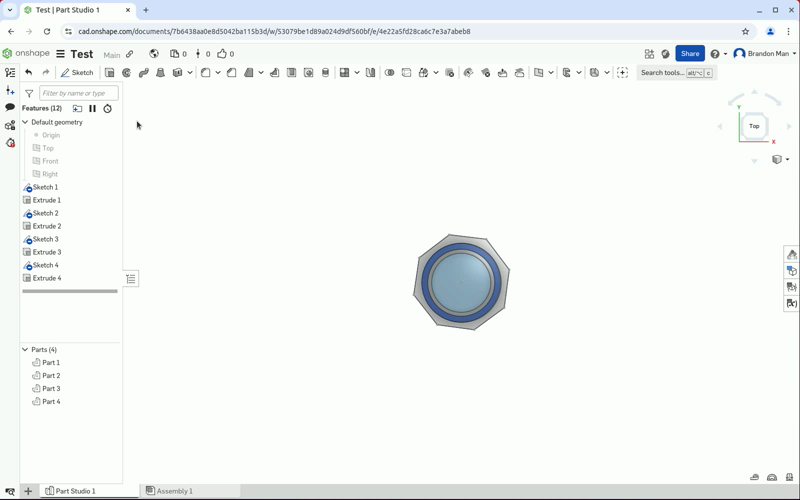
key(up, 3)
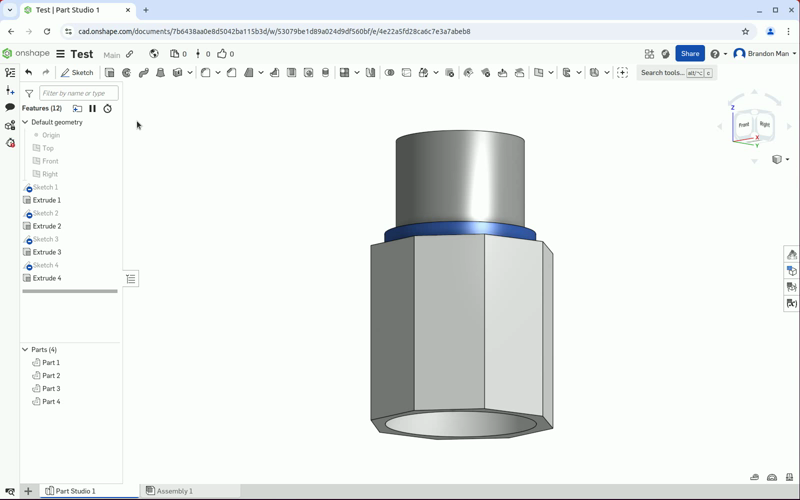
key(left, 3)
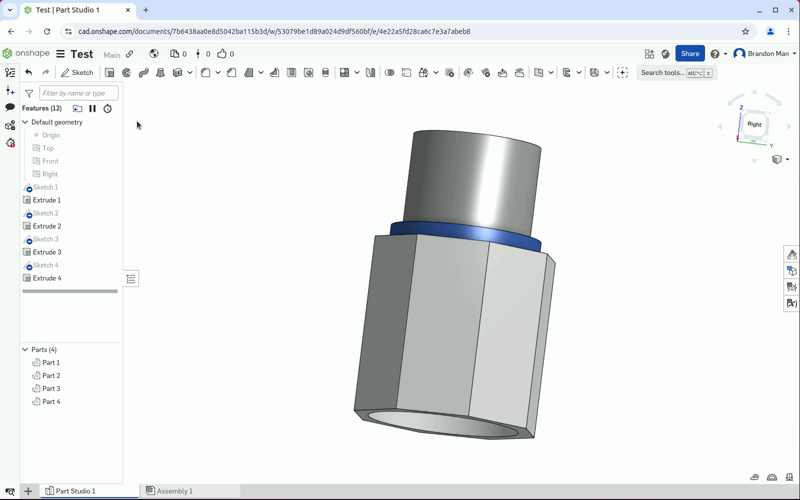
key(right, 3)
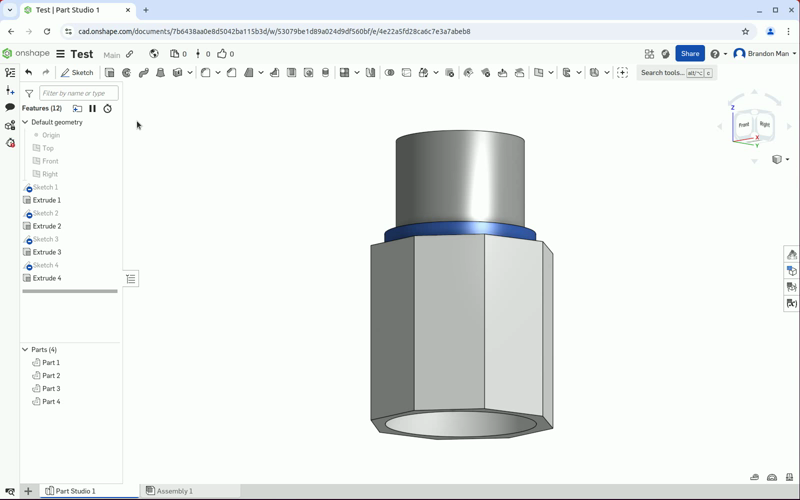
key(down, 3)
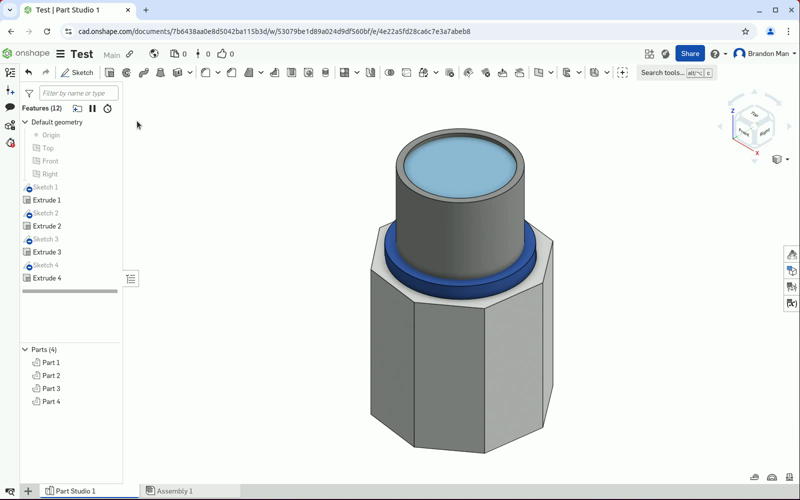
mouse_move(73, 189)
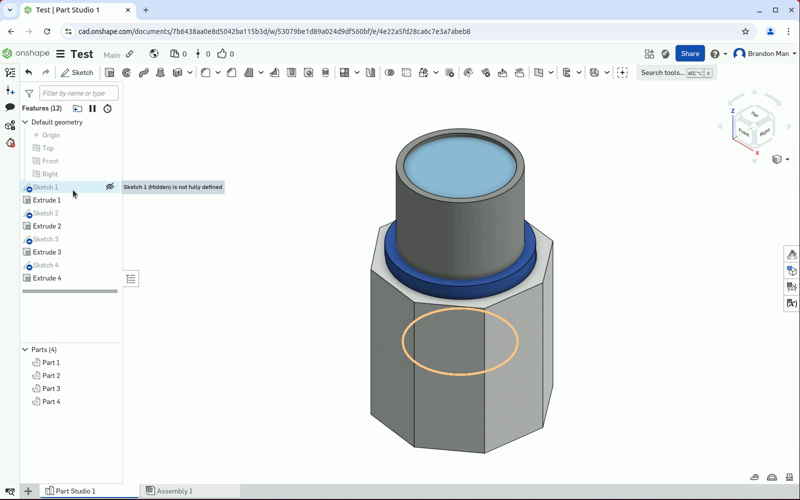
click(73, 189)